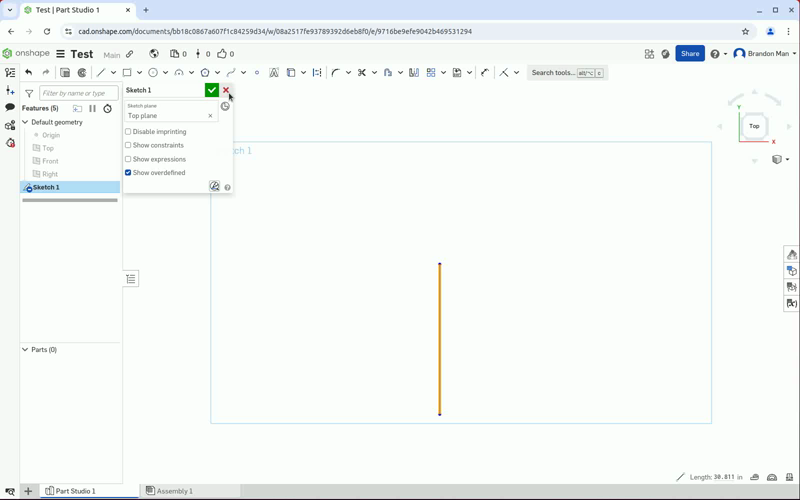
key(shift+h)
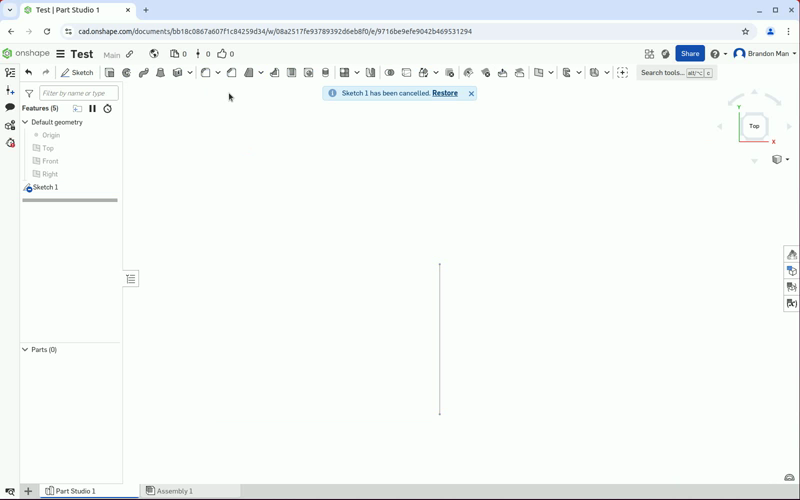
key(shift+s)
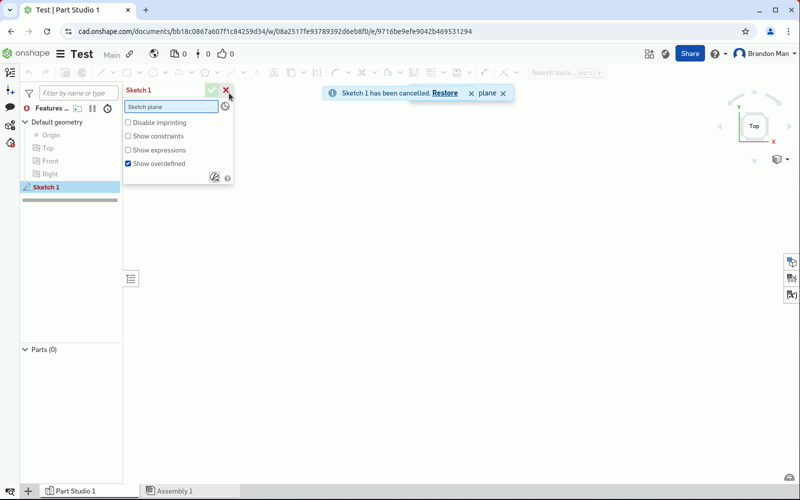
mouse_move(73, 150)
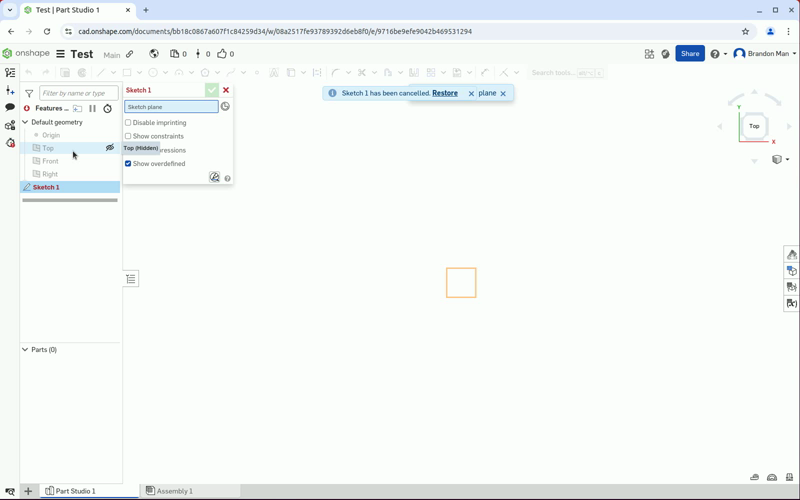
click(73, 150)
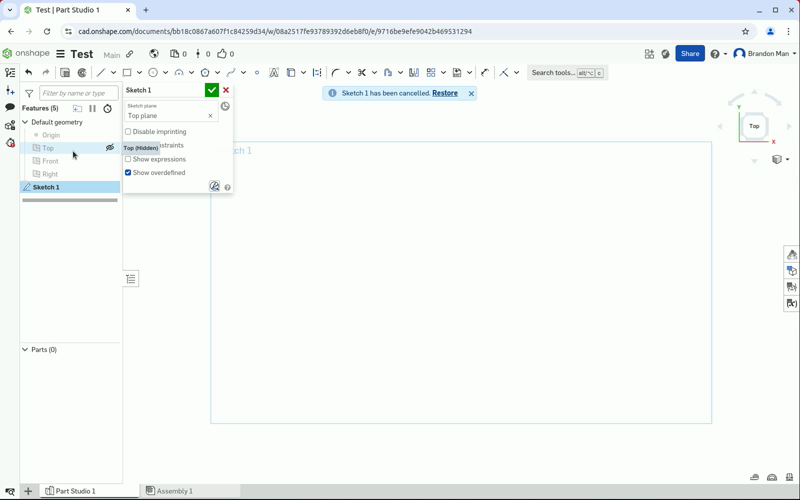
mouse_move(73, 352)
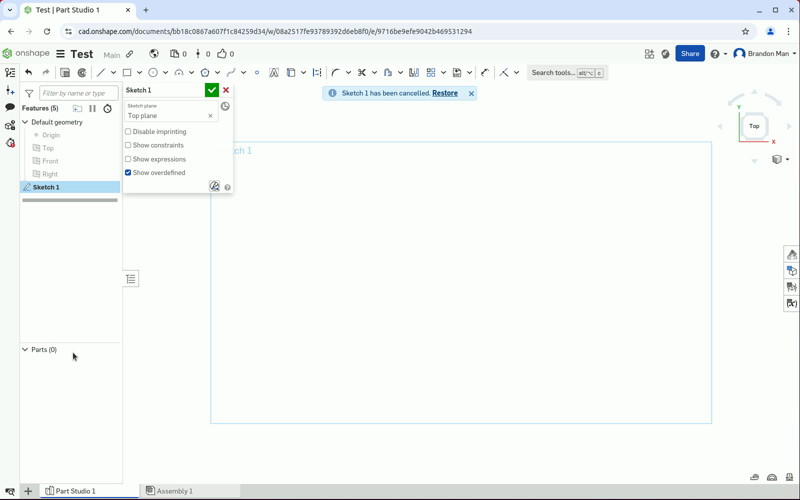
key(y)
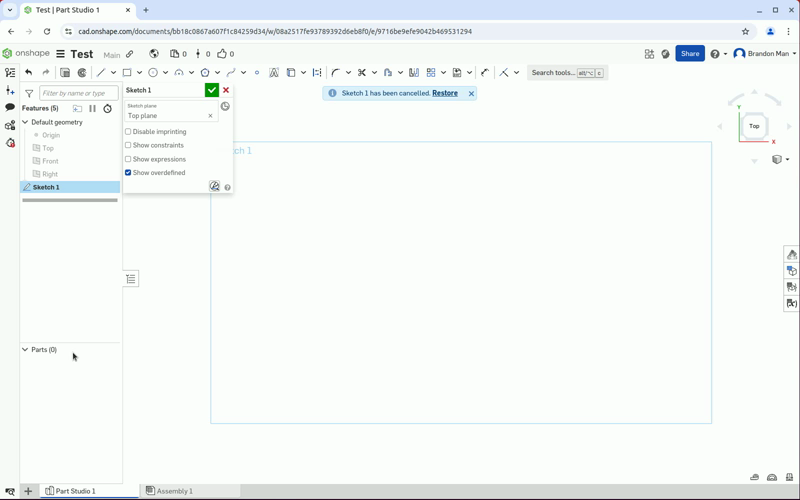
key(c)
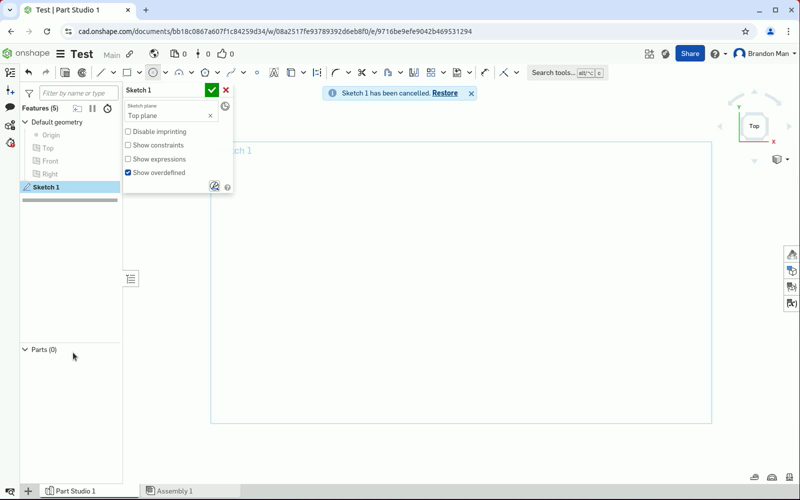
key_down(shift)
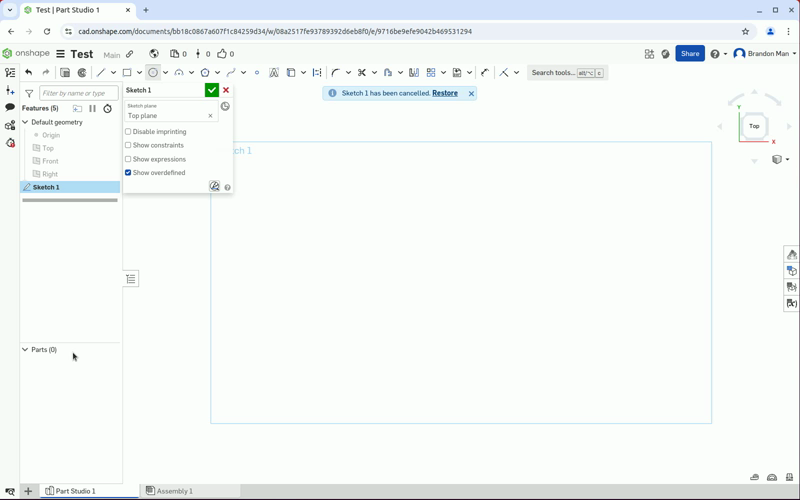
mouse_move(461, 282)
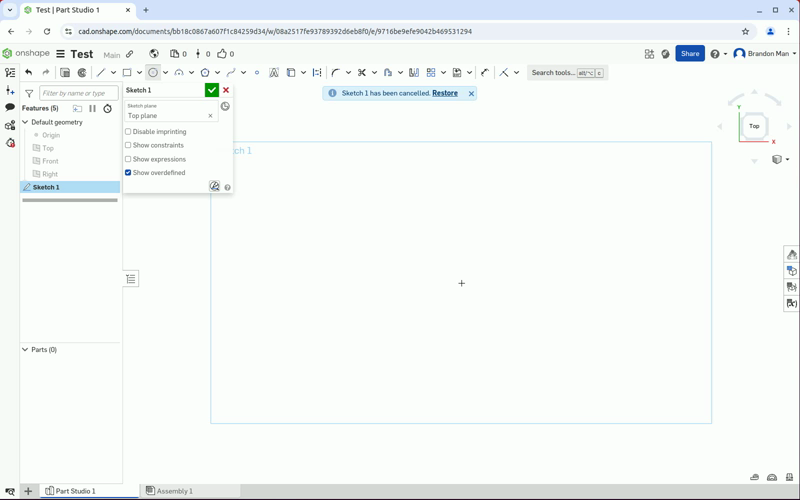
click(461, 282)
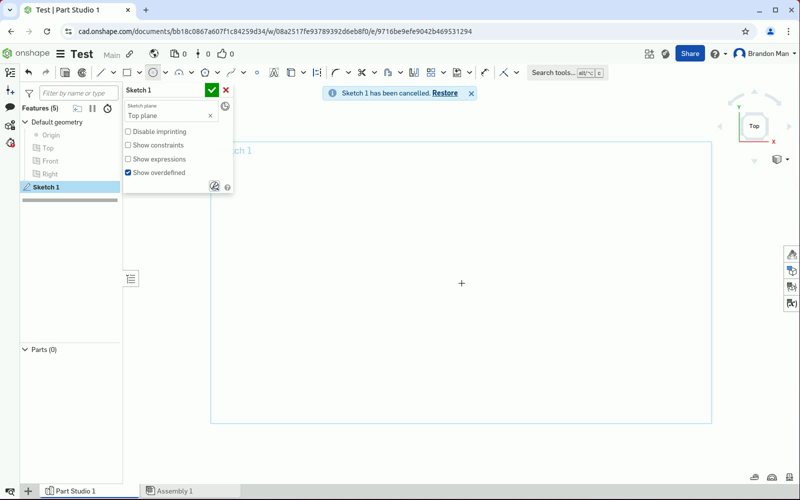
key_up(shift)
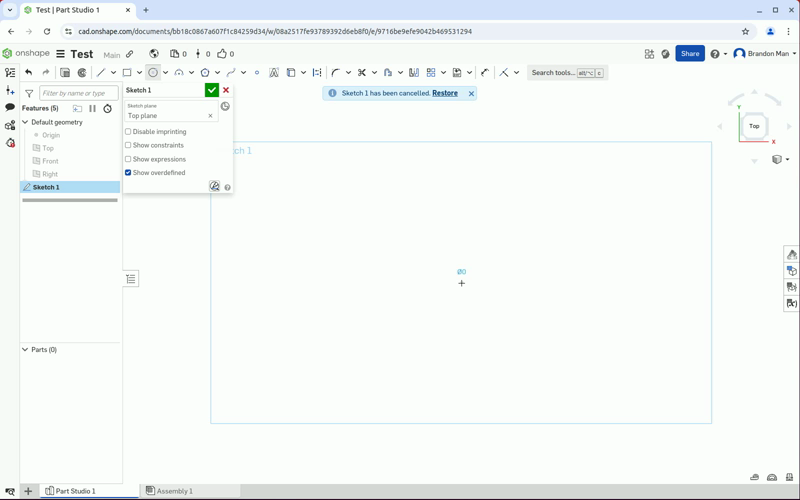
mouse_move(486, 282)
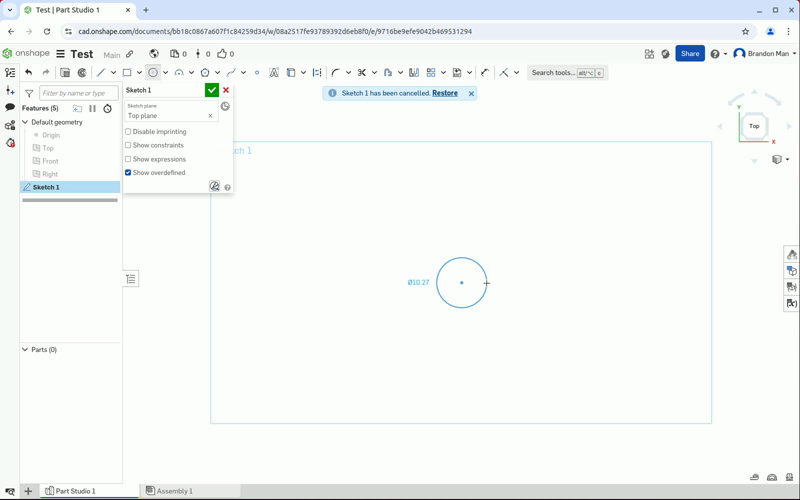
click(486, 282)
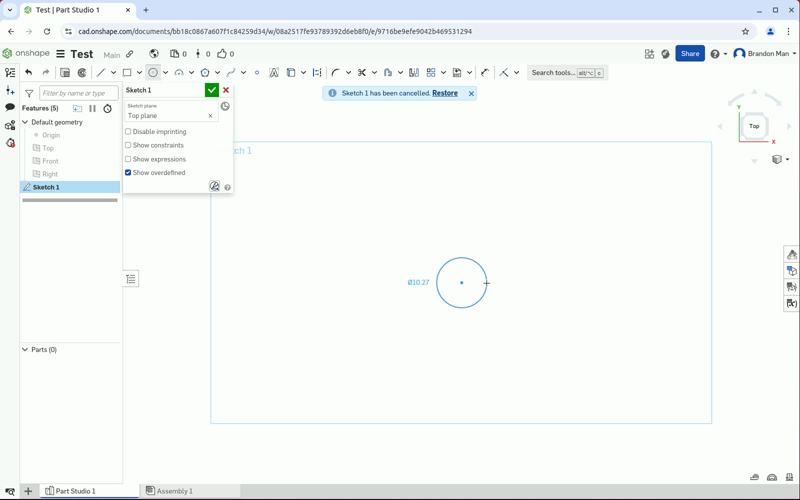
key(esc)
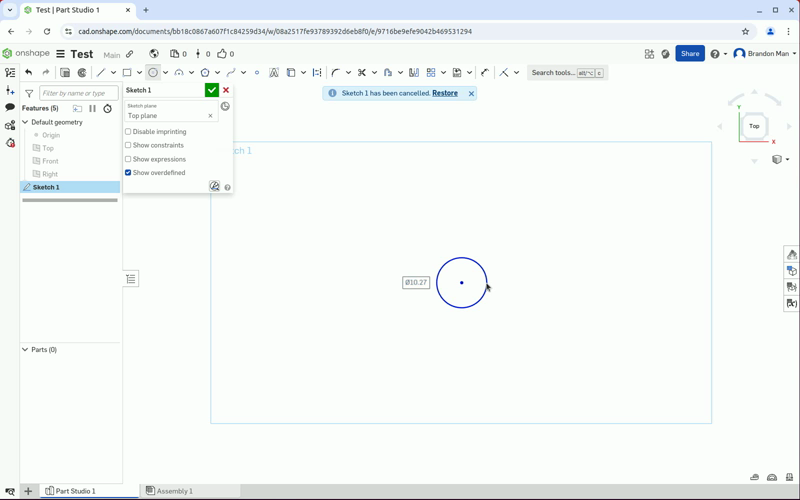
key(c)
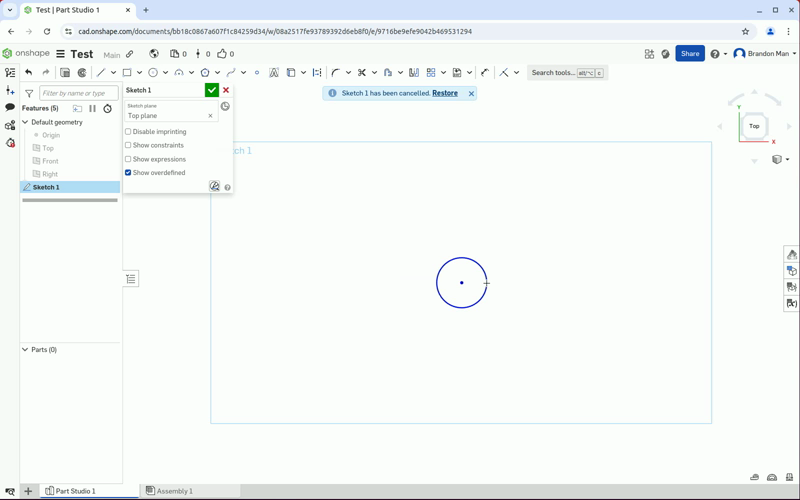
key_down(shift)
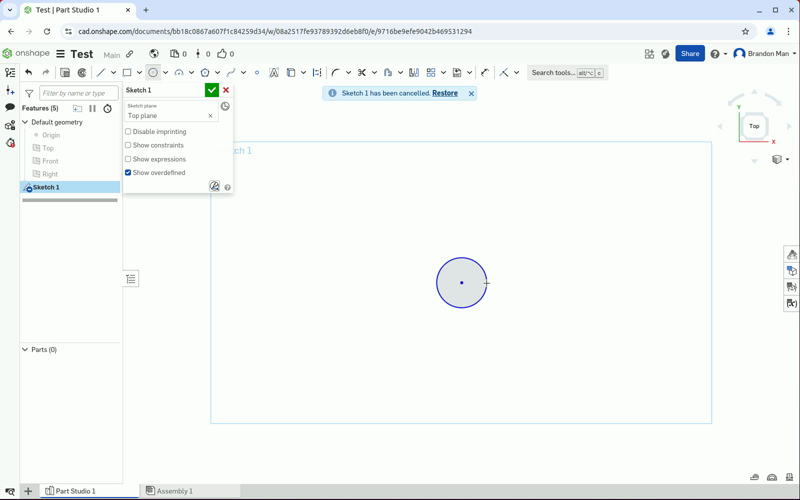
mouse_move(461, 282)
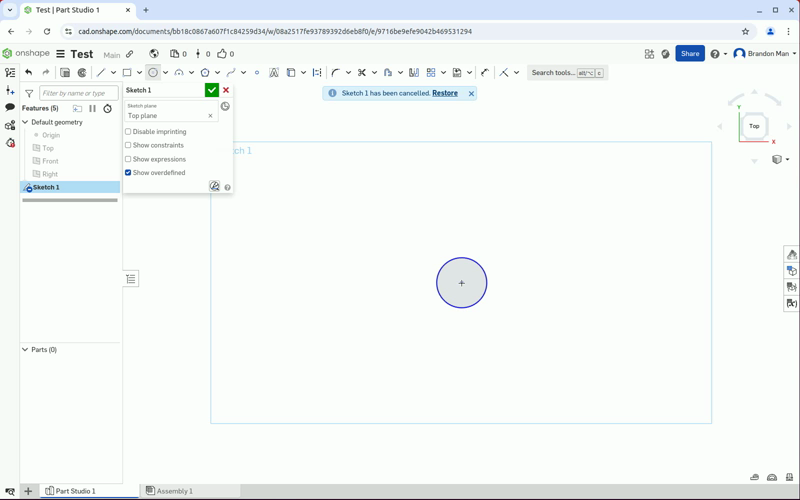
click(461, 282)
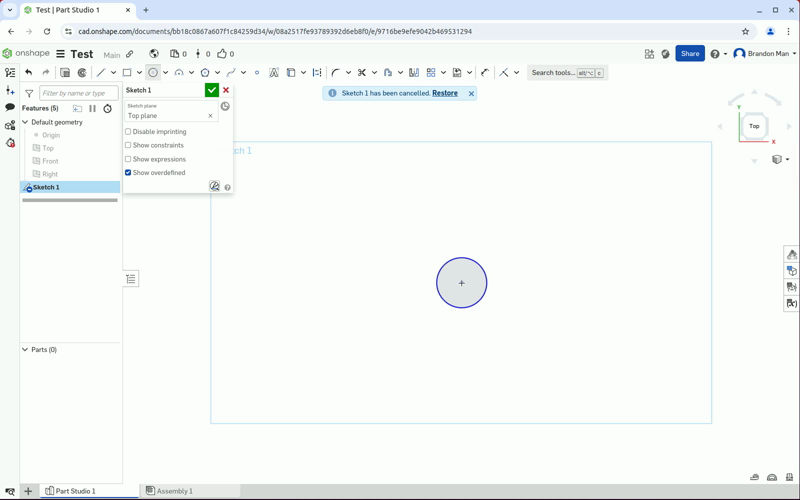
key_up(shift)
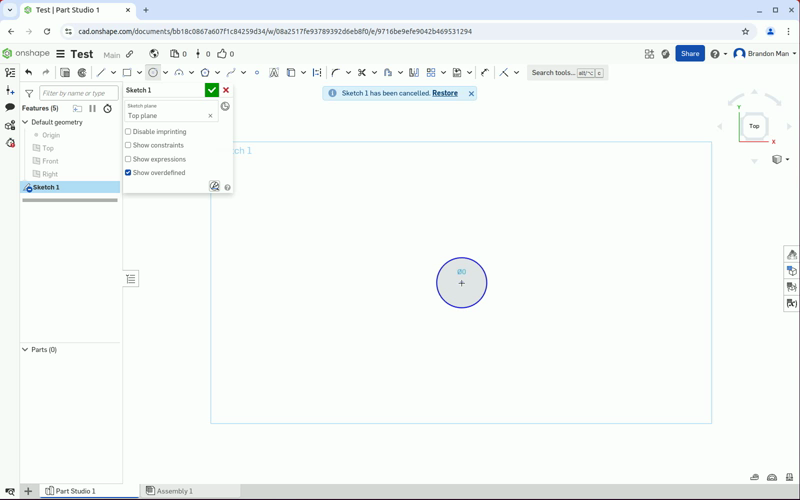
mouse_move(483, 282)
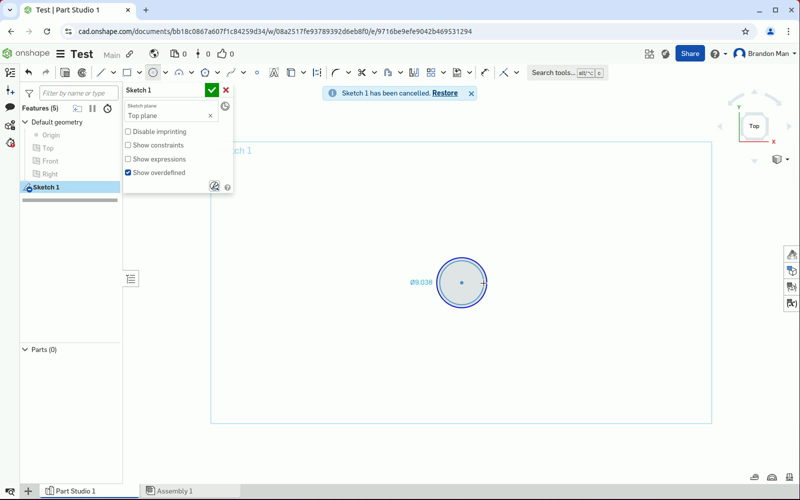
scroll(6)
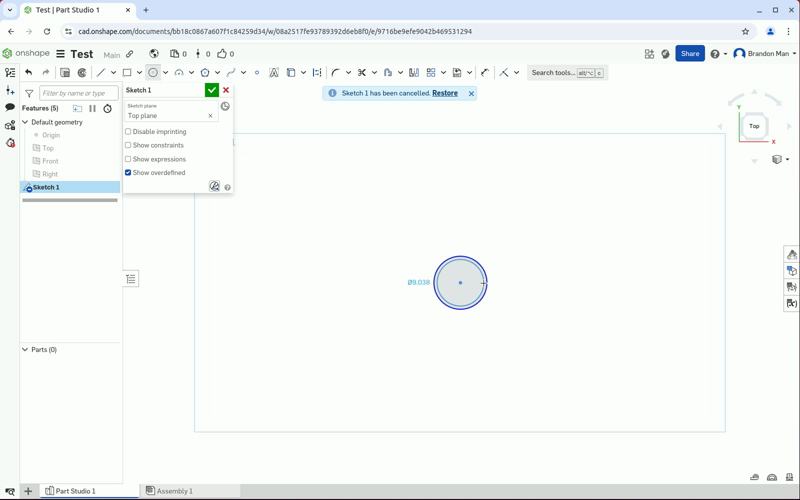
scroll(6)
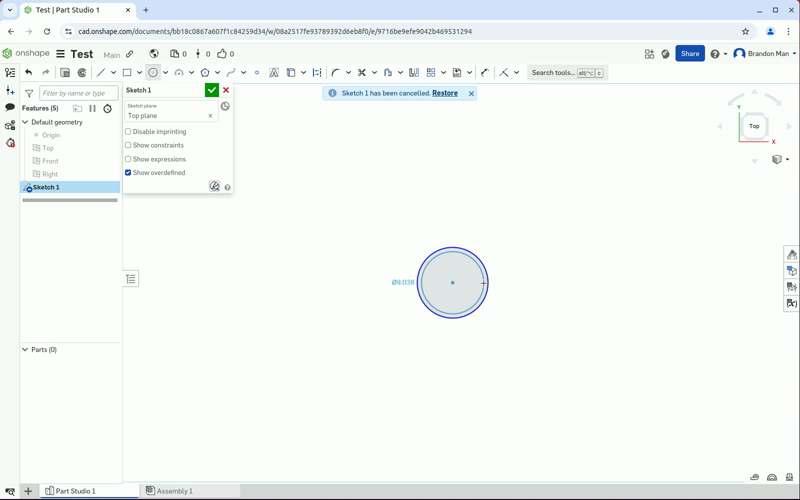
scroll(6)
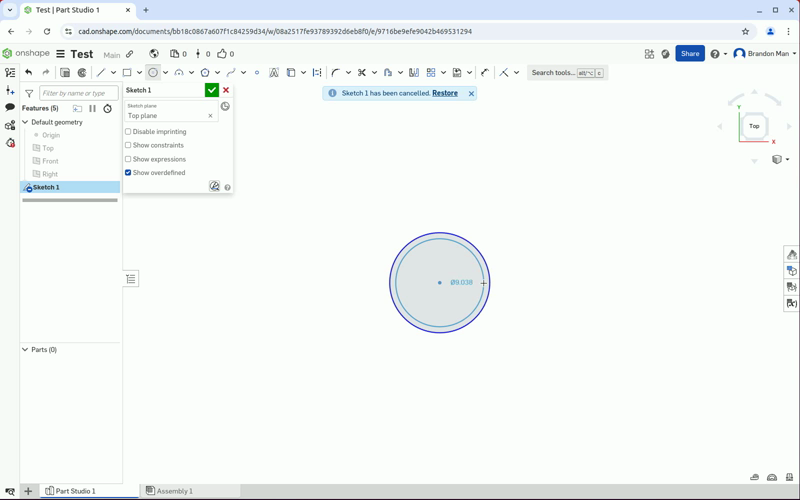
scroll(6)
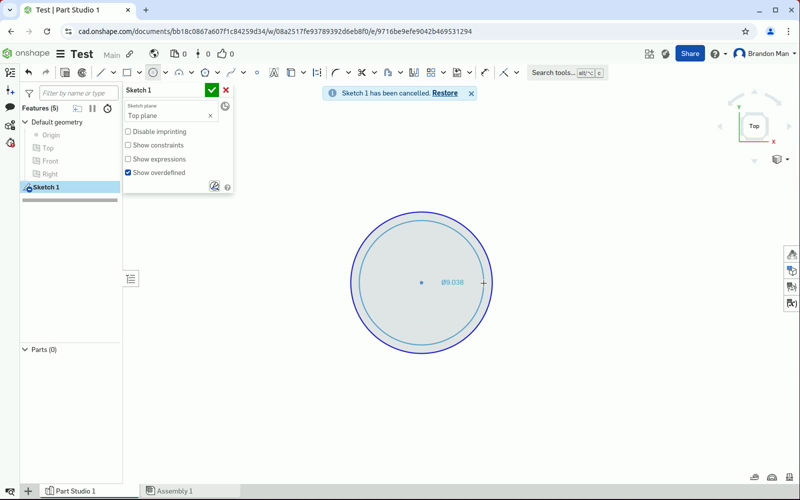
scroll(6)
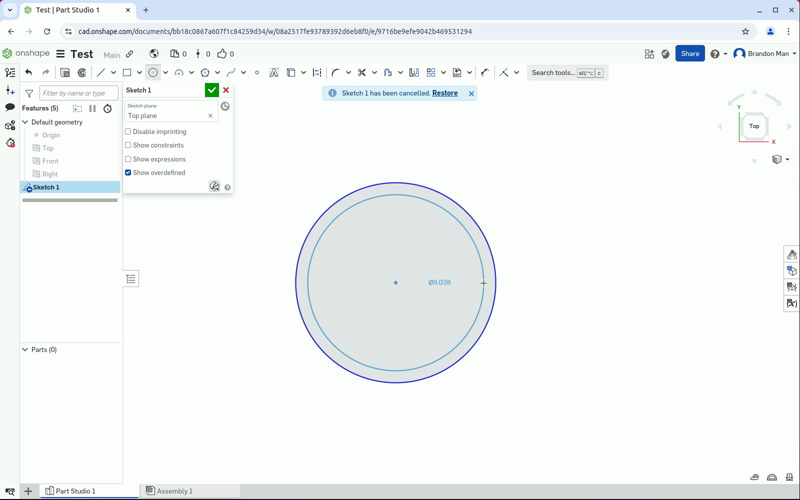
scroll(6)
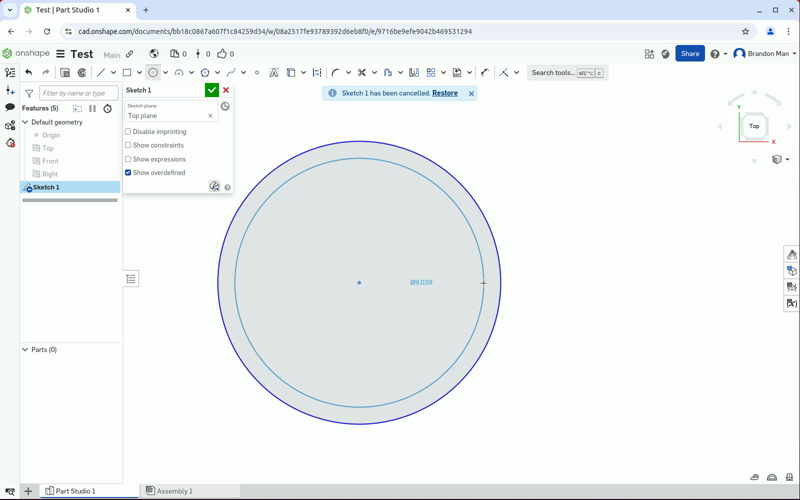
scroll(6)
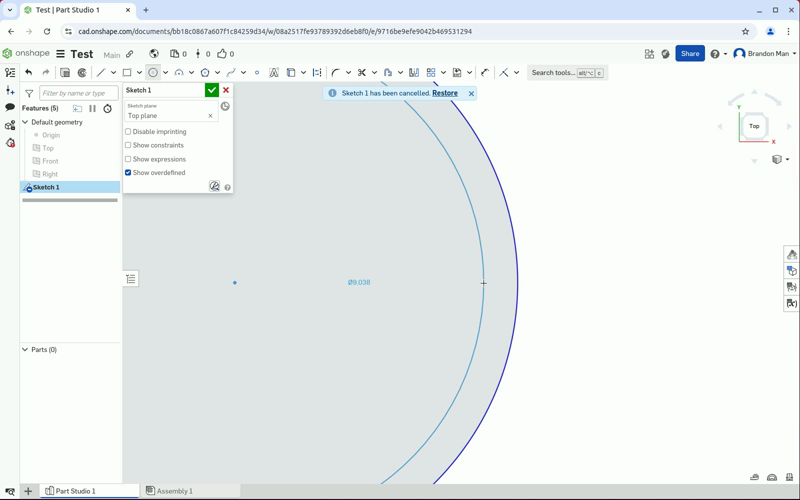
click(483, 282)
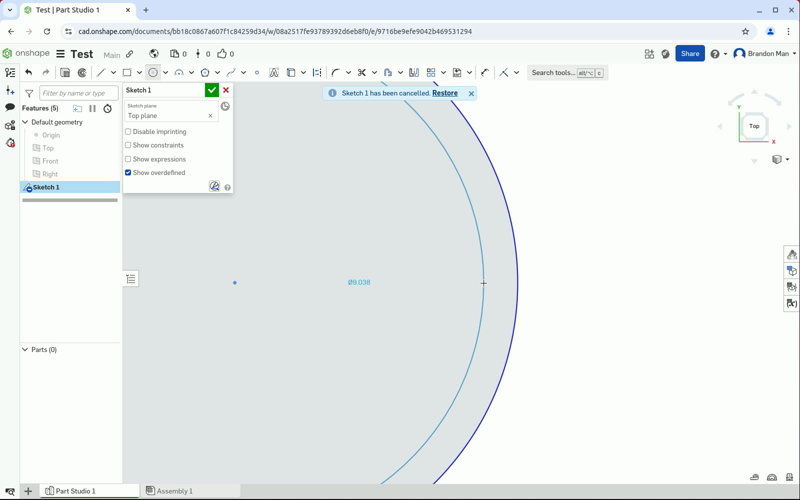
scroll(-6)
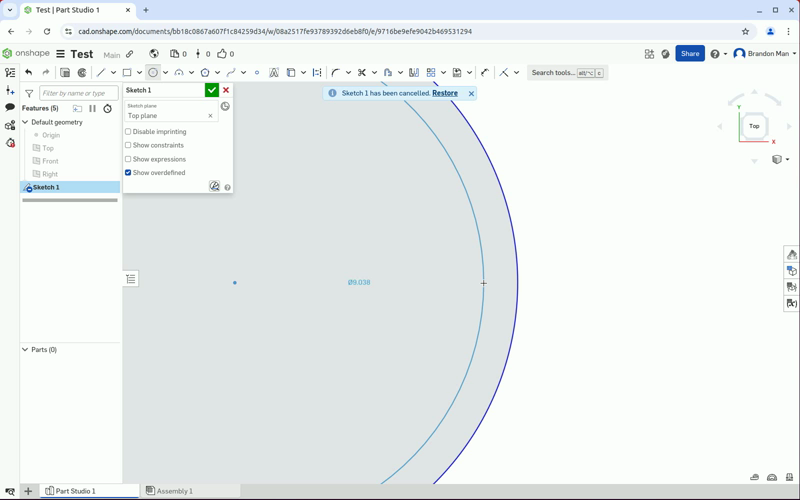
scroll(-6)
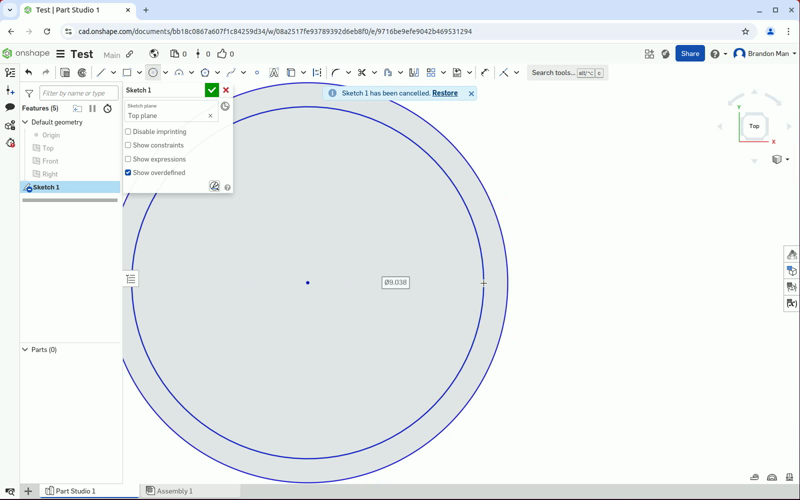
scroll(-6)
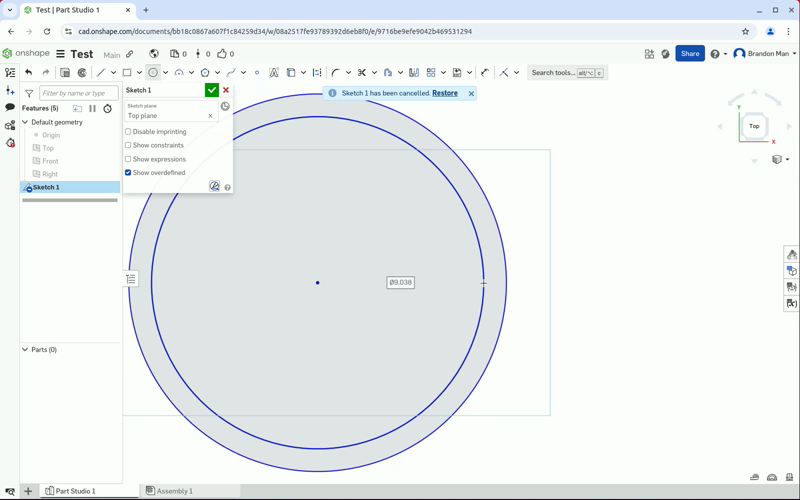
scroll(-6)
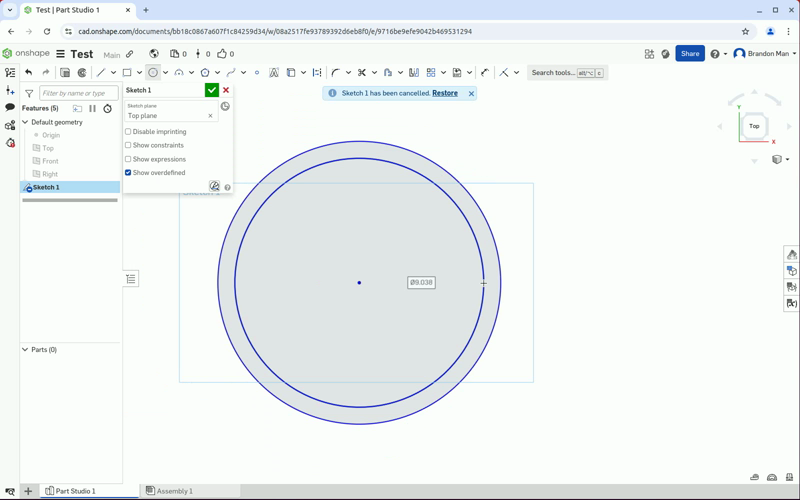
scroll(-6)
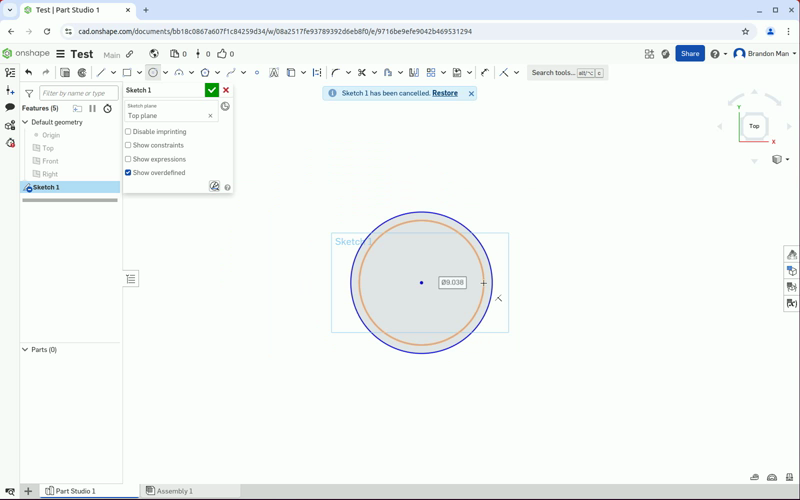
scroll(-6)
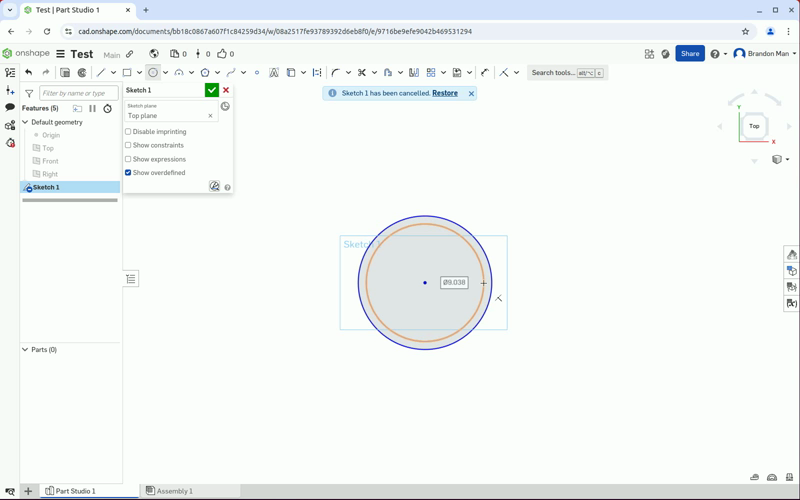
scroll(-6)
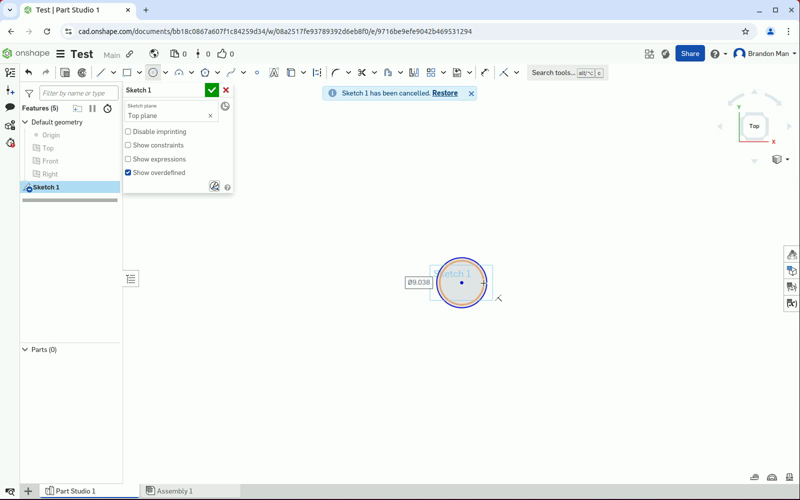
key(esc)
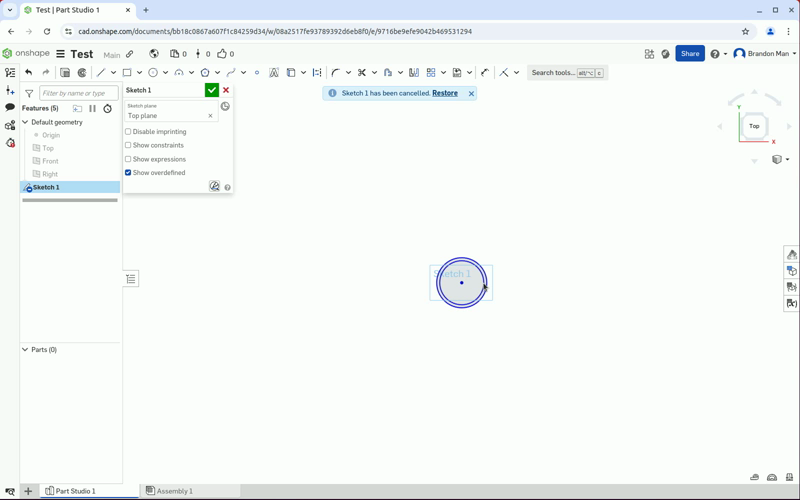
mouse_move(469, 260)
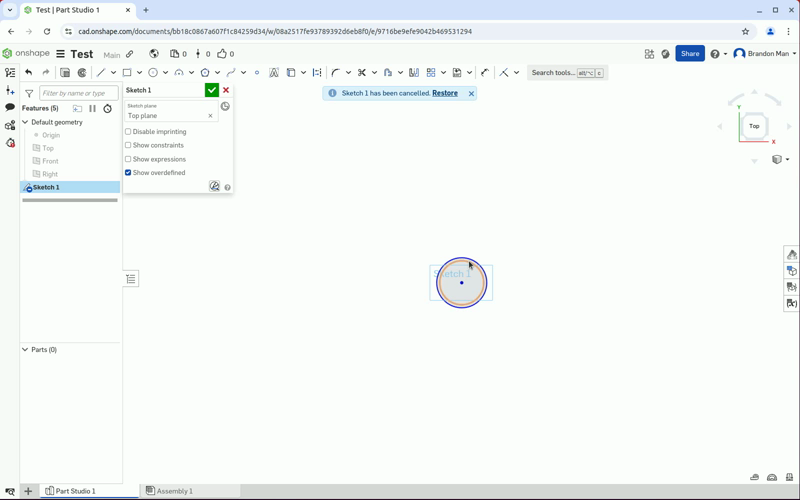
scroll(6)
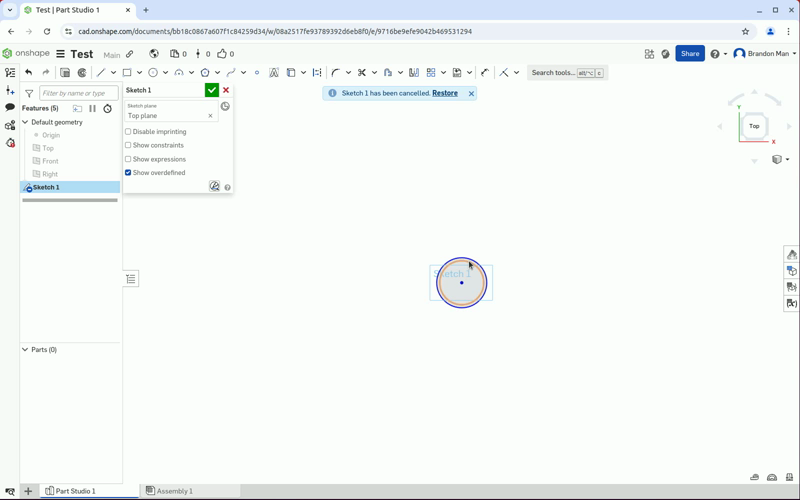
scroll(6)
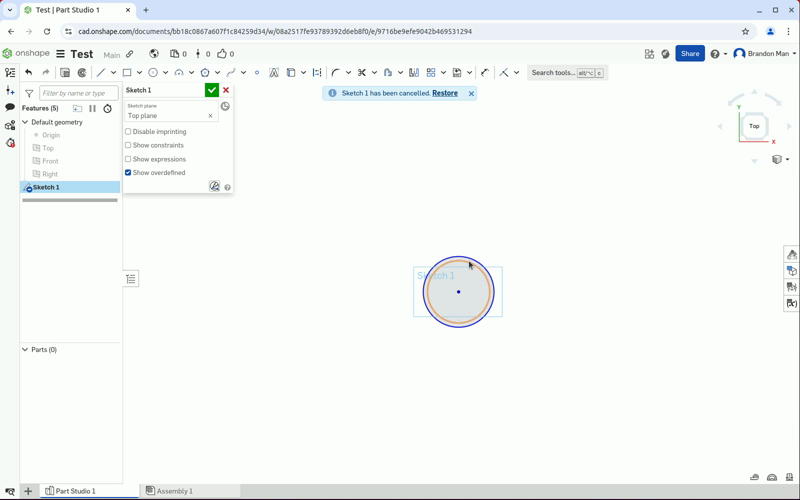
scroll(6)
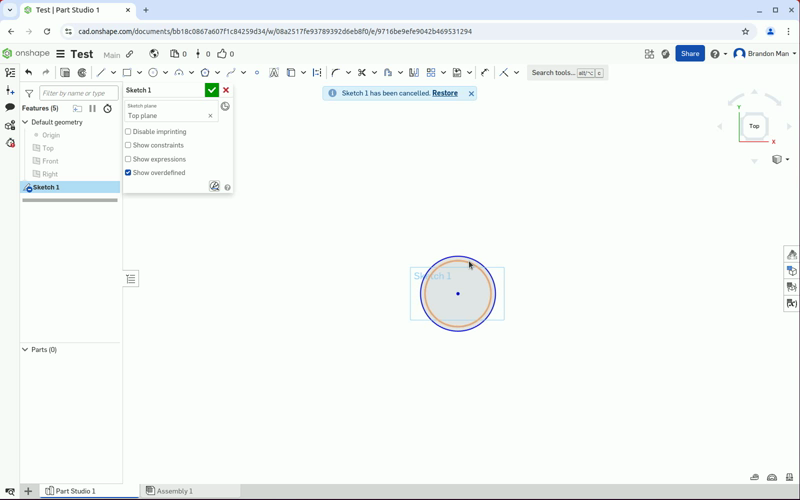
scroll(6)
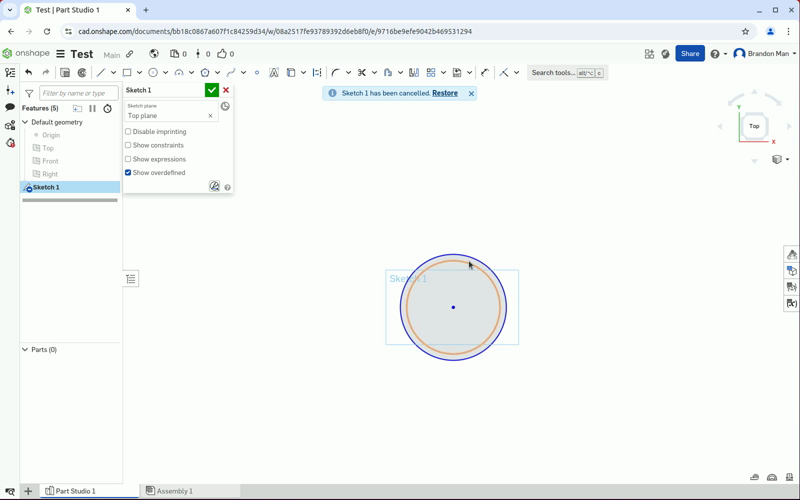
scroll(6)
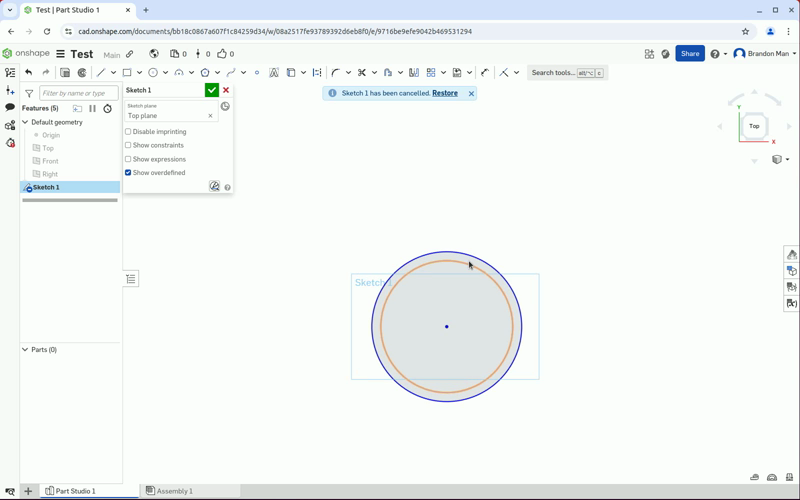
scroll(6)
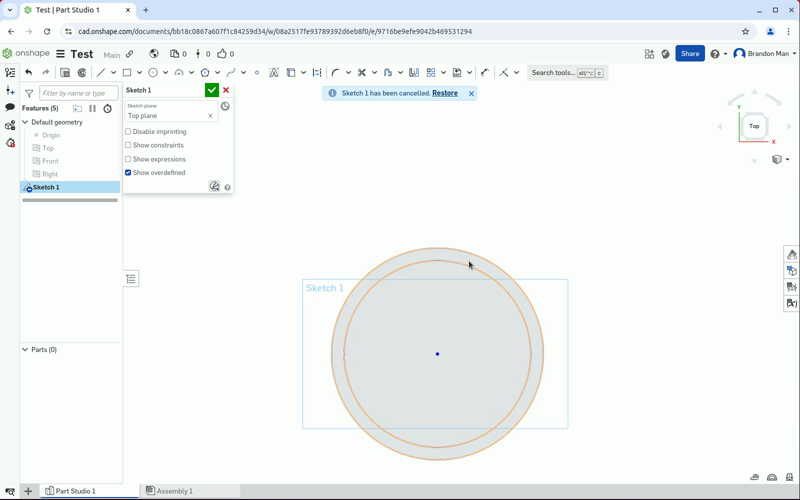
scroll(6)
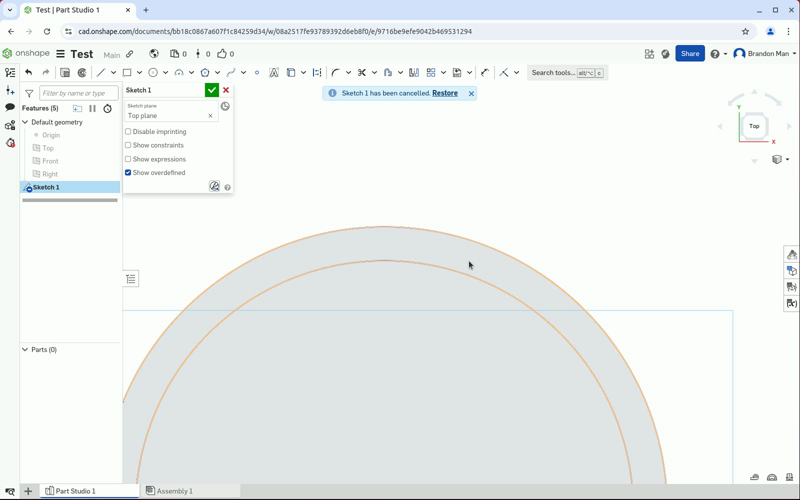
click(469, 260)
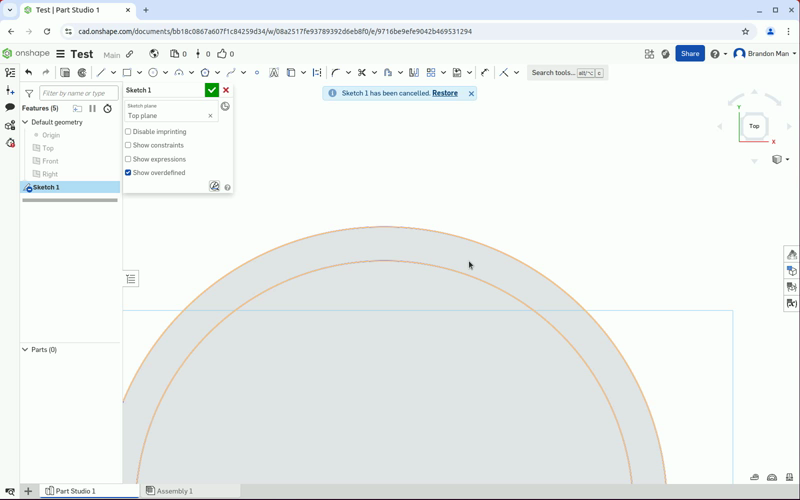
scroll(-6)
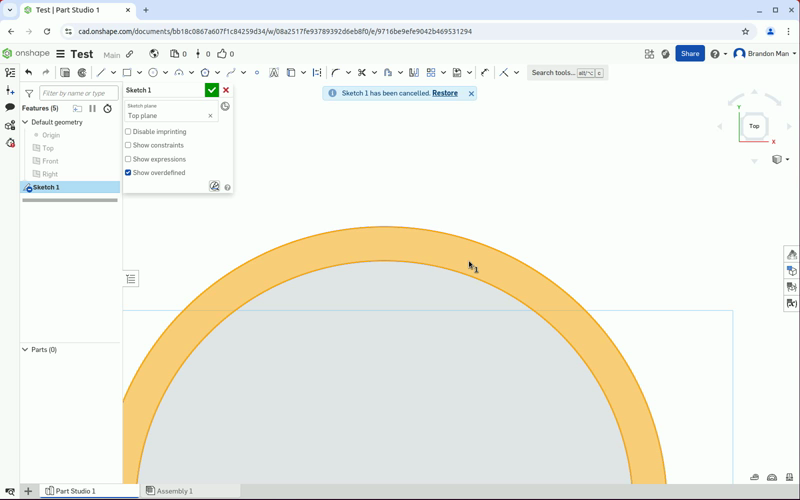
scroll(-6)
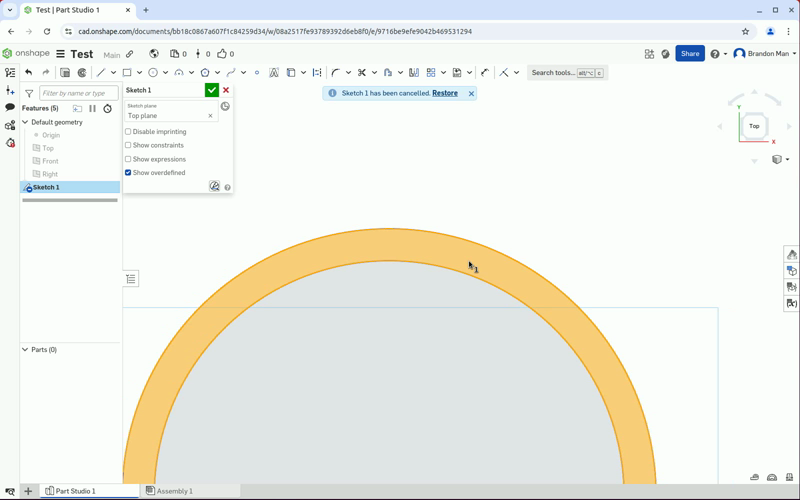
scroll(-6)
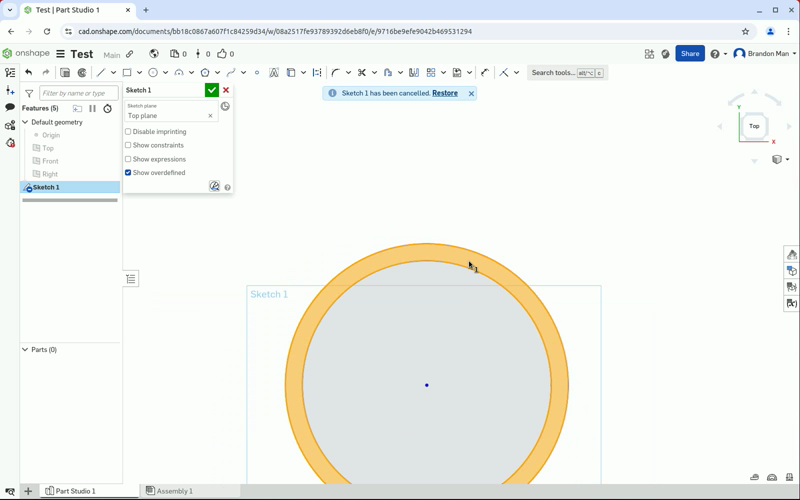
scroll(-6)
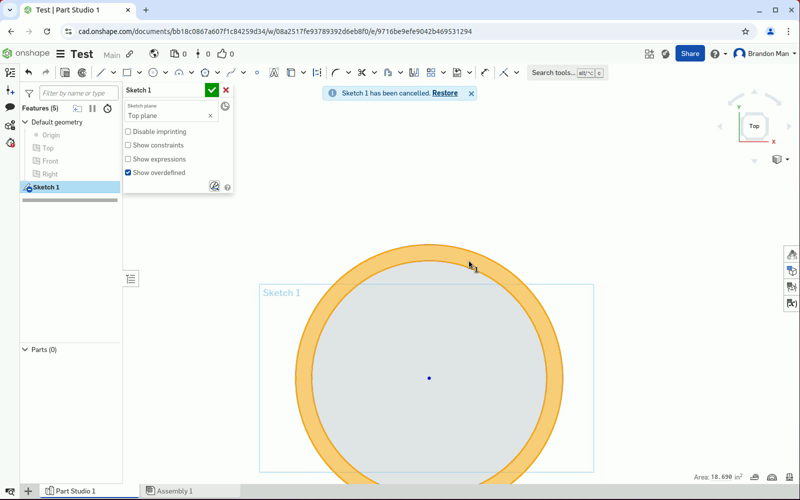
scroll(-6)
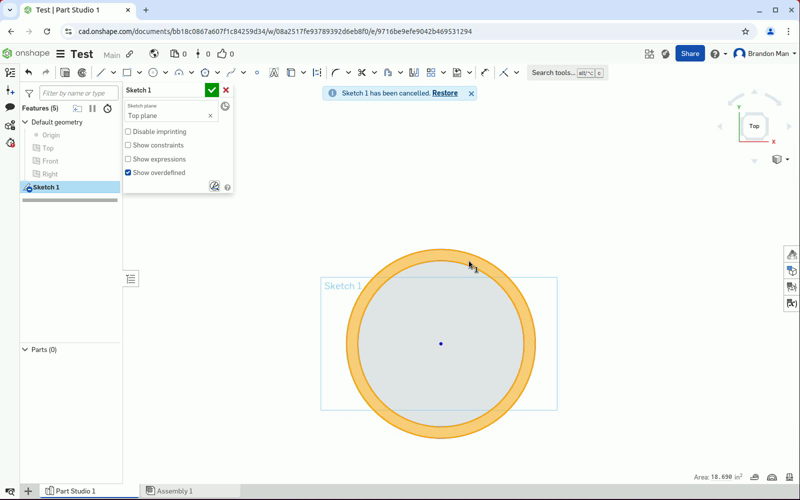
scroll(-6)
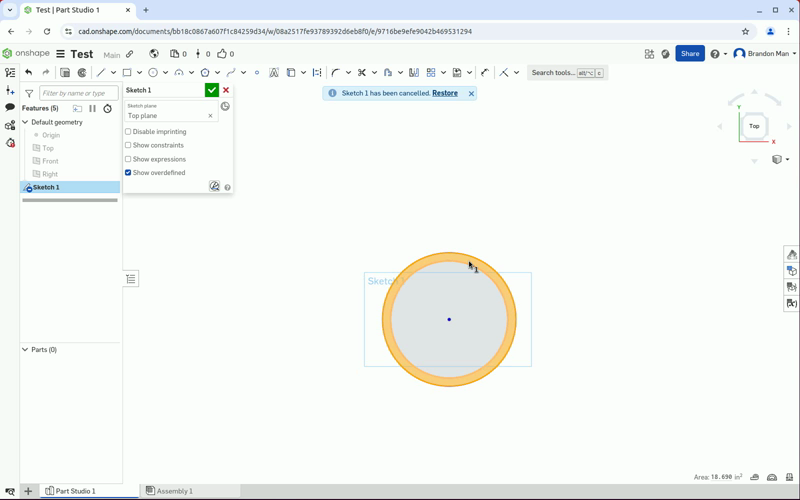
scroll(-6)
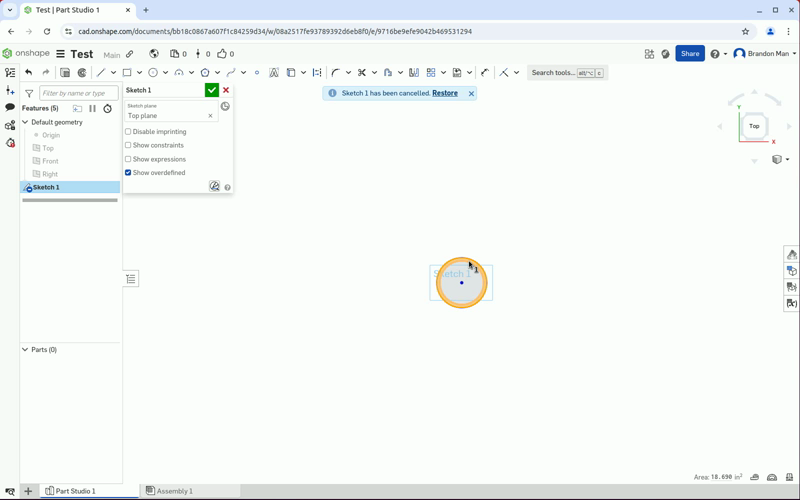
mouse_move(73, 352)
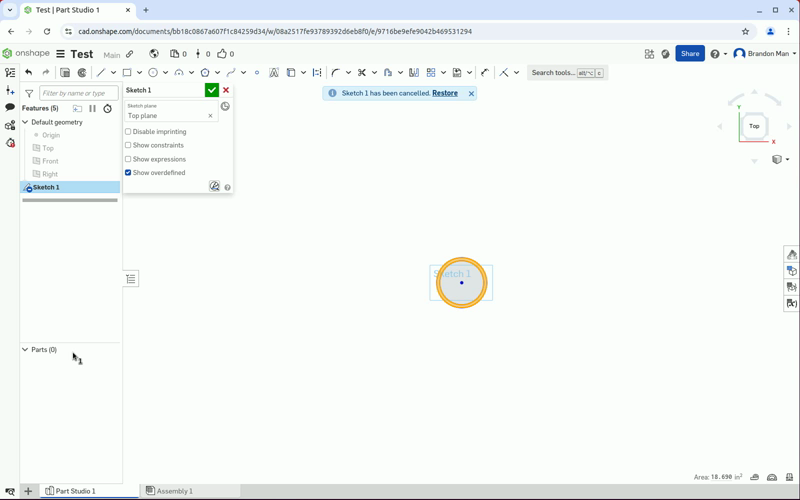
key(shift+y)
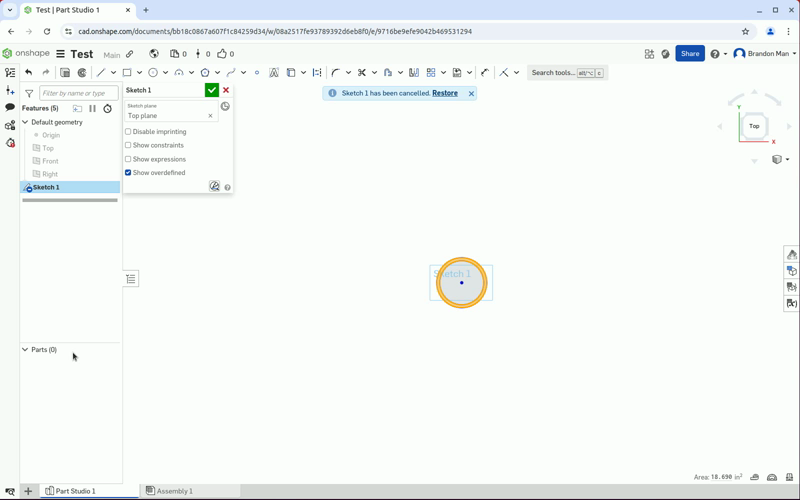
key(shift+e)
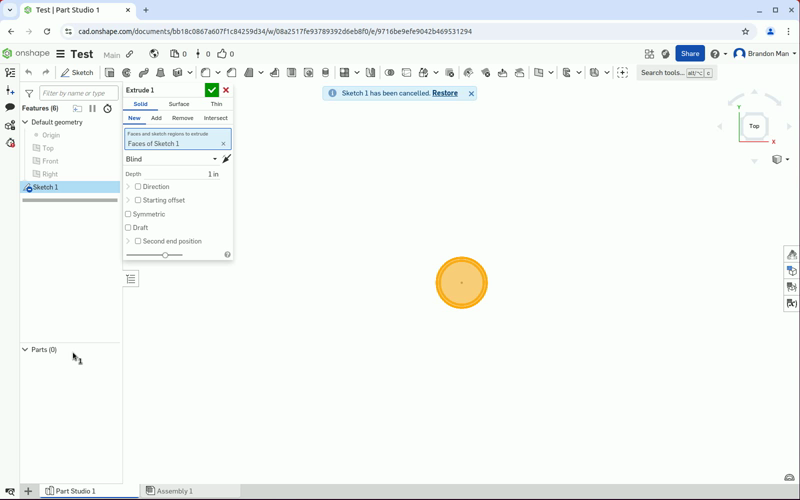
mouse_move(143, 106)
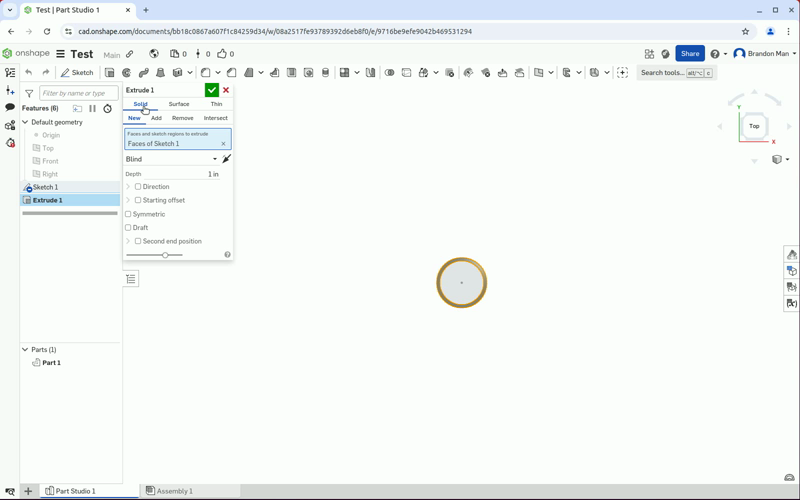
click(143, 106)
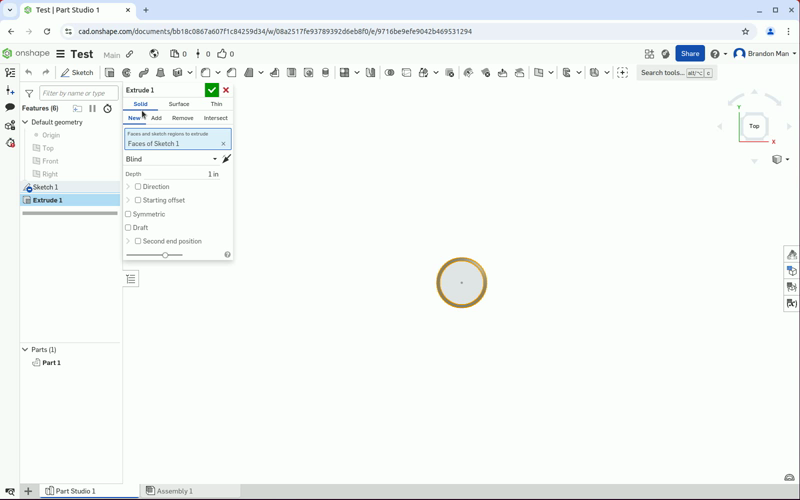
mouse_move(137, 120)
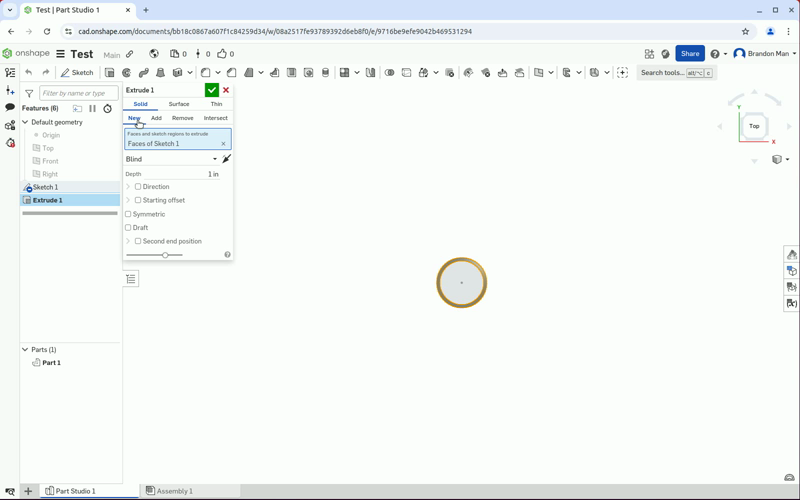
click(137, 120)
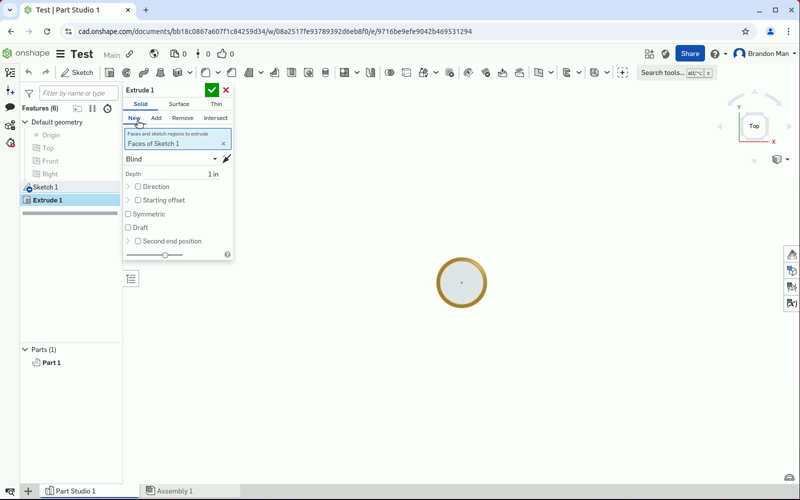
key(tab, 4)
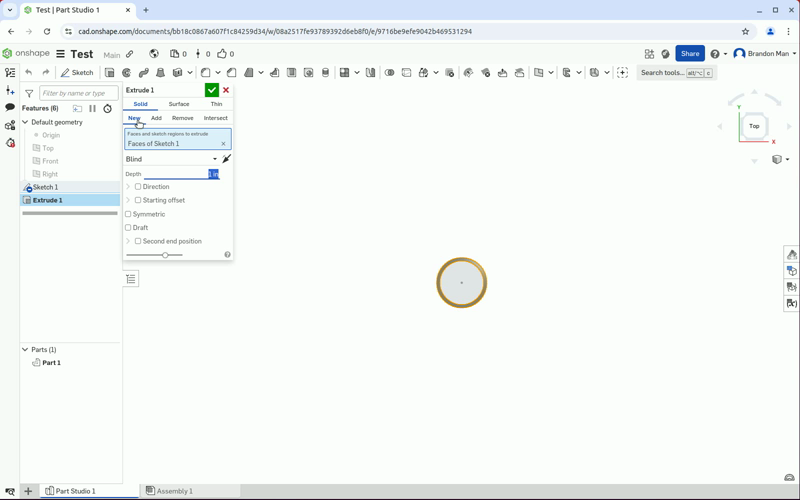
text(0.481)
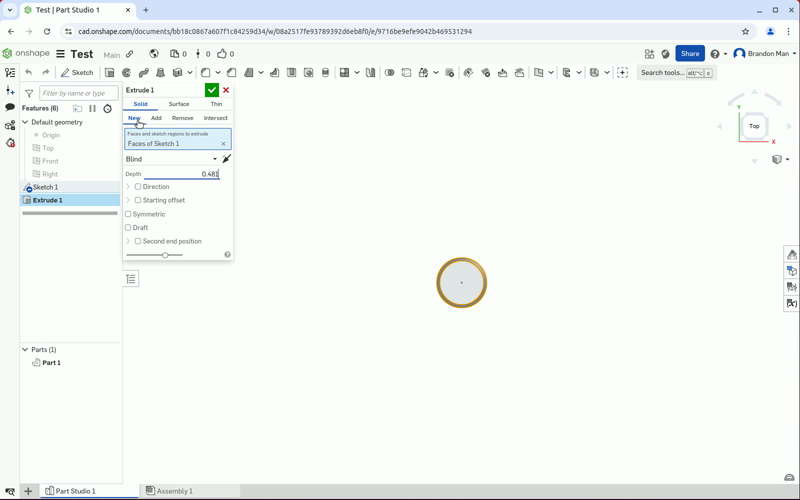
key(enter)
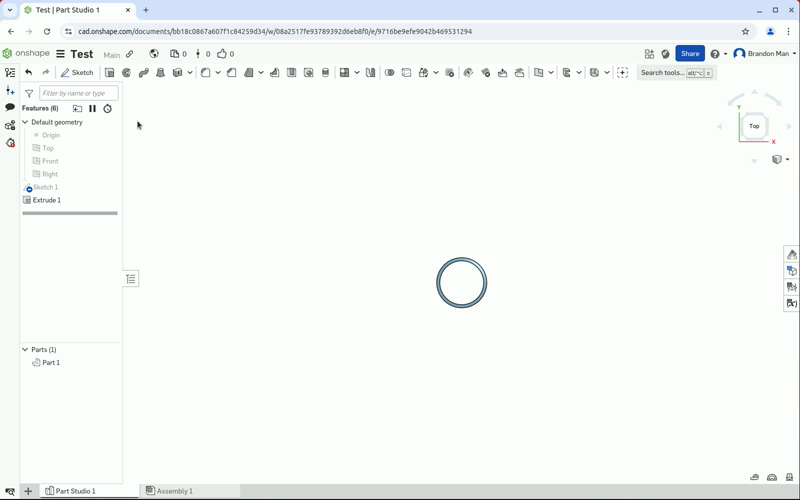
key(shift+h)
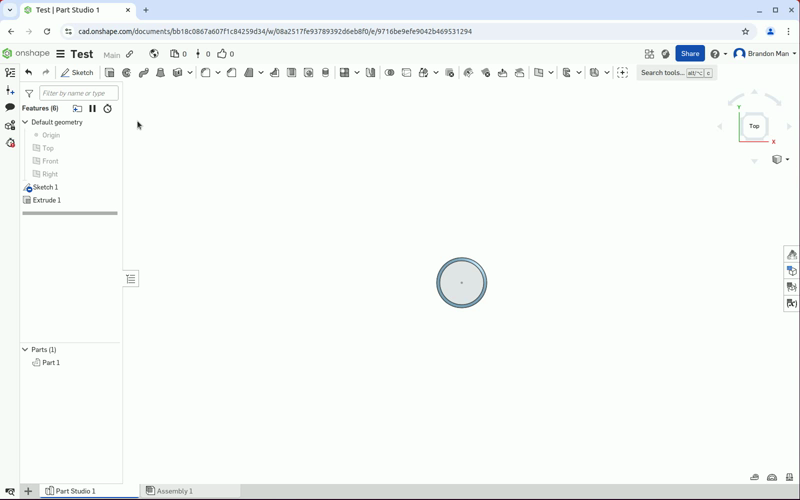
key(shift+h)
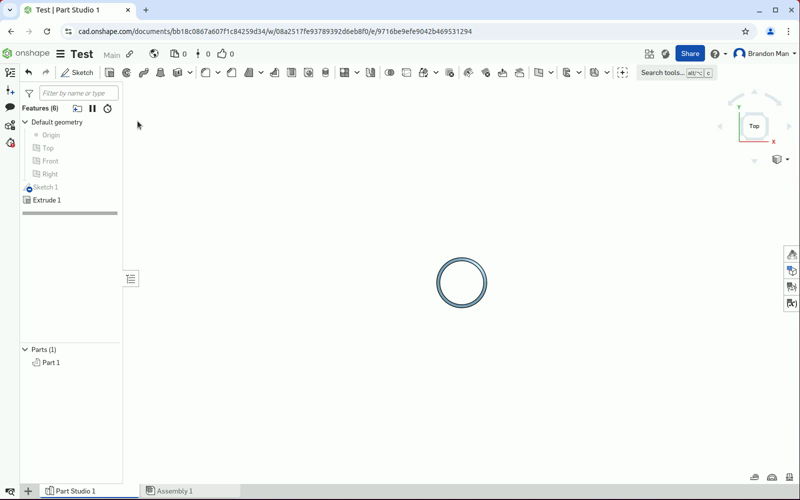
mouse_move(73, 189)
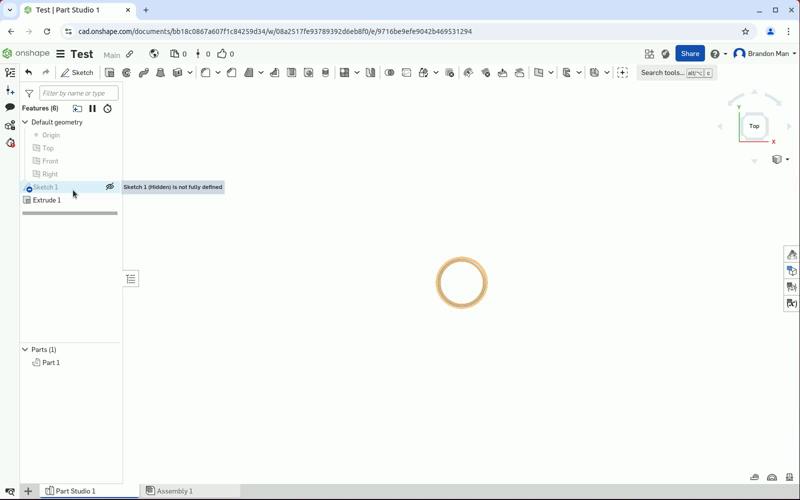
click(73, 189)
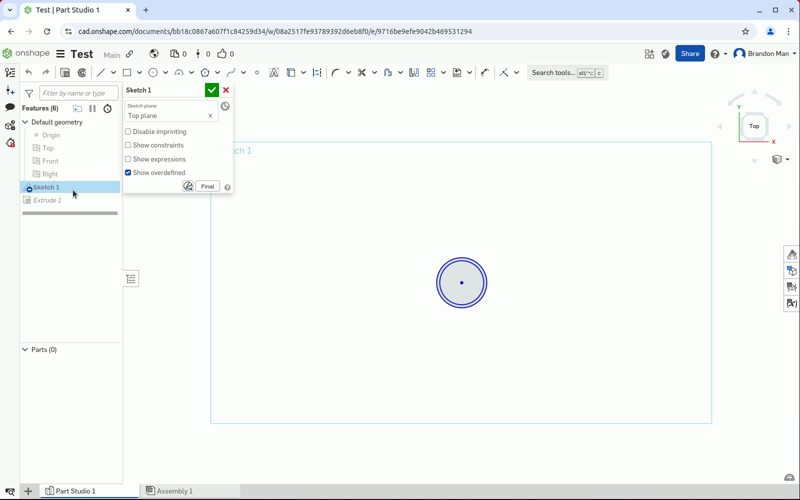
mouse_move(229, 92)
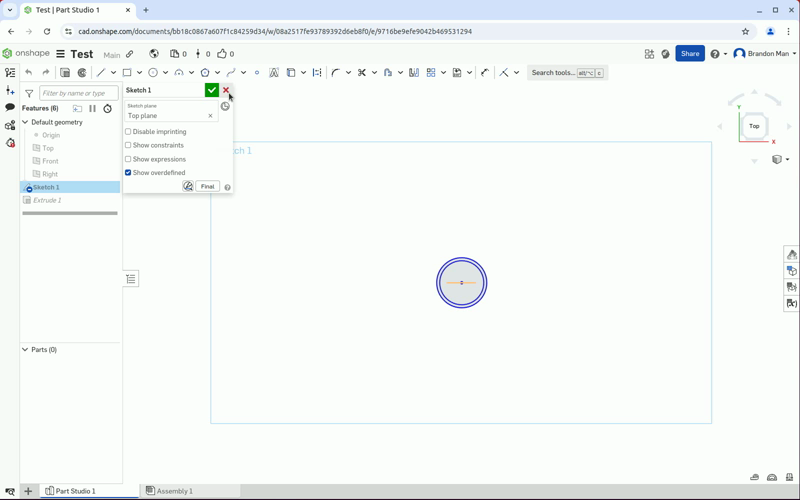
click(229, 92)
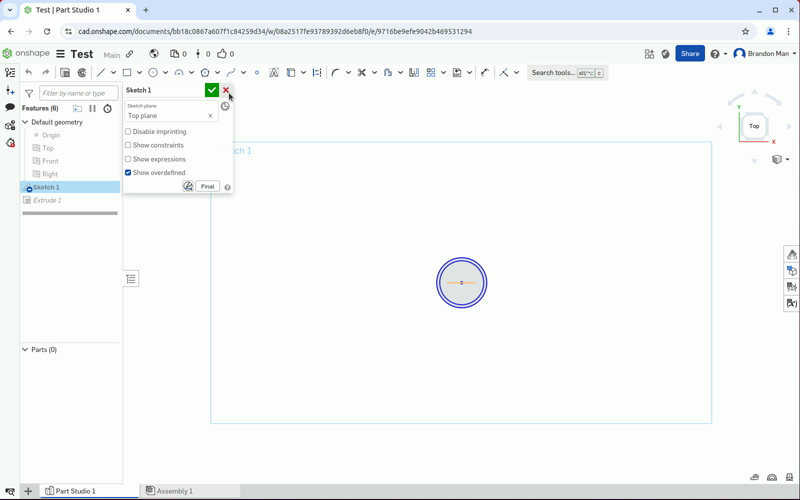
key(shift+s)
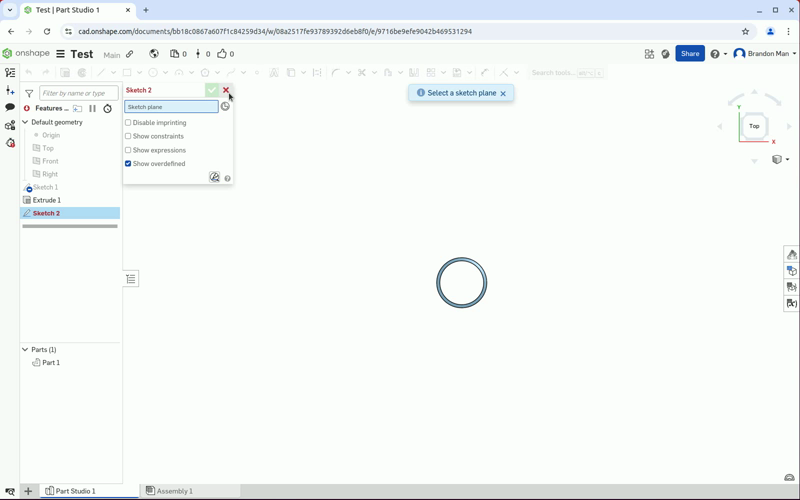
mouse_move(73, 150)
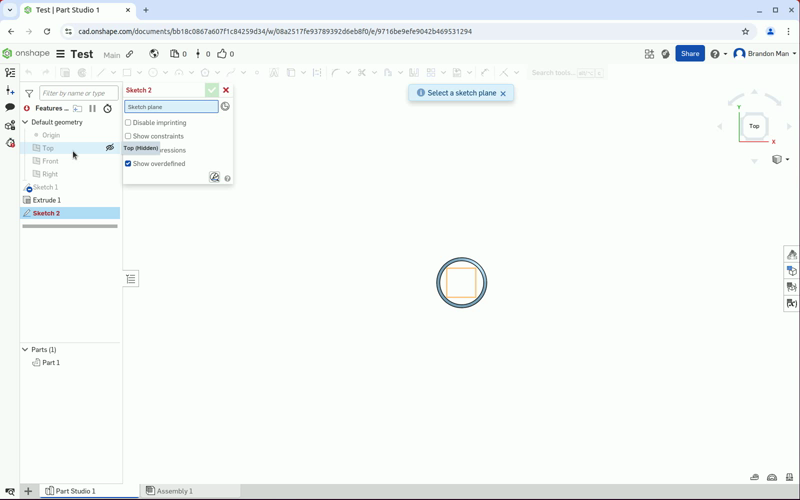
click(73, 150)
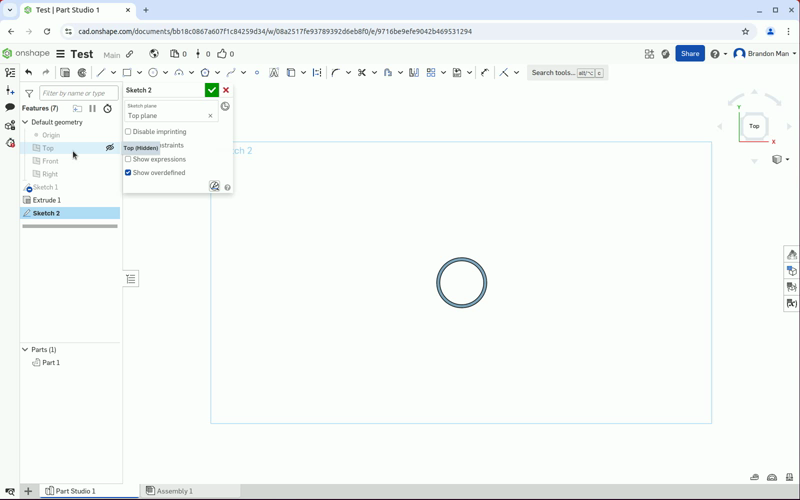
mouse_move(73, 352)
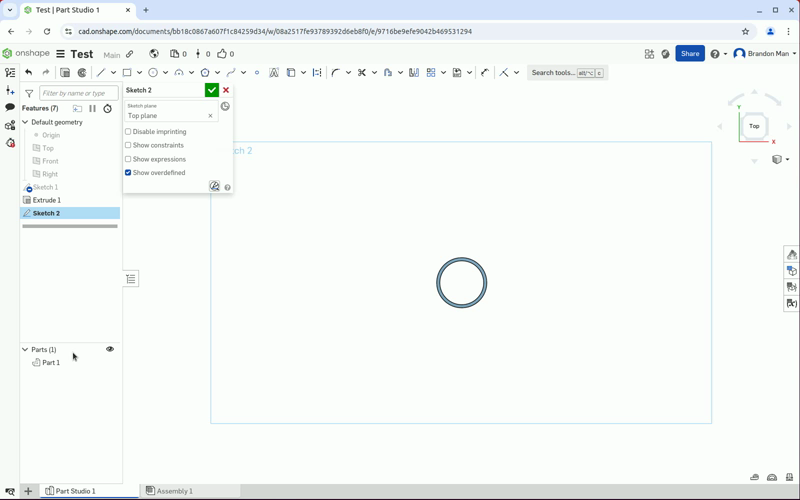
key(y)
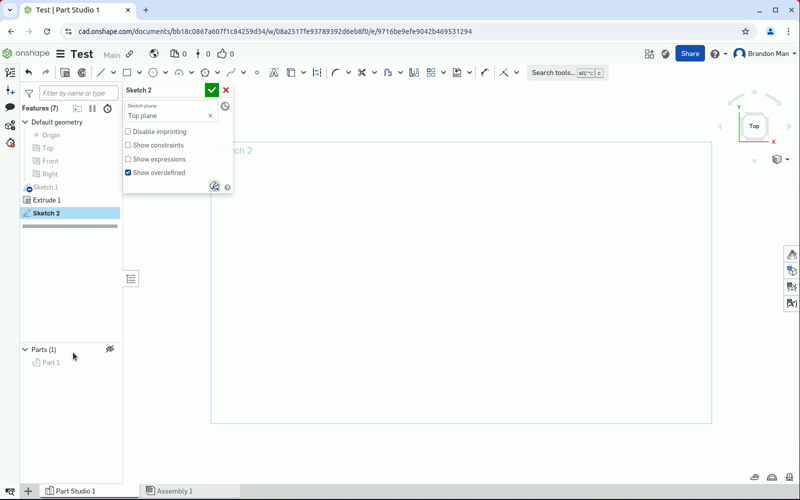
key(l)
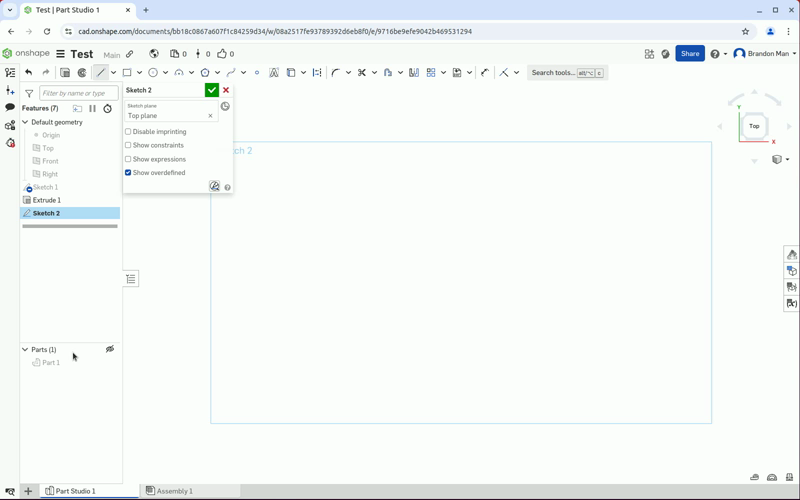
key_down(shift)
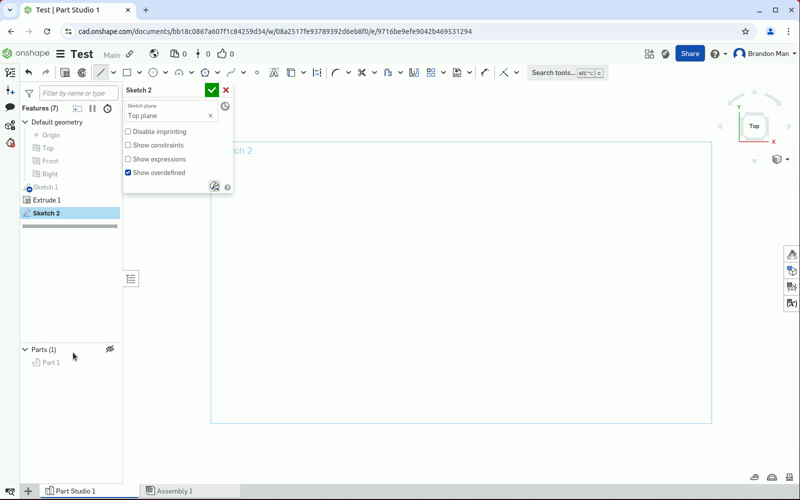
mouse_move(423, 316)
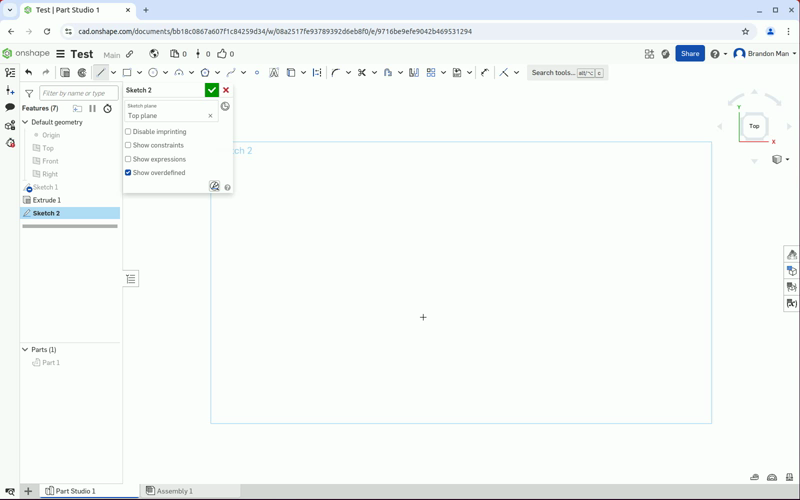
click(423, 316)
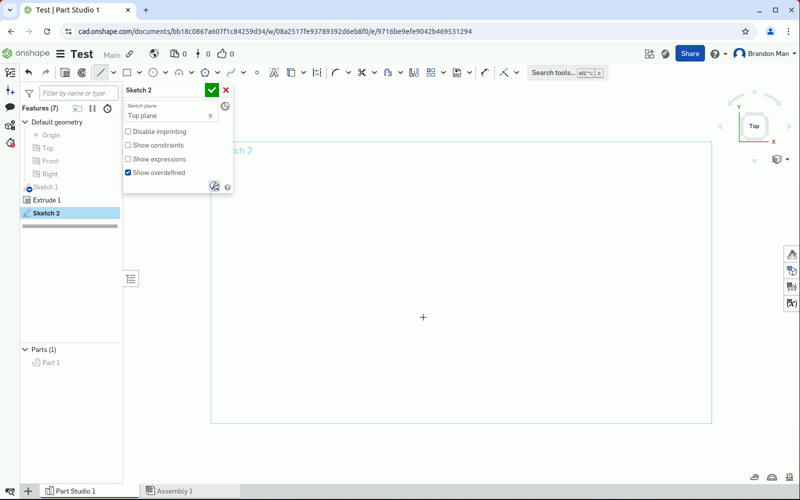
key_up(shift)
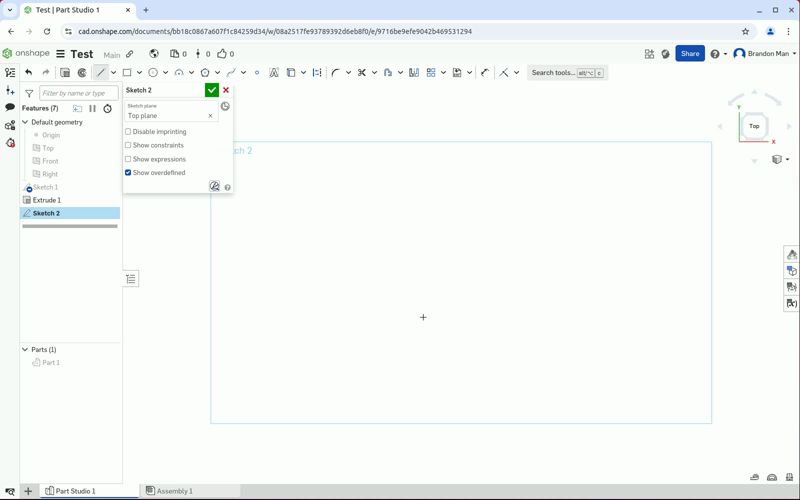
key_down(shift)
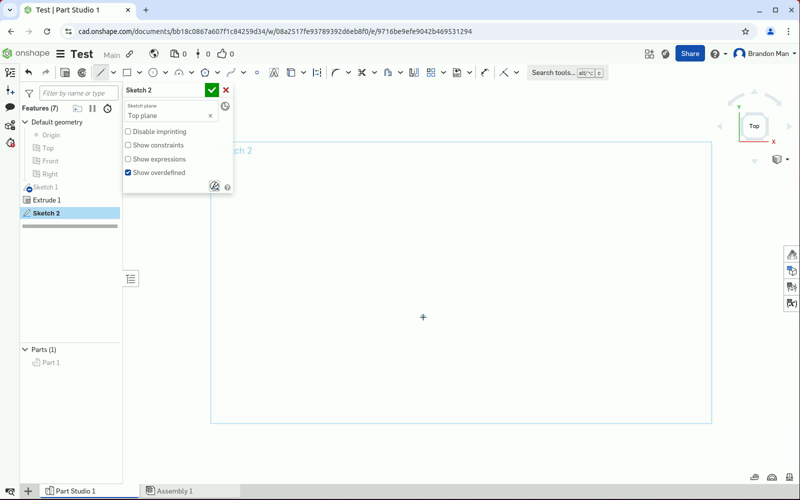
mouse_move(573, 316)
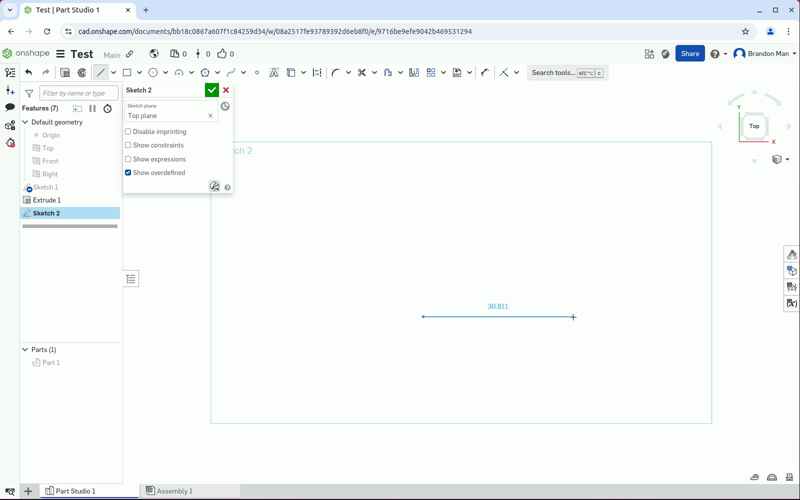
click(573, 316)
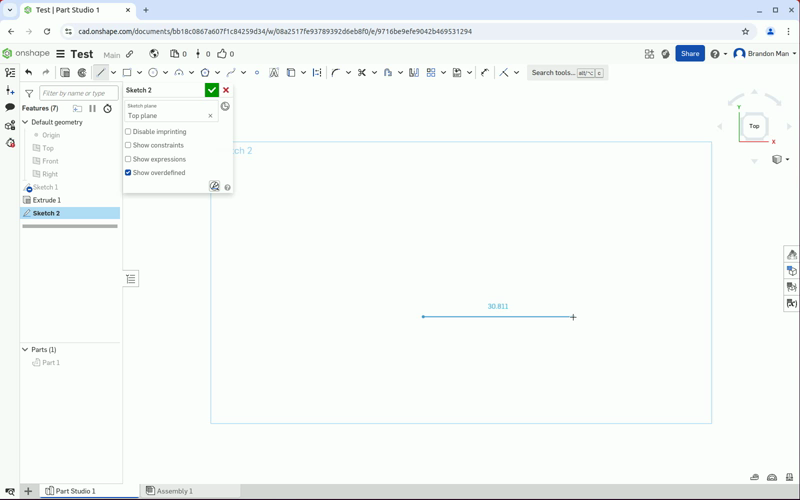
key_up(shift)
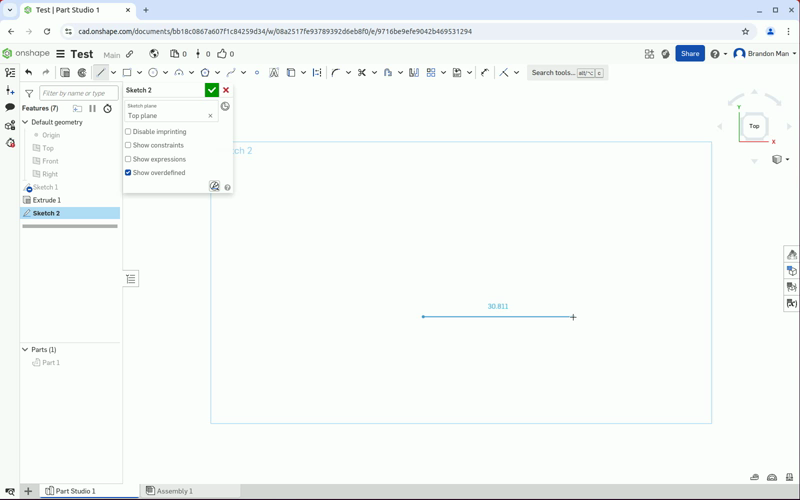
key_down(shift)
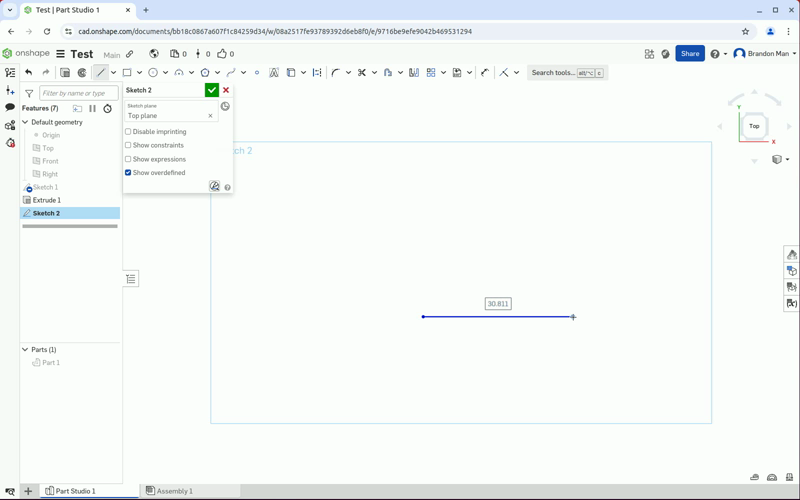
mouse_move(573, 247)
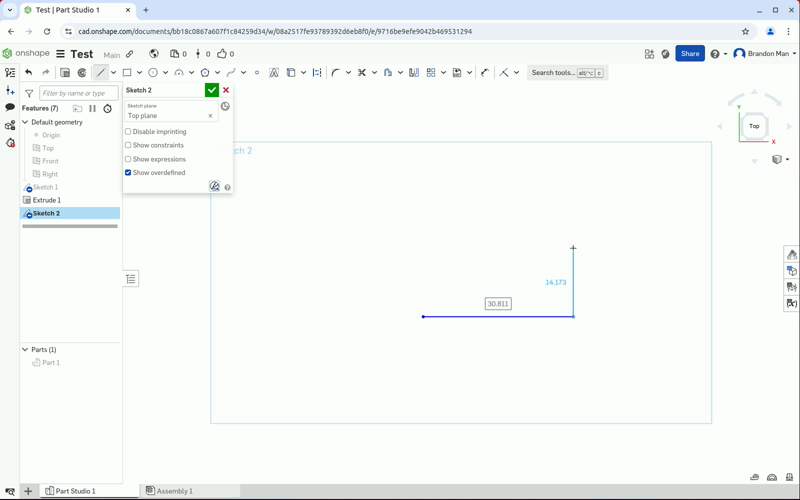
click(573, 247)
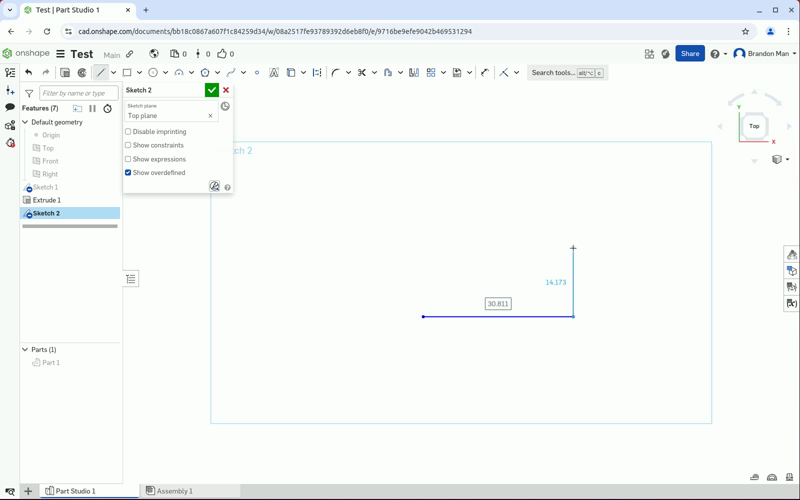
key_up(shift)
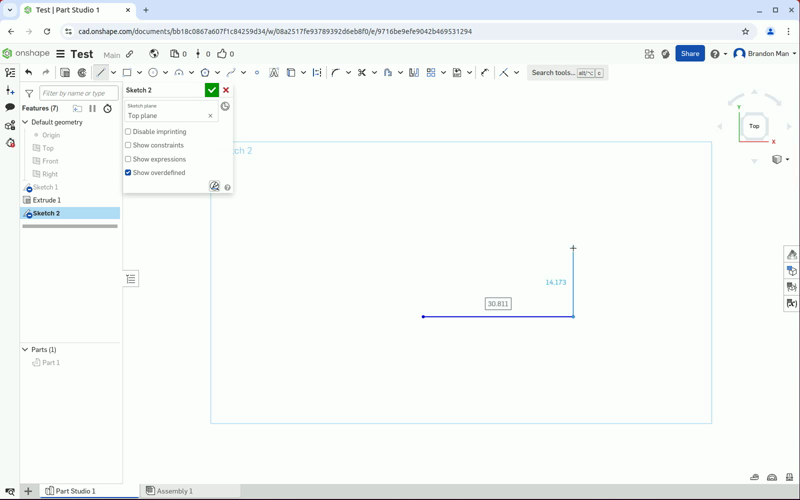
key_down(shift)
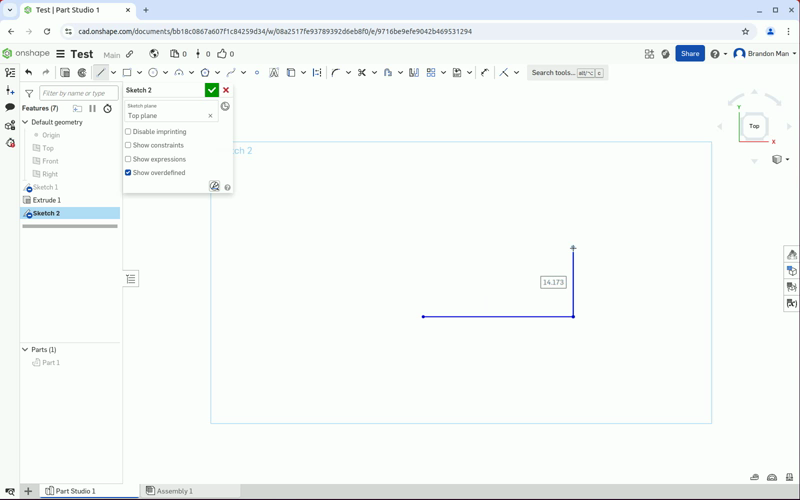
mouse_move(423, 247)
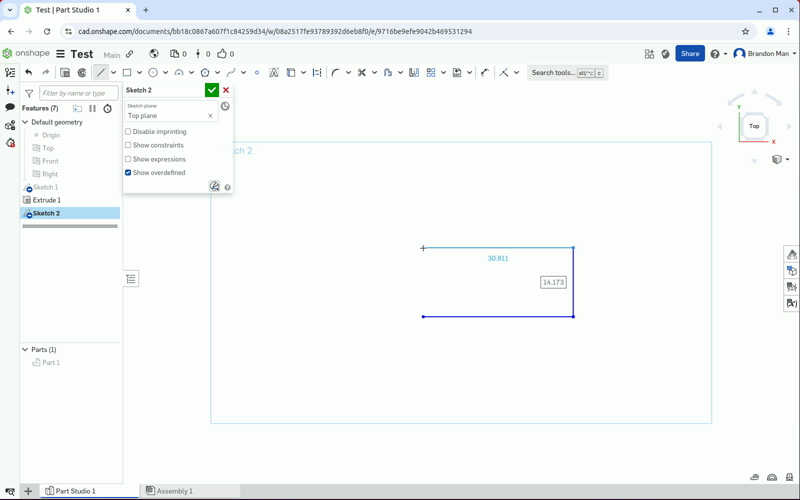
click(423, 247)
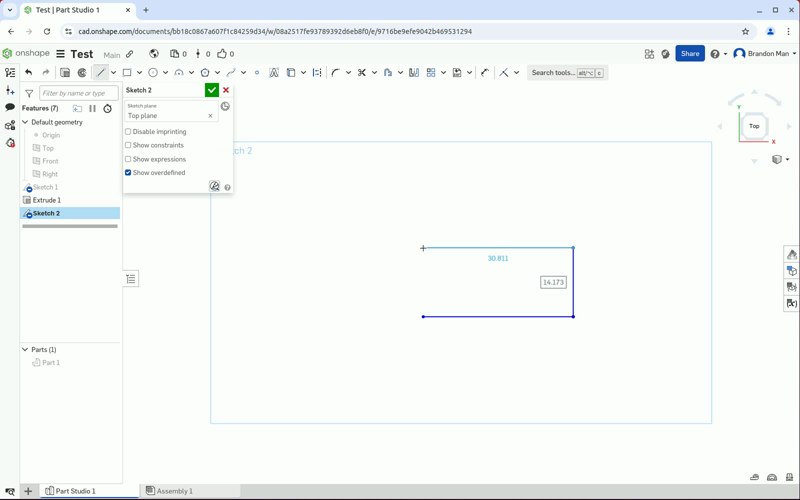
key_up(shift)
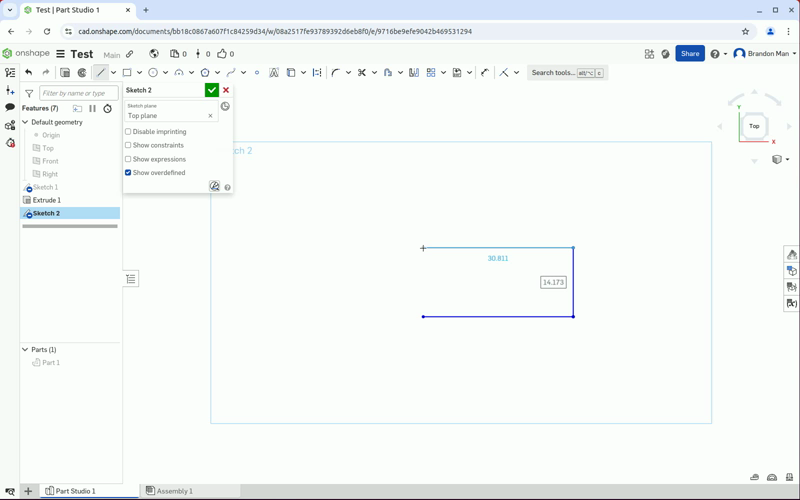
key_down(shift)
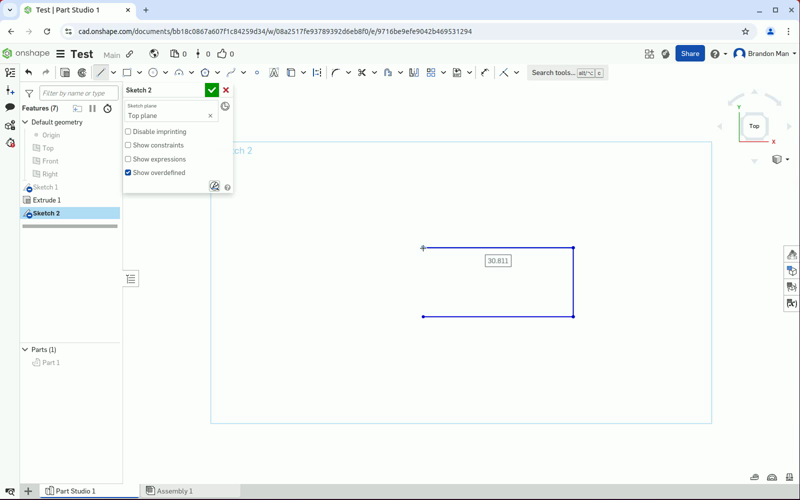
mouse_move(423, 316)
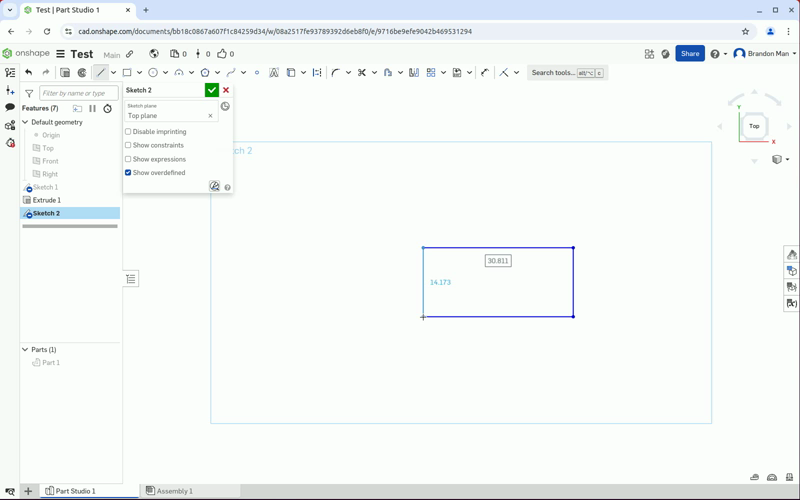
key_up(shift)
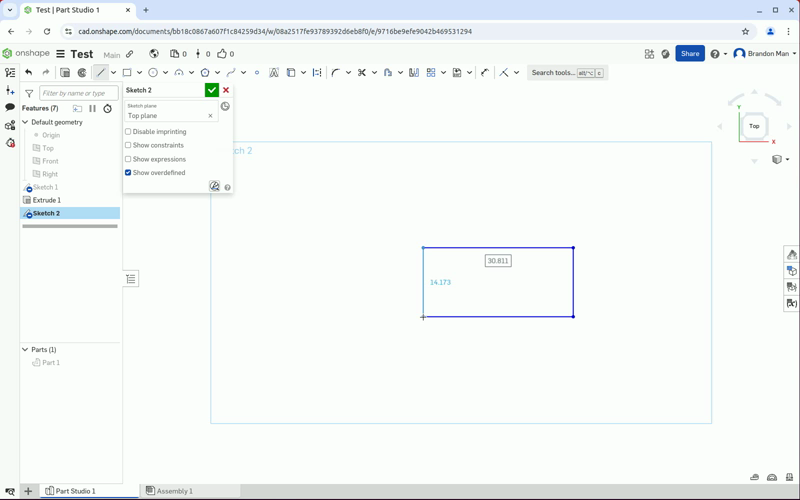
click(423, 316)
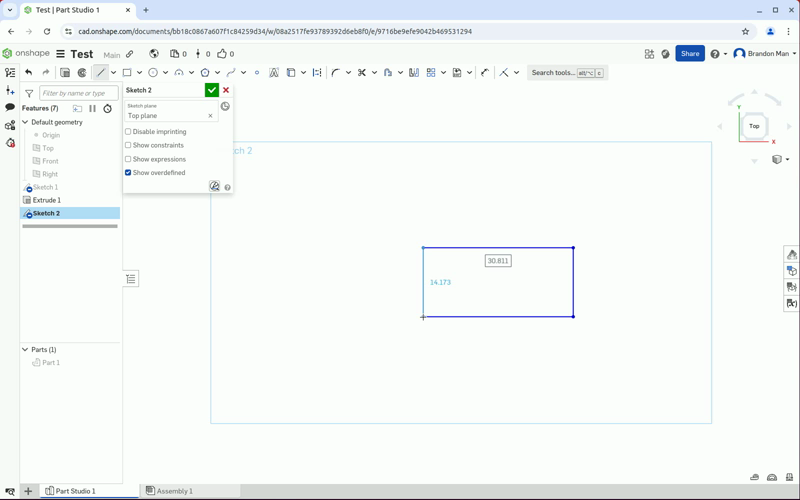
key(esc)
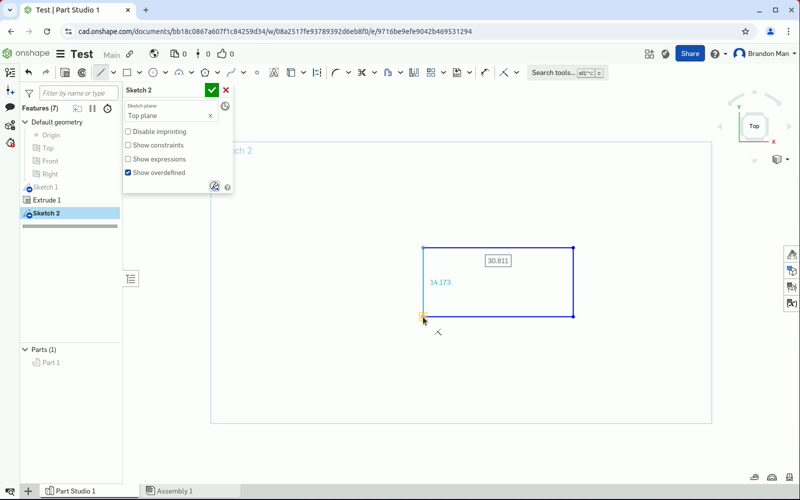
key(c)
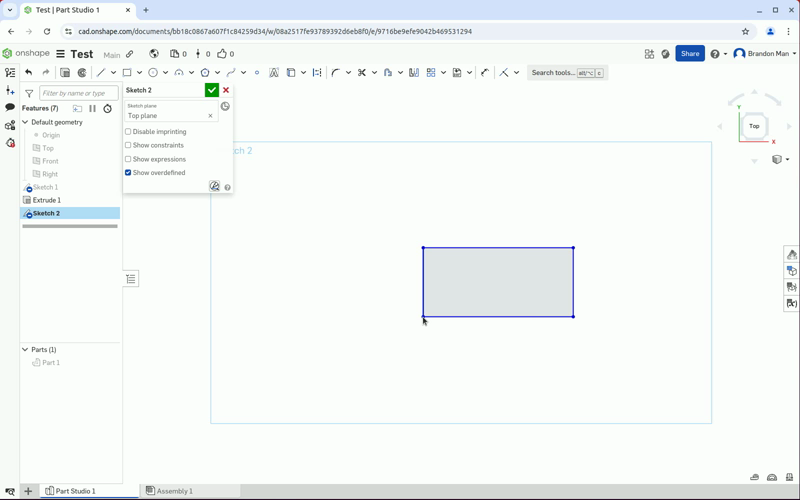
key_down(shift)
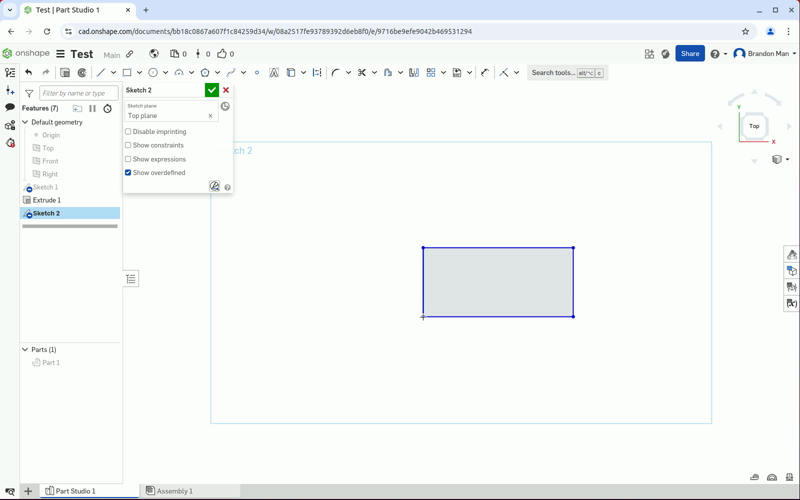
mouse_move(461, 282)
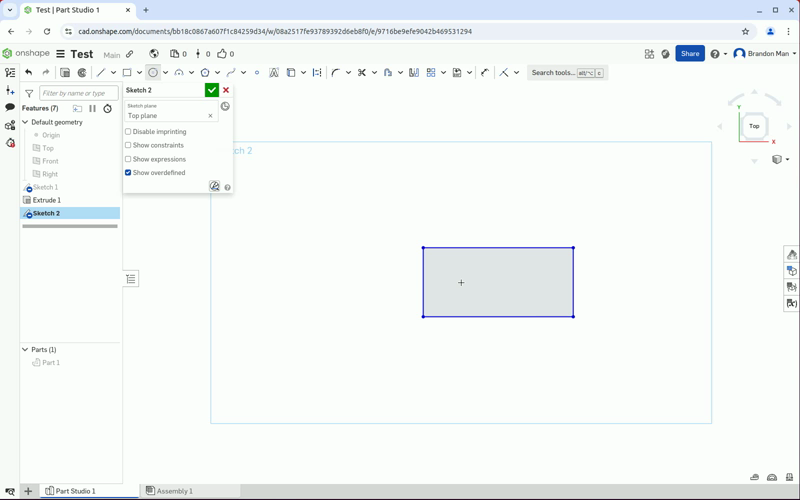
click(461, 282)
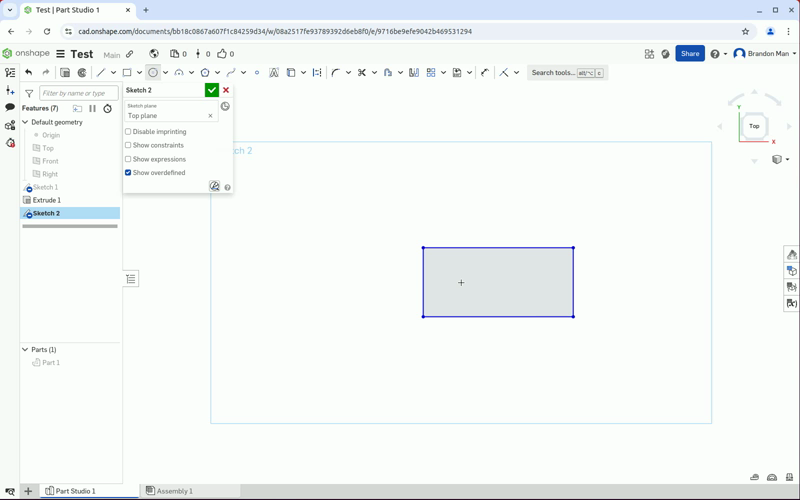
key_up(shift)
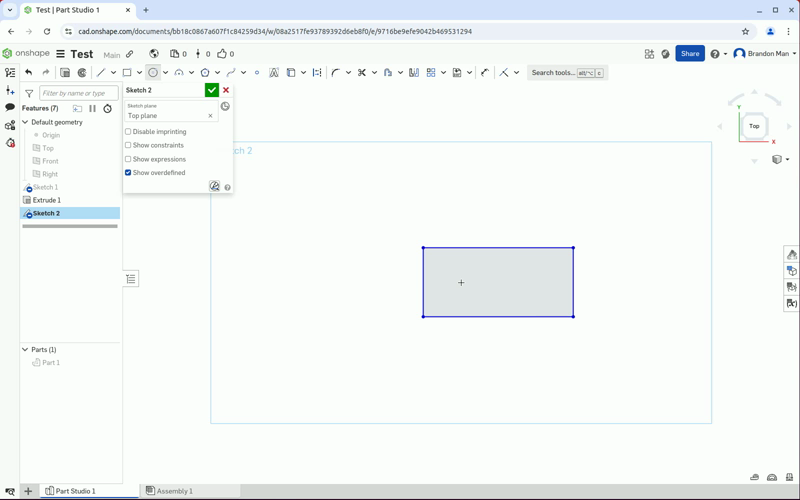
mouse_move(484, 282)
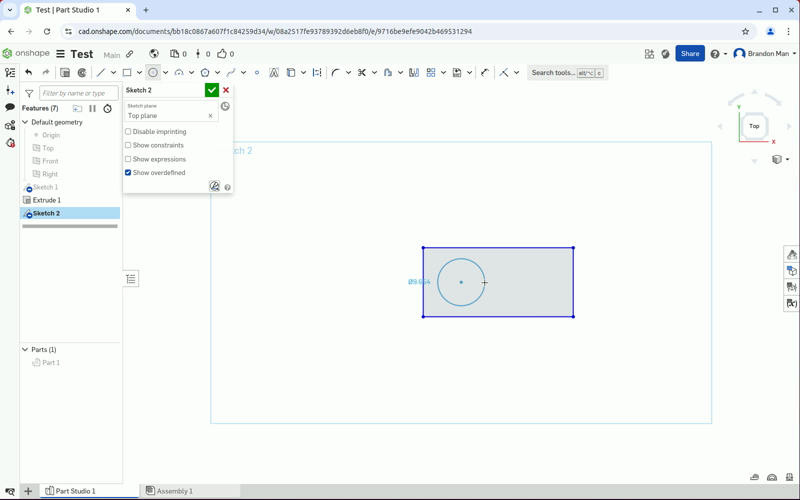
click(484, 282)
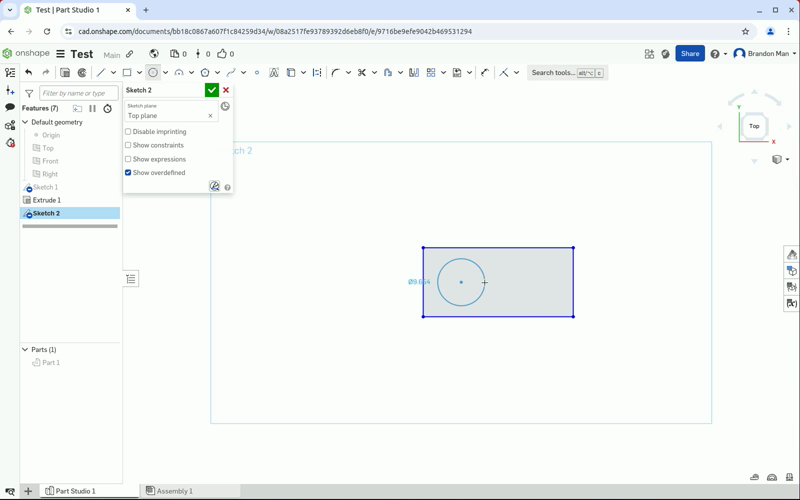
key(esc)
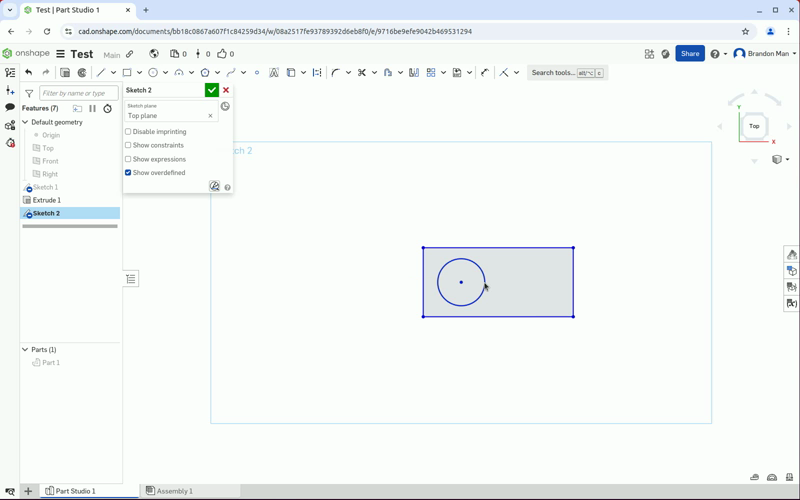
key(c)
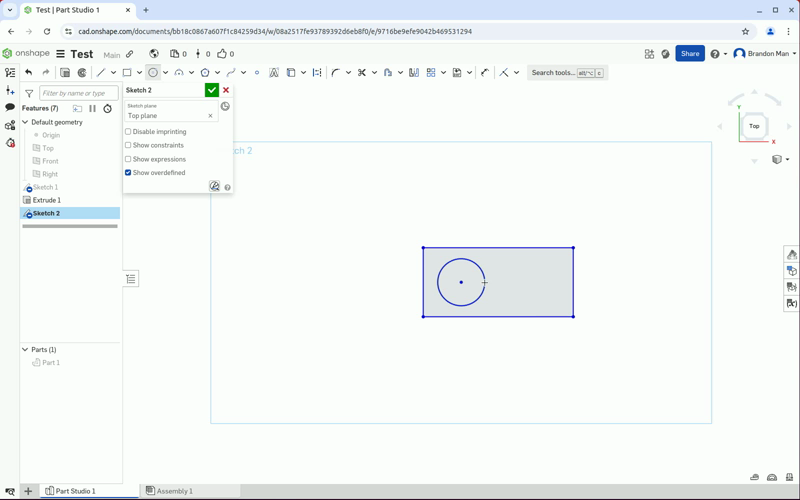
key_down(shift)
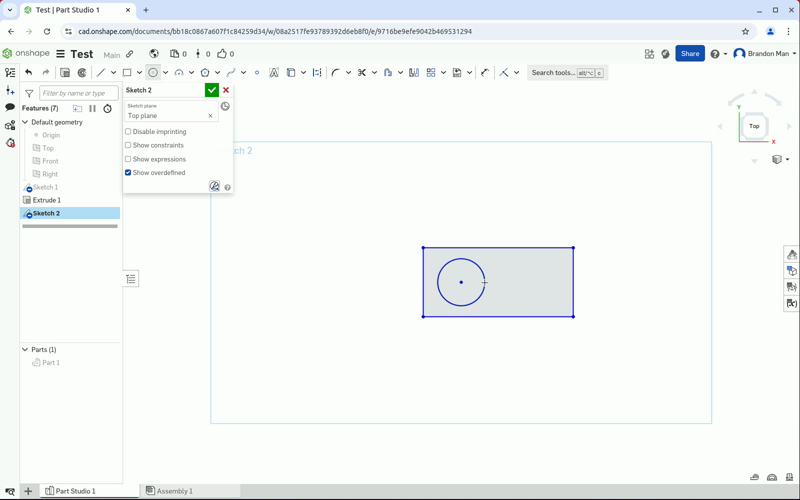
mouse_move(516, 282)
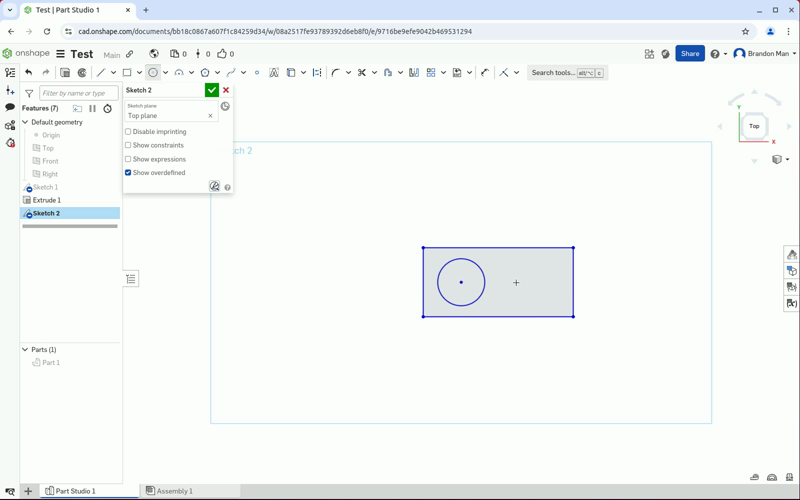
click(516, 282)
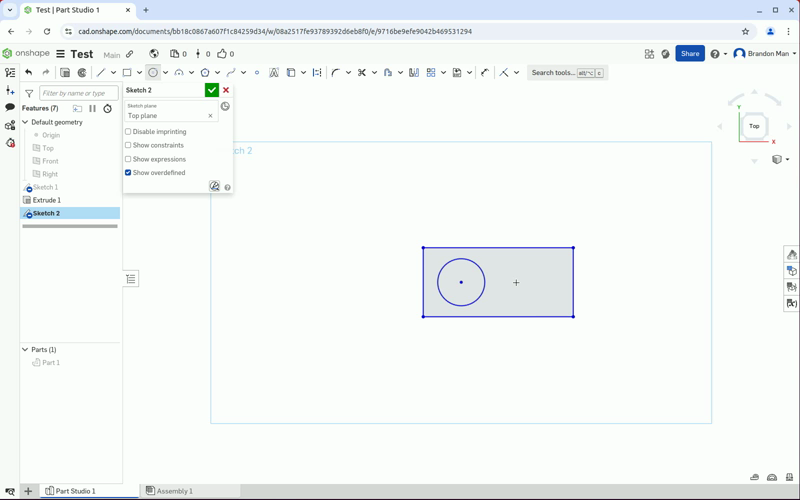
key_up(shift)
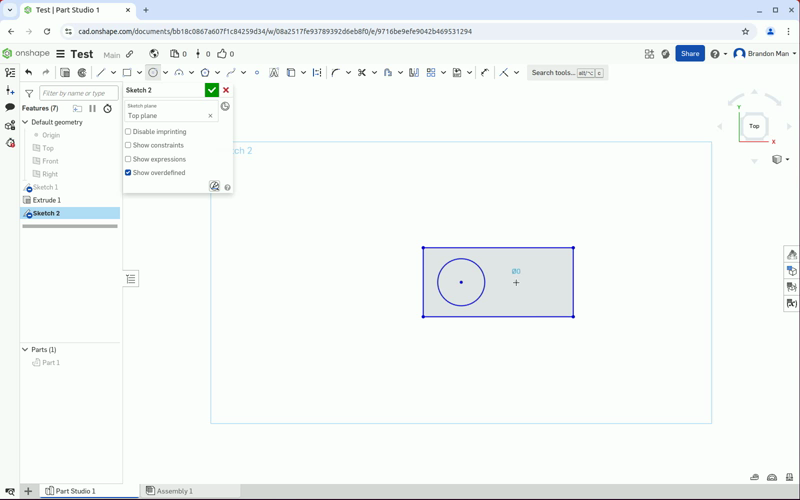
mouse_move(528, 282)
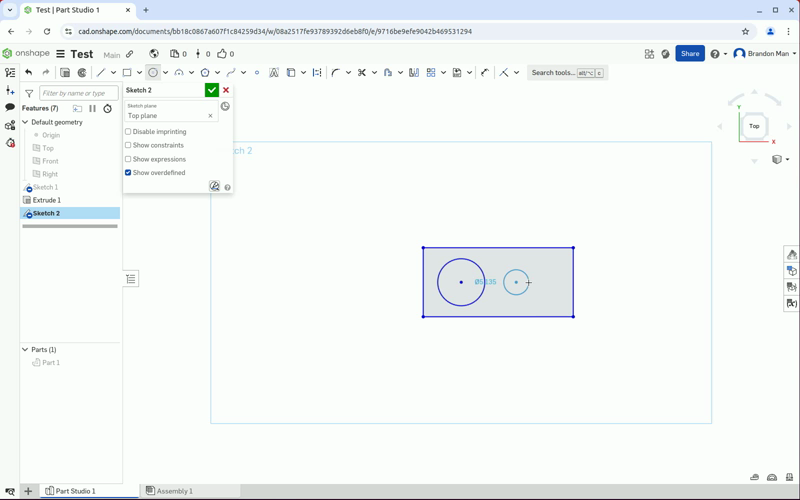
click(528, 282)
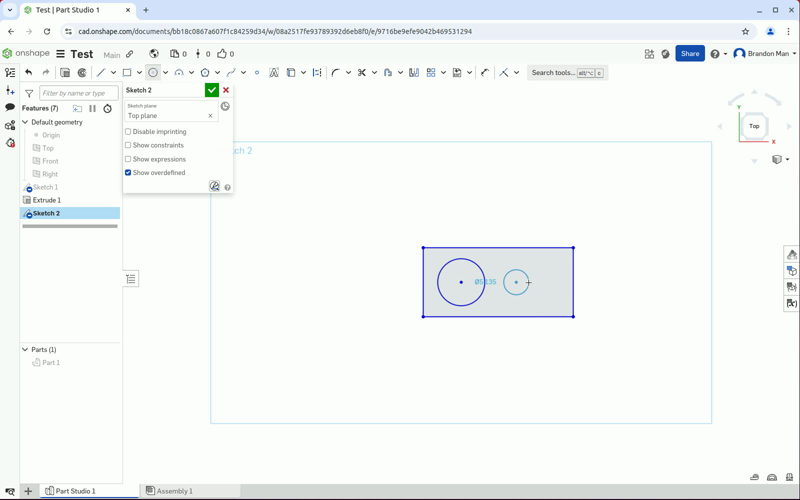
key(esc)
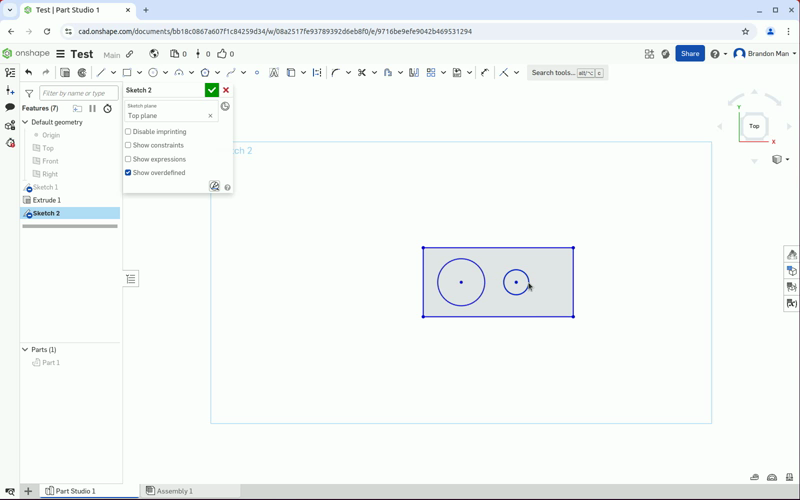
key(c)
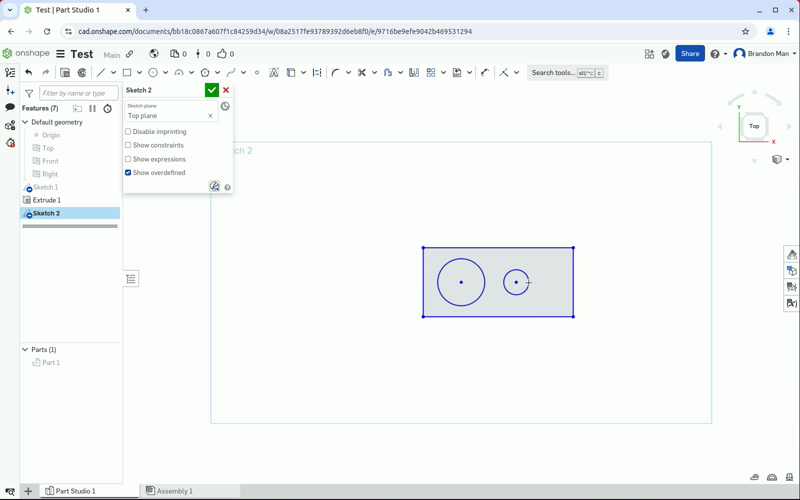
key_down(shift)
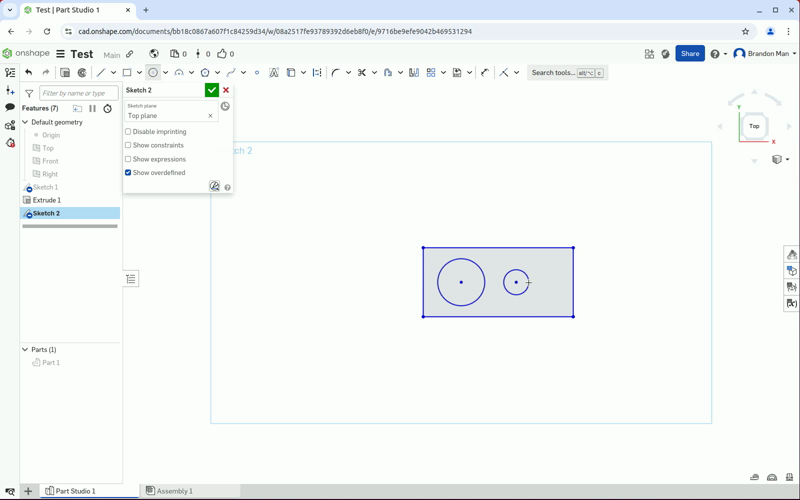
mouse_move(554, 282)
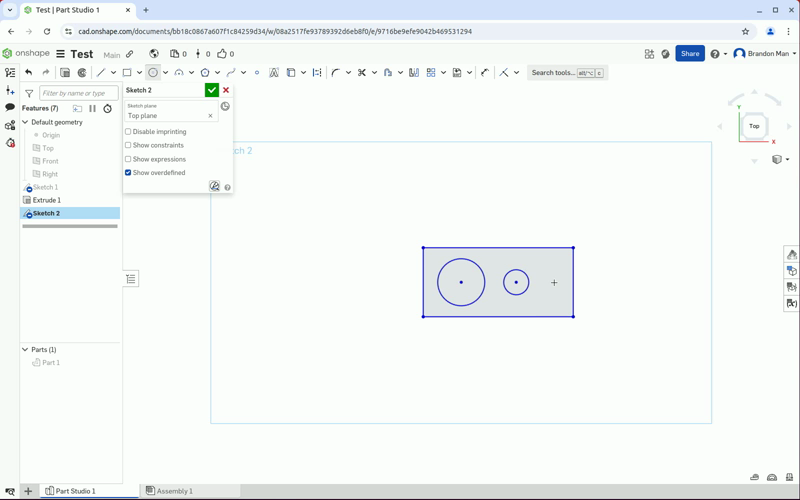
click(554, 282)
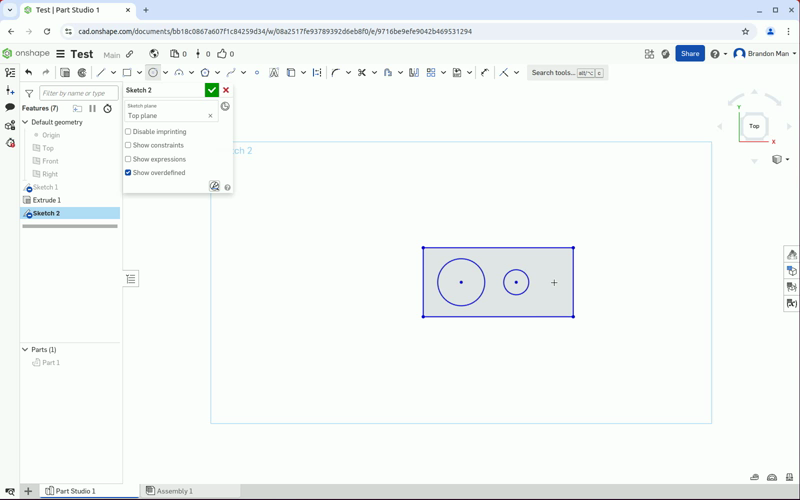
key_up(shift)
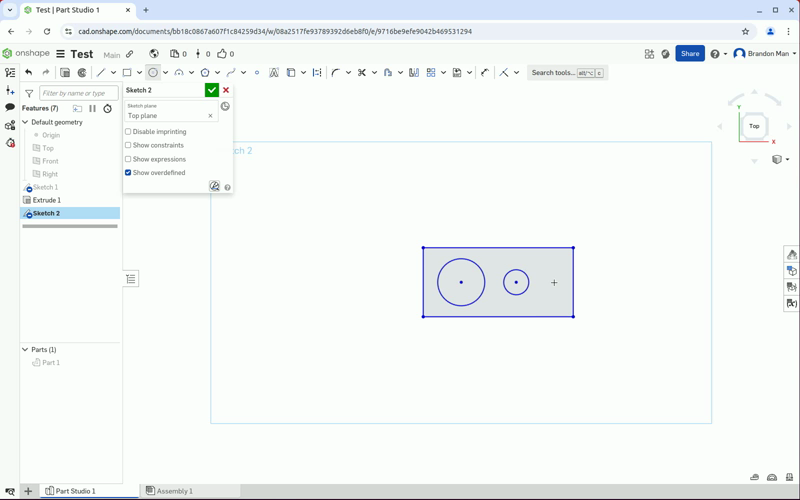
mouse_move(561, 282)
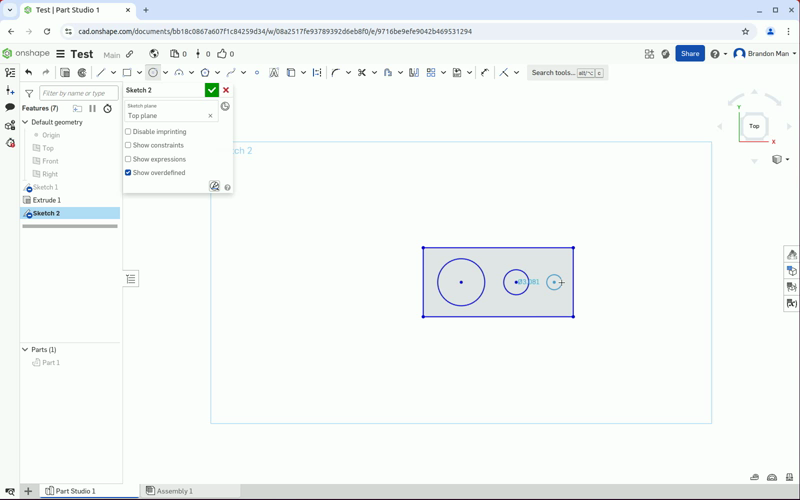
click(561, 282)
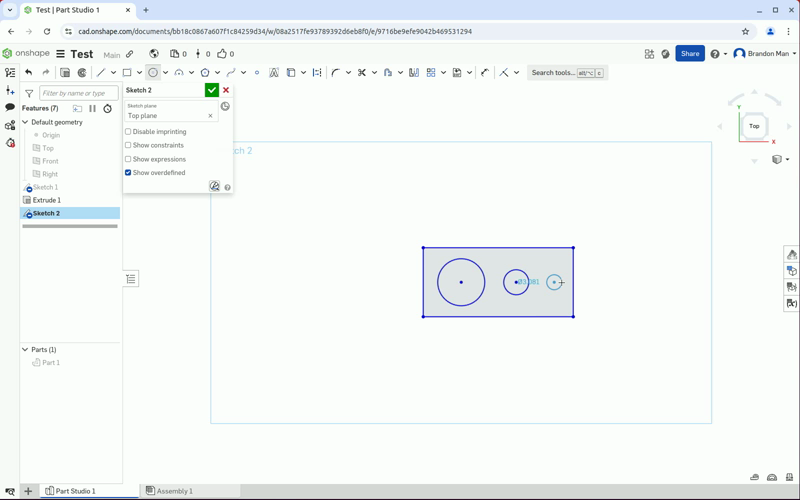
key(esc)
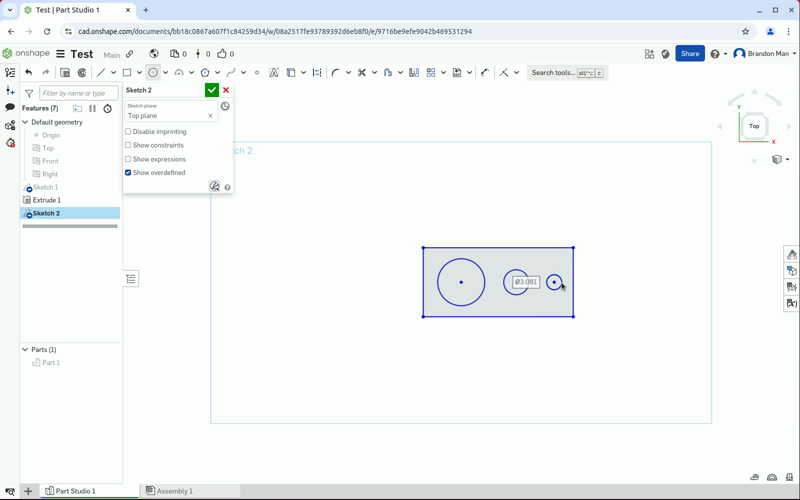
mouse_move(437, 305)
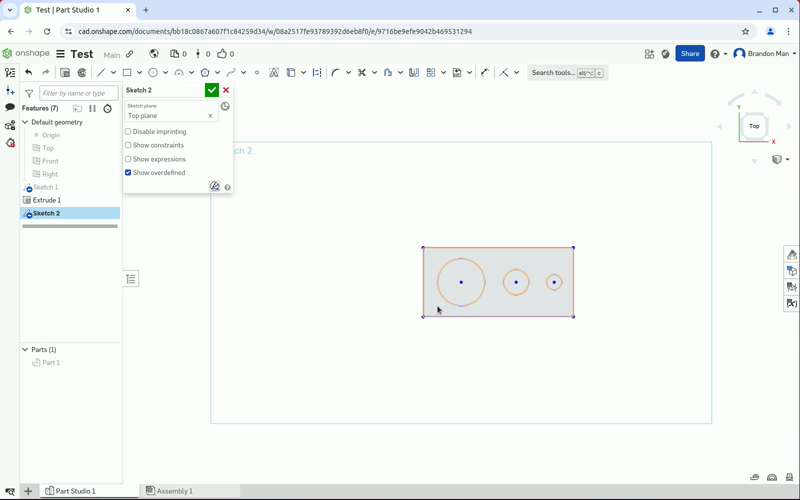
click(437, 305)
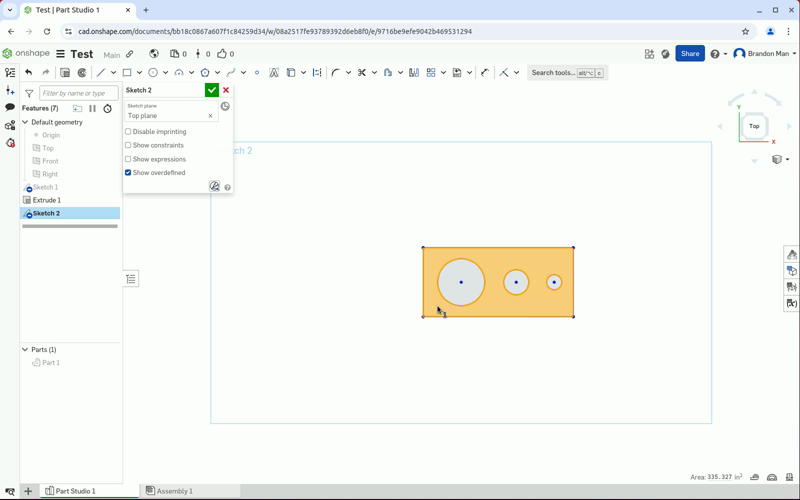
mouse_move(73, 352)
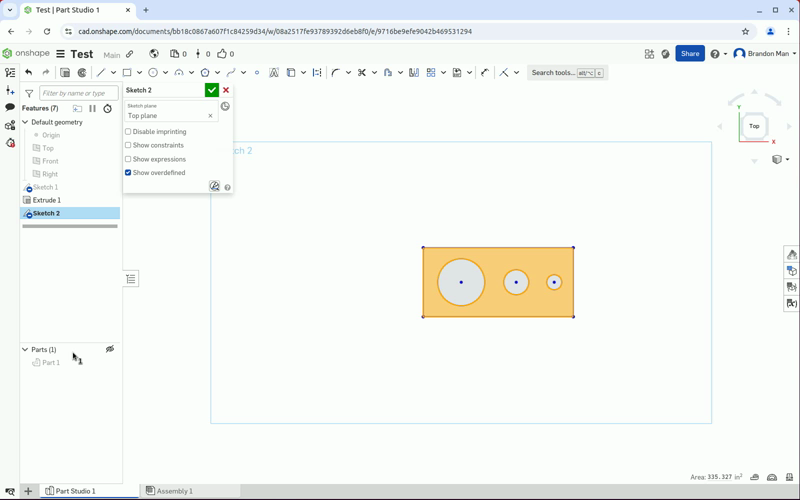
key(shift+y)
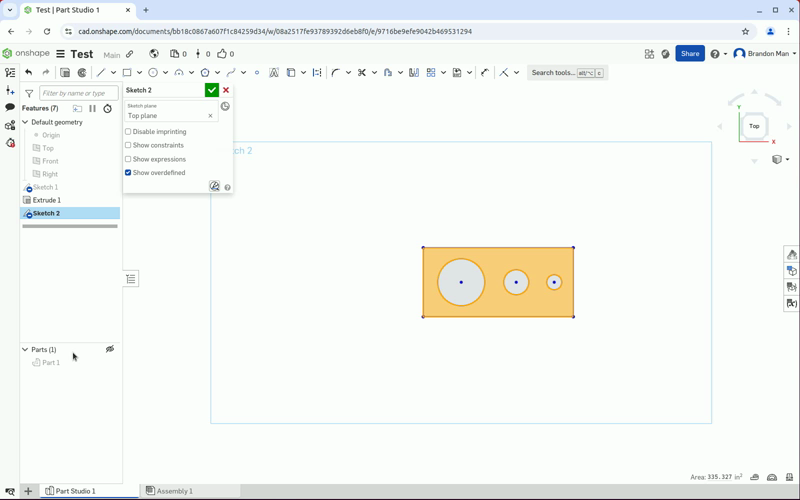
key(shift+e)
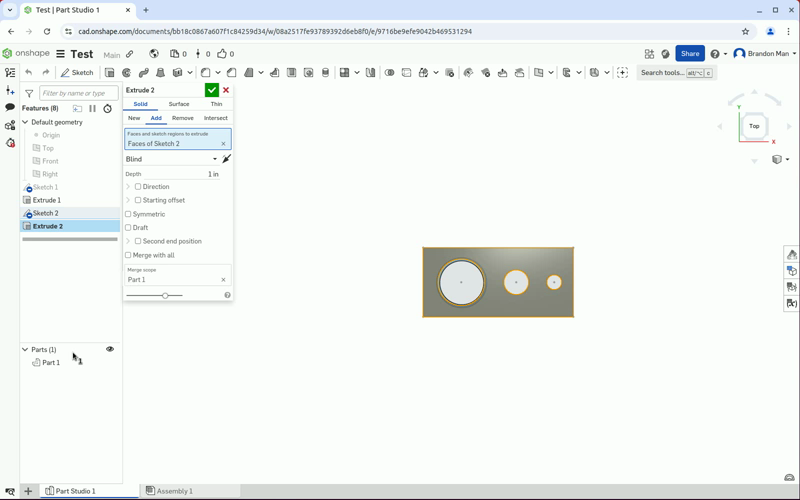
mouse_move(143, 106)
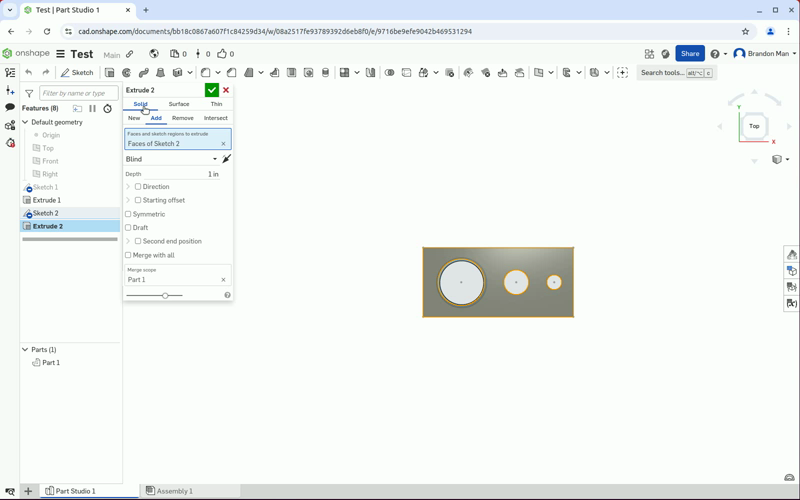
click(143, 106)
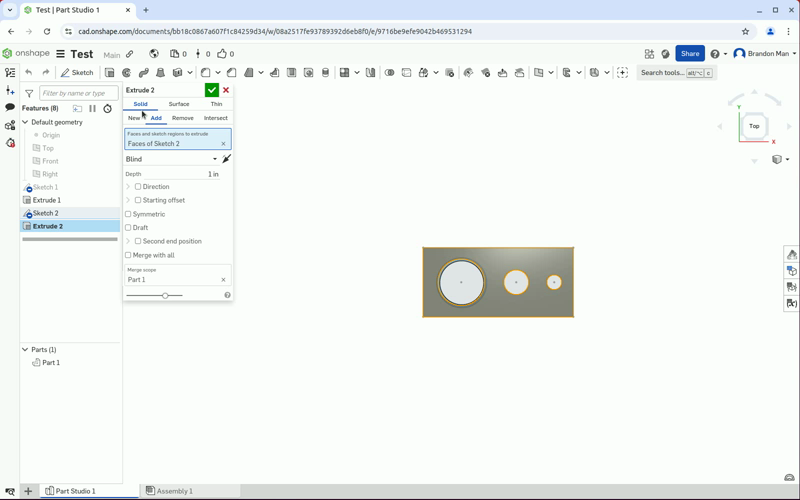
mouse_move(137, 120)
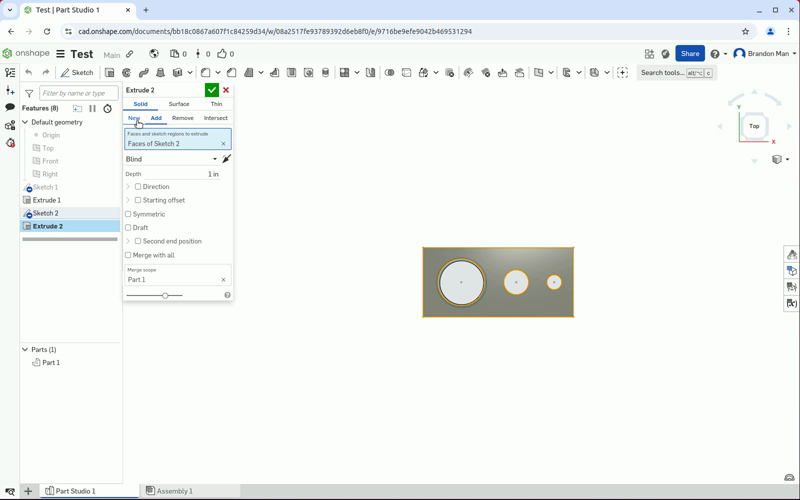
click(137, 120)
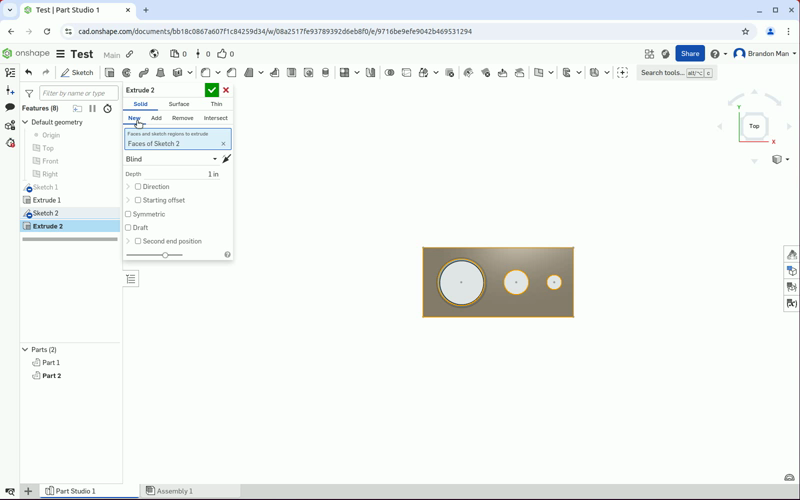
key(tab, 4)
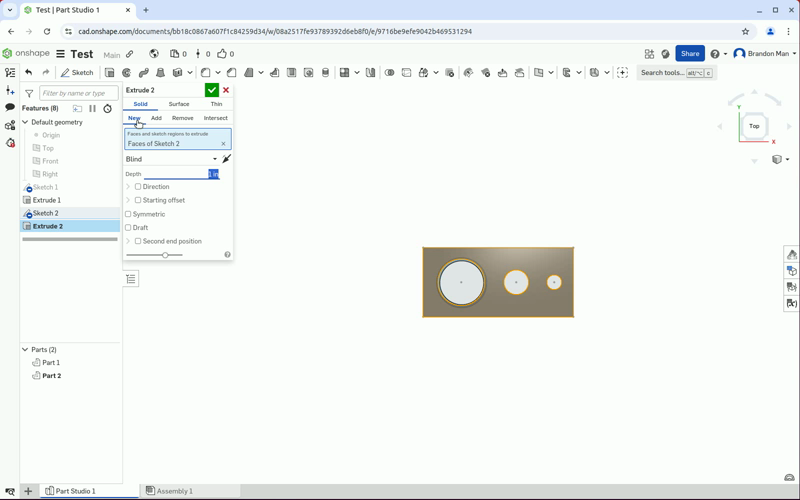
text(0.481)
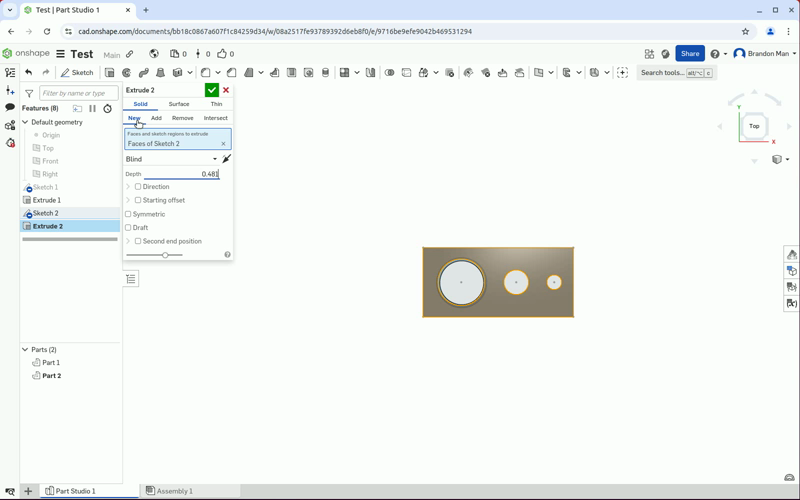
key(enter)
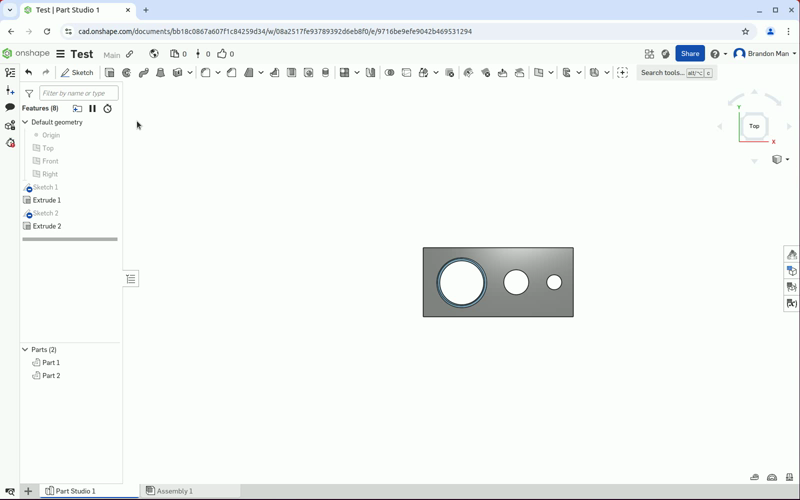
key(shift+h)
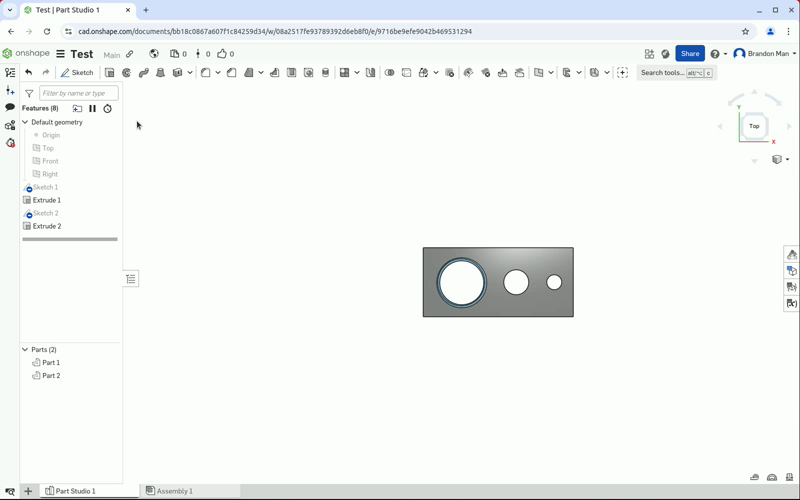
key(shift+h)
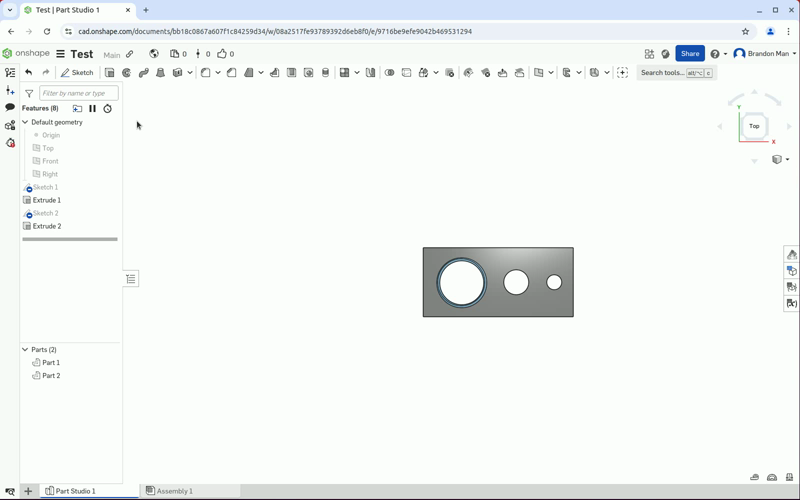
mouse_move(73, 189)
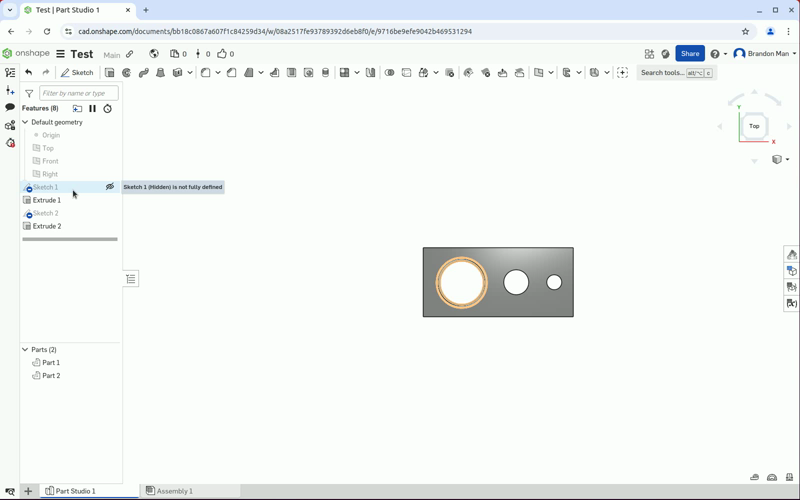
click(73, 189)
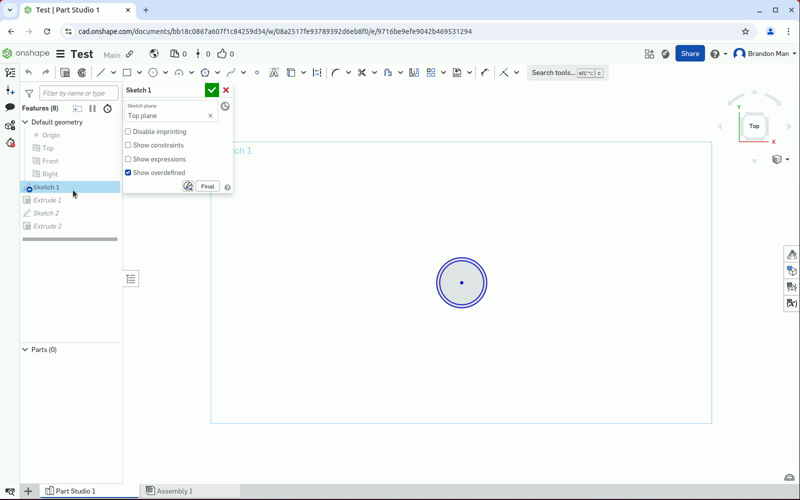
mouse_move(229, 92)
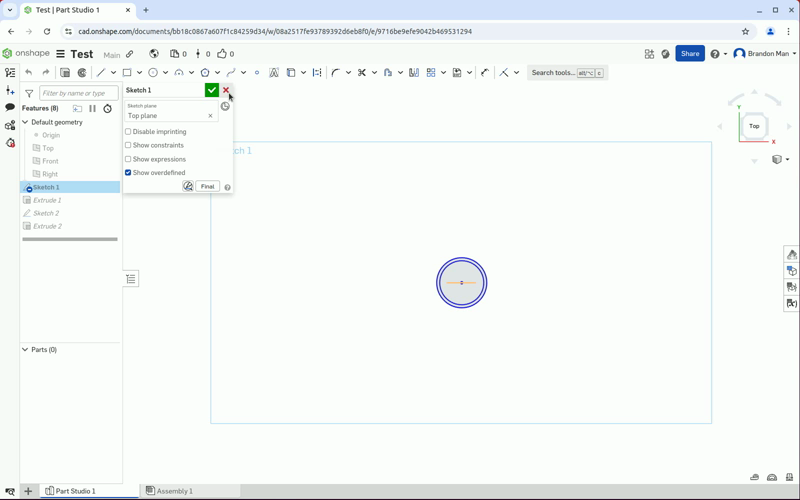
click(229, 92)
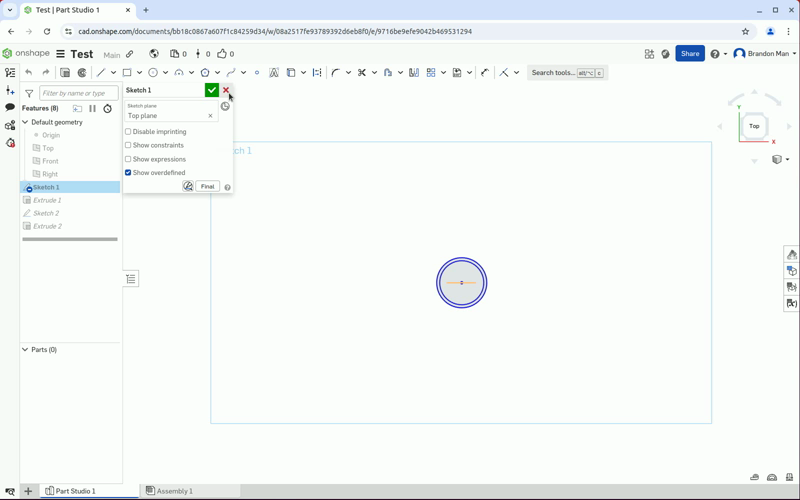
key(shift+s)
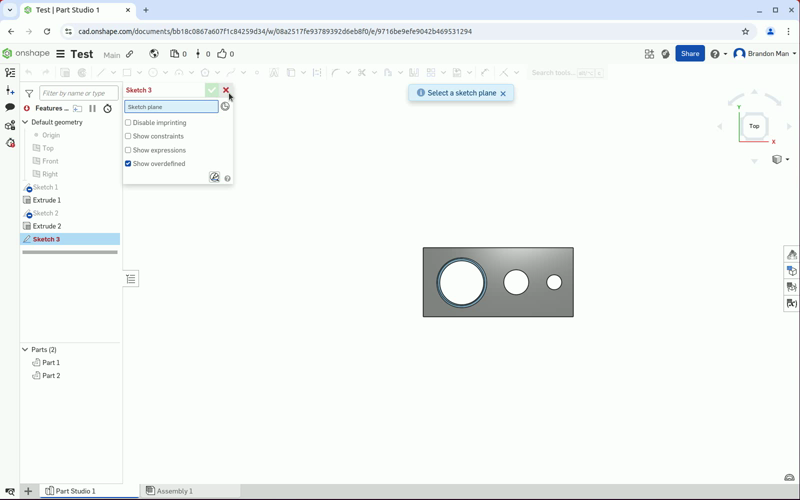
mouse_move(73, 150)
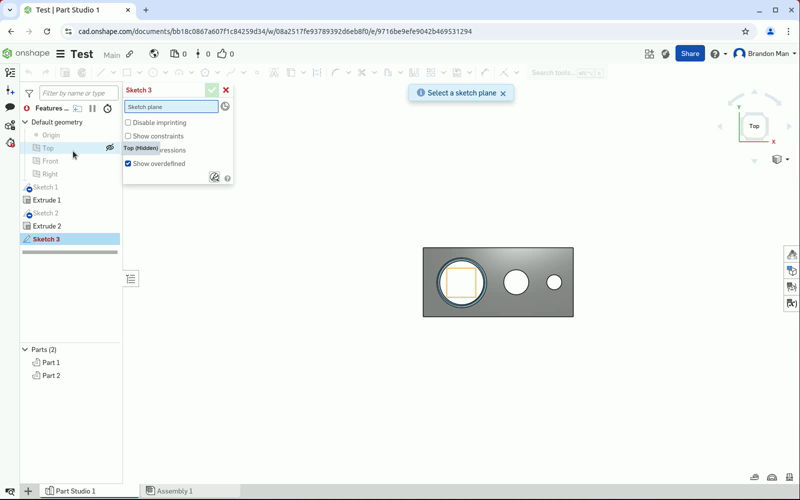
click(73, 150)
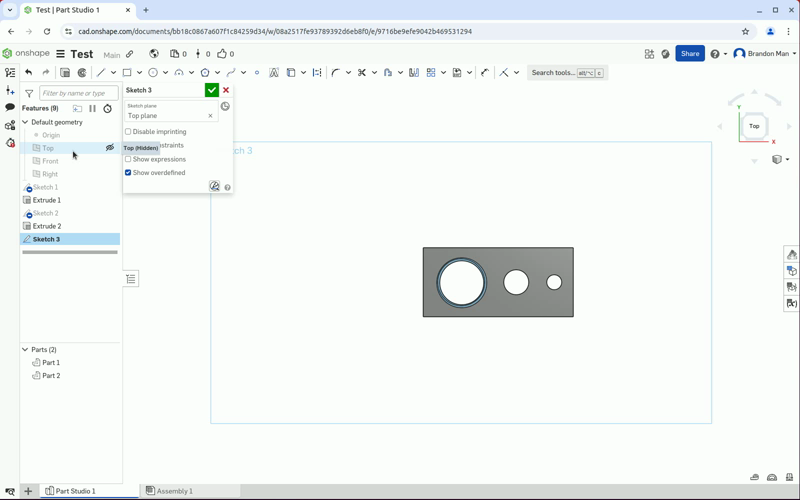
mouse_move(73, 352)
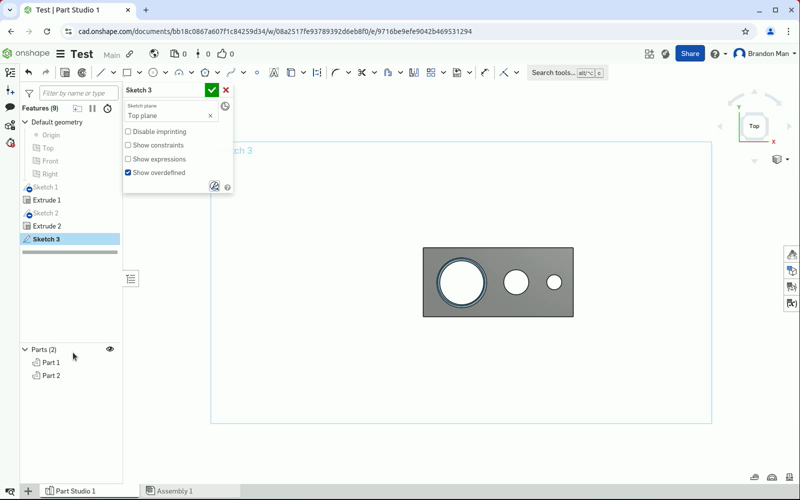
key(y)
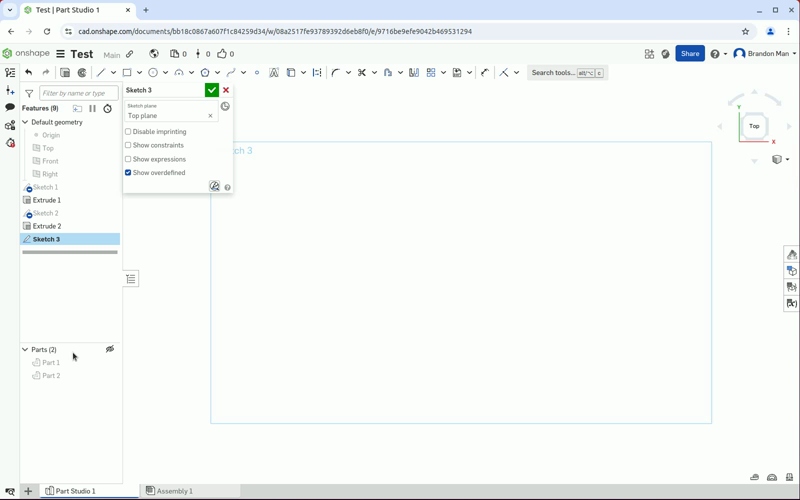
key(l)
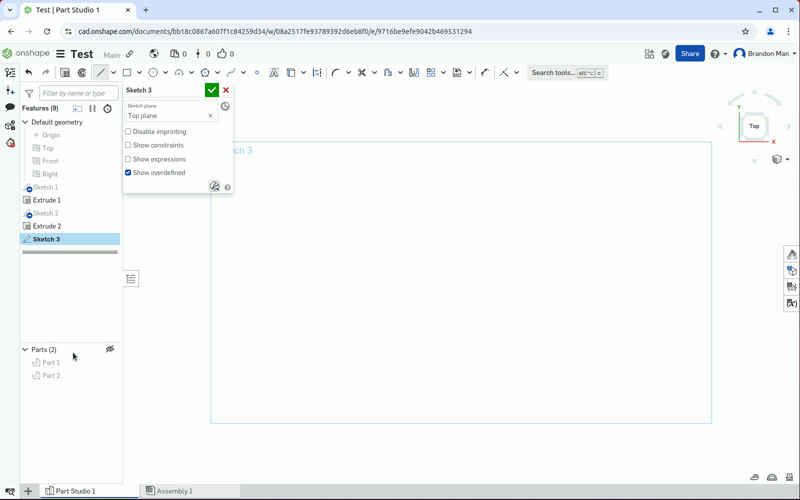
key_down(shift)
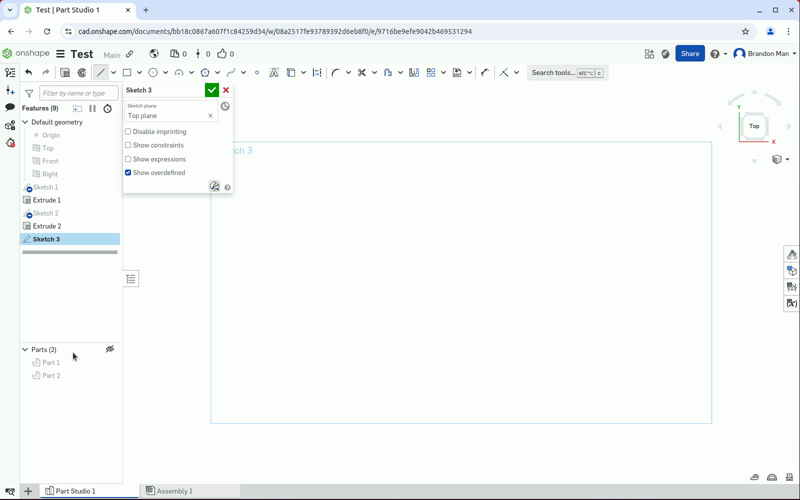
mouse_move(423, 333)
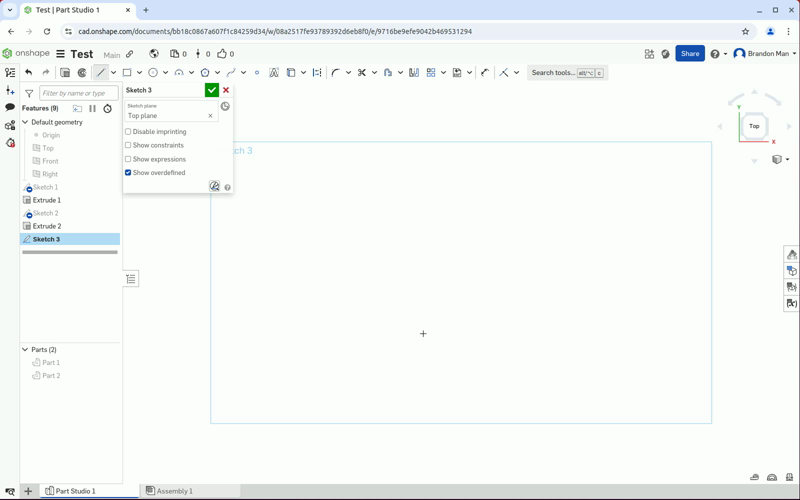
click(423, 333)
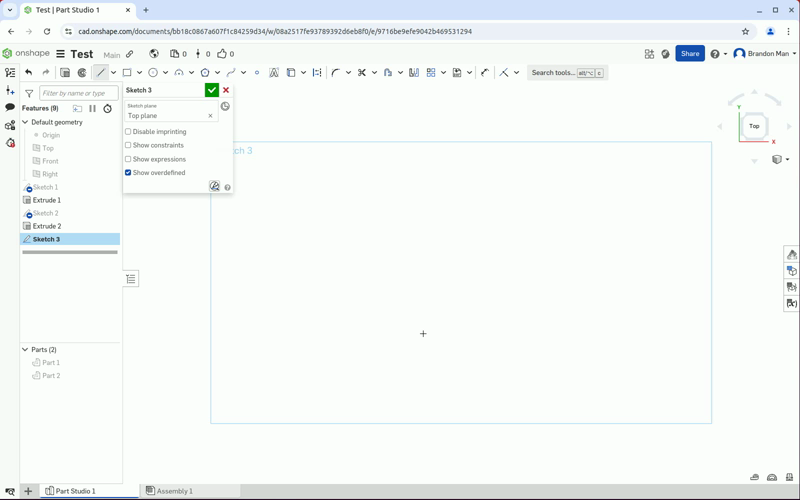
key_up(shift)
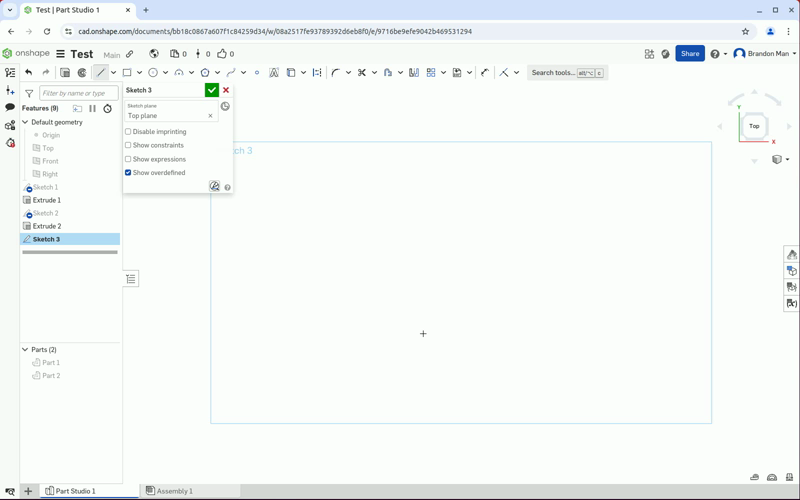
key_down(shift)
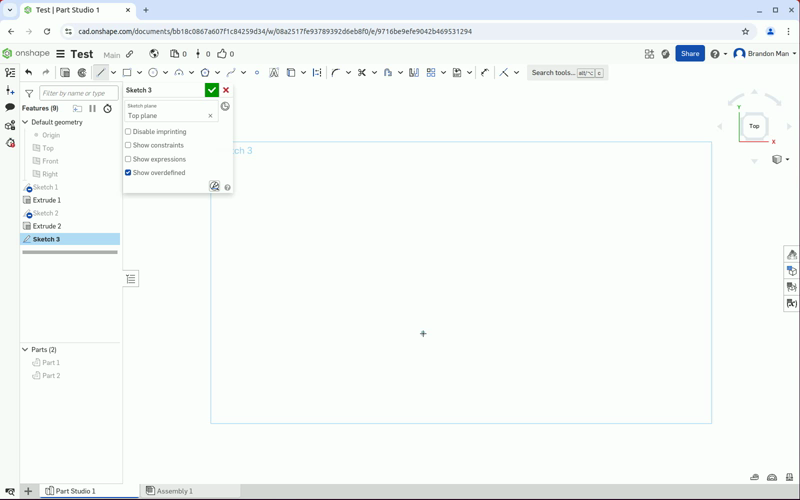
mouse_move(495, 333)
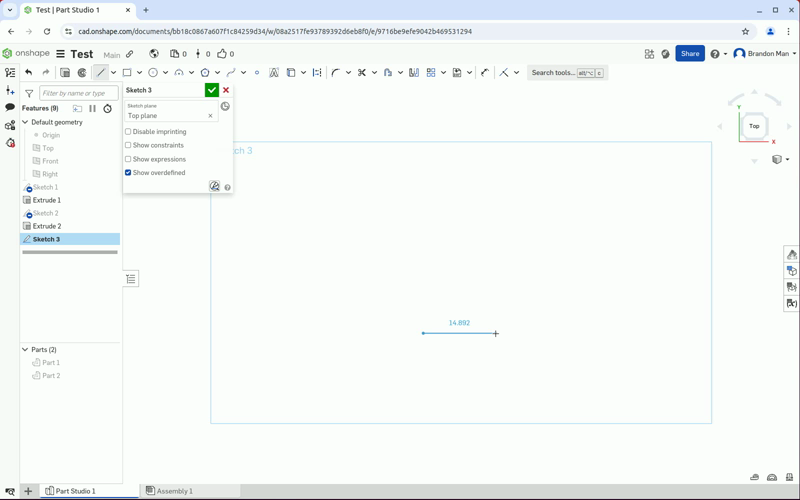
click(495, 333)
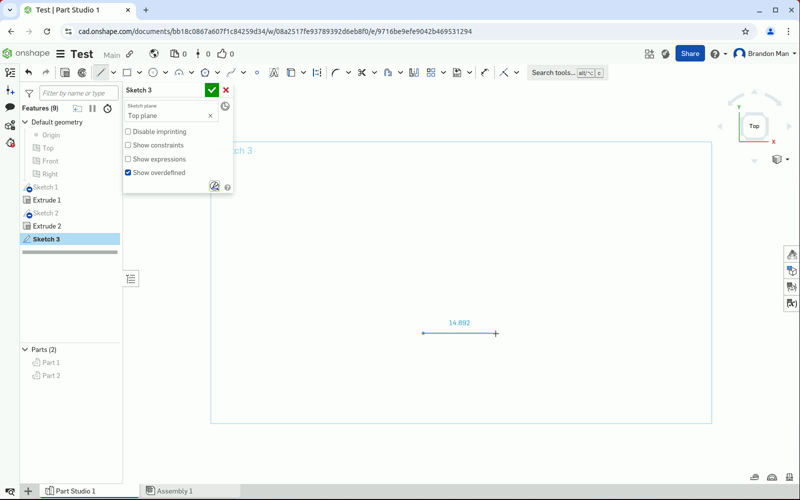
key_up(shift)
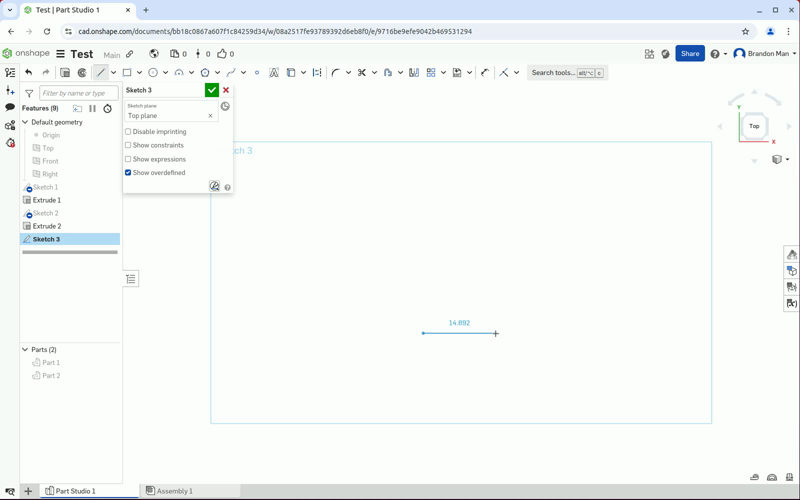
key_down(shift)
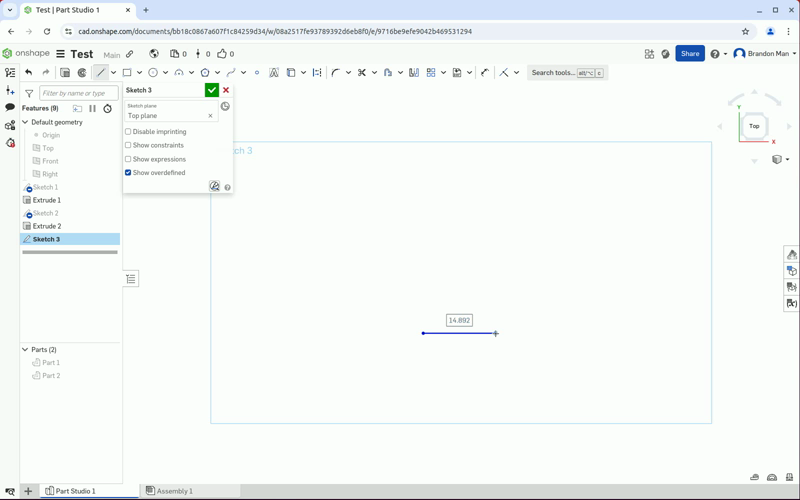
mouse_move(573, 333)
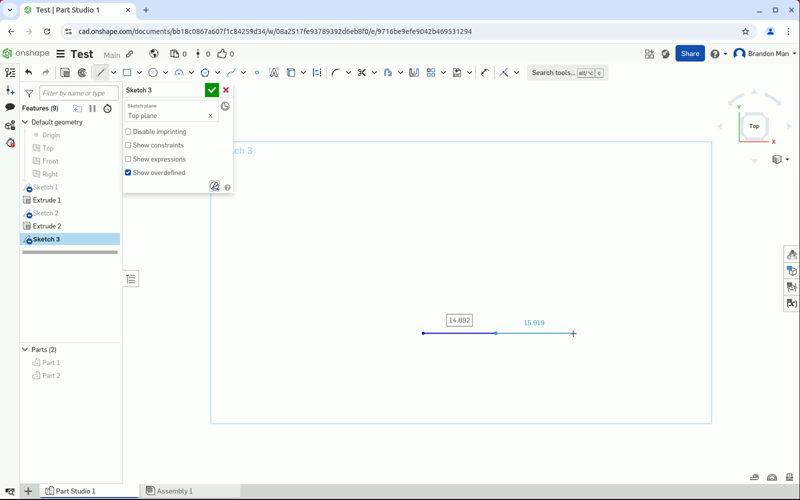
click(573, 333)
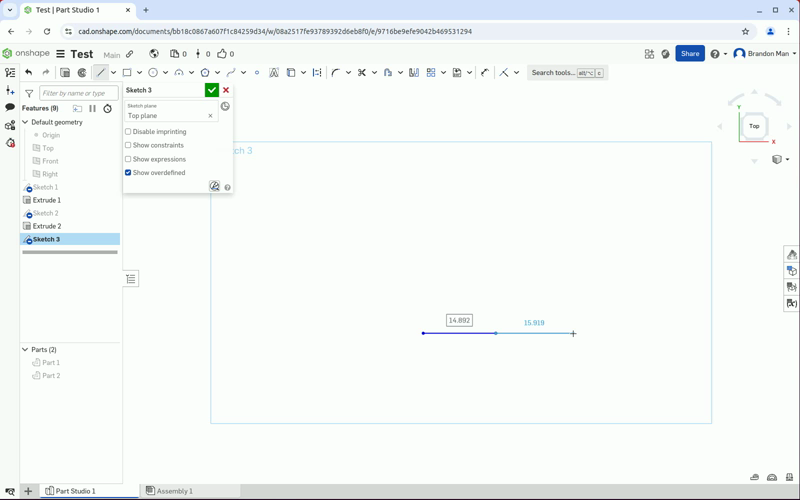
key_up(shift)
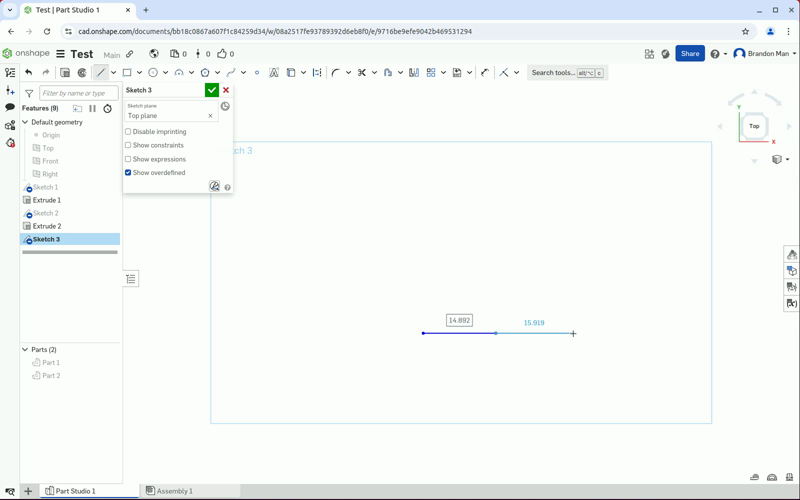
key_down(shift)
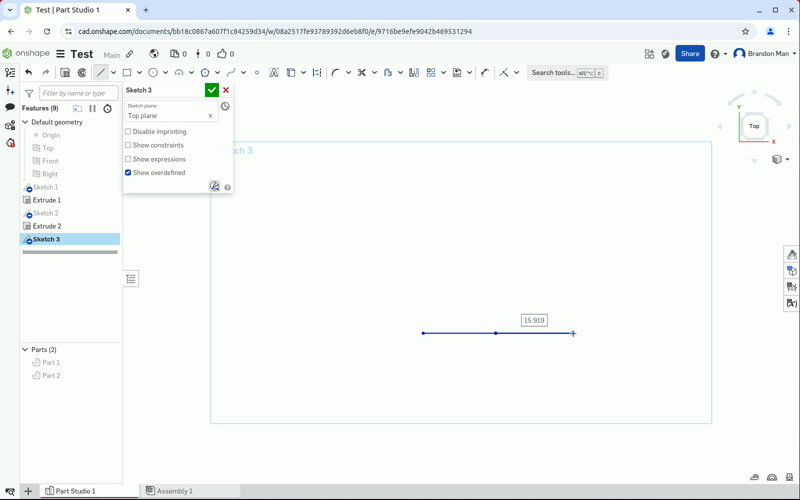
mouse_move(589, 333)
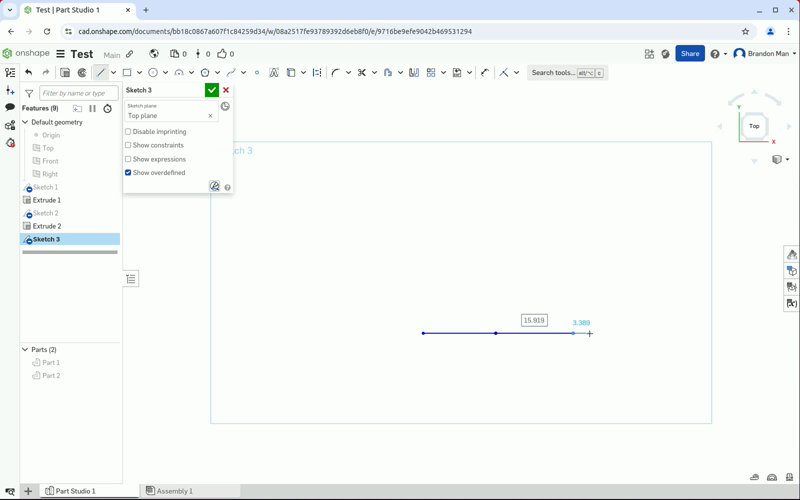
mouse_move(573, 324)
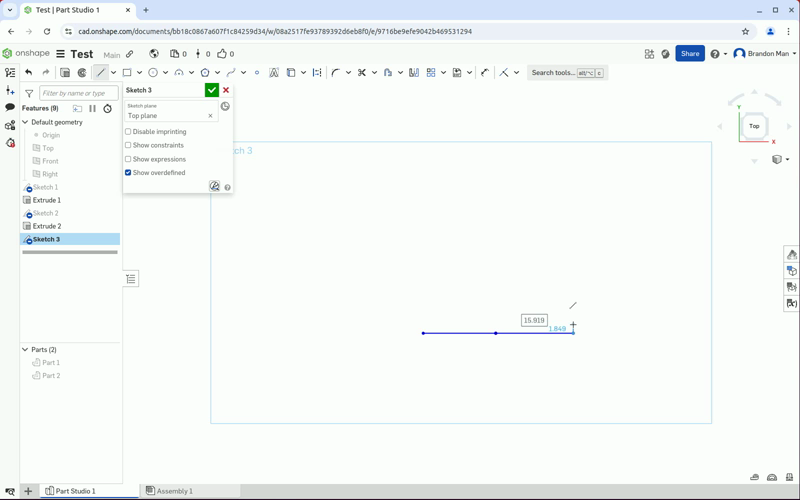
click(573, 324)
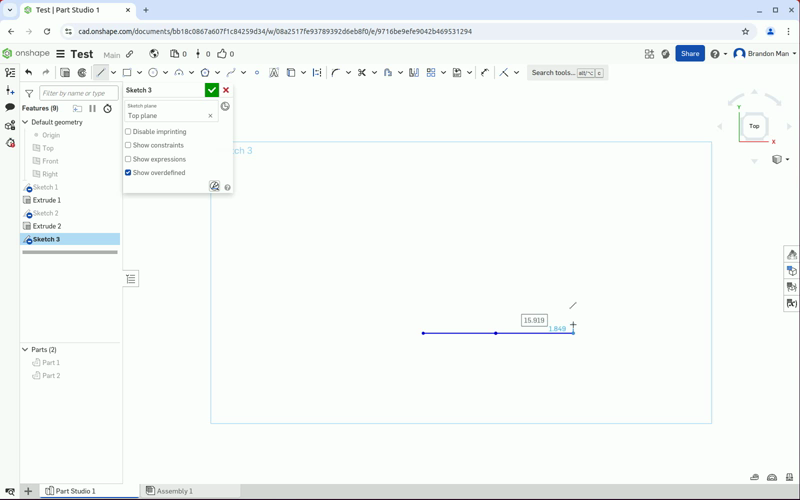
key_up(shift)
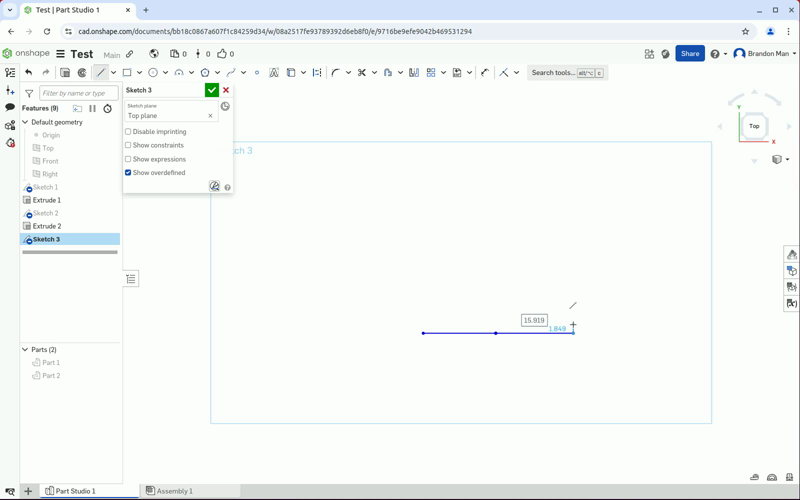
key_down(shift)
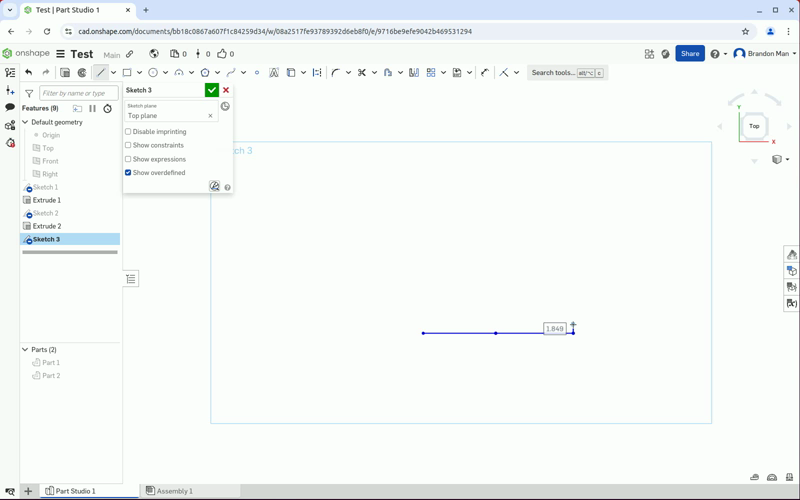
mouse_move(423, 324)
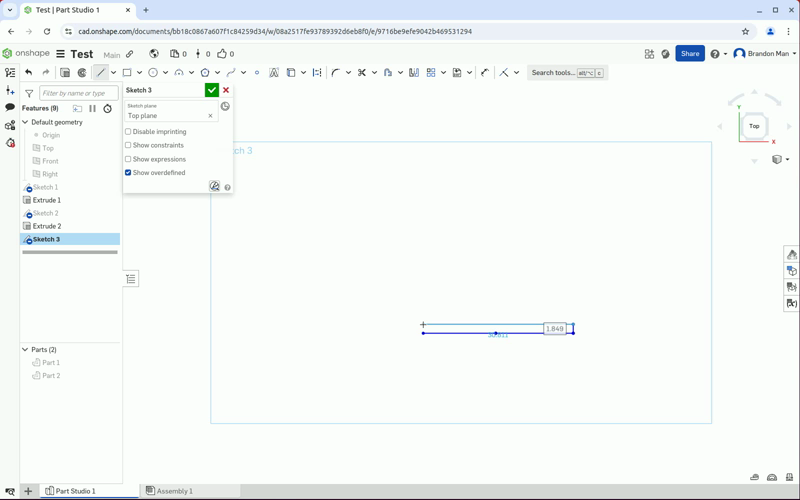
click(423, 324)
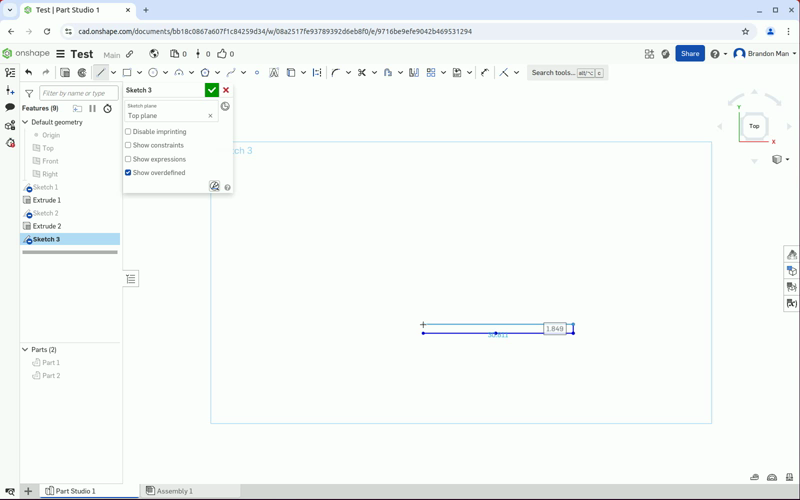
key_up(shift)
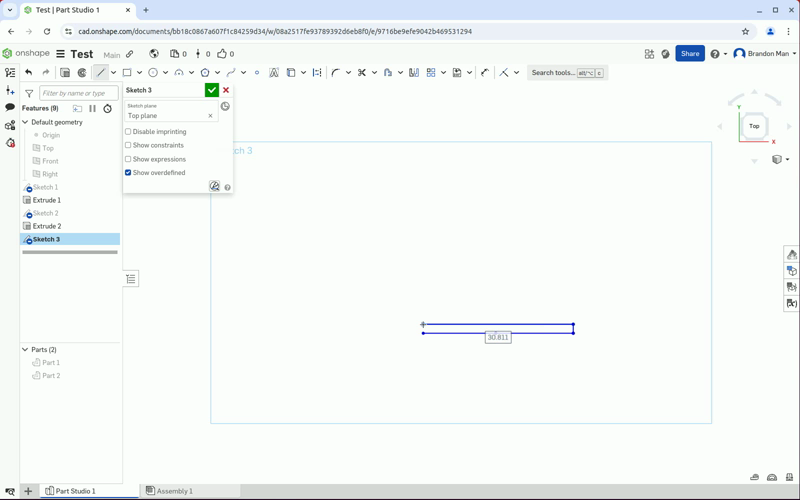
mouse_move(453, 324)
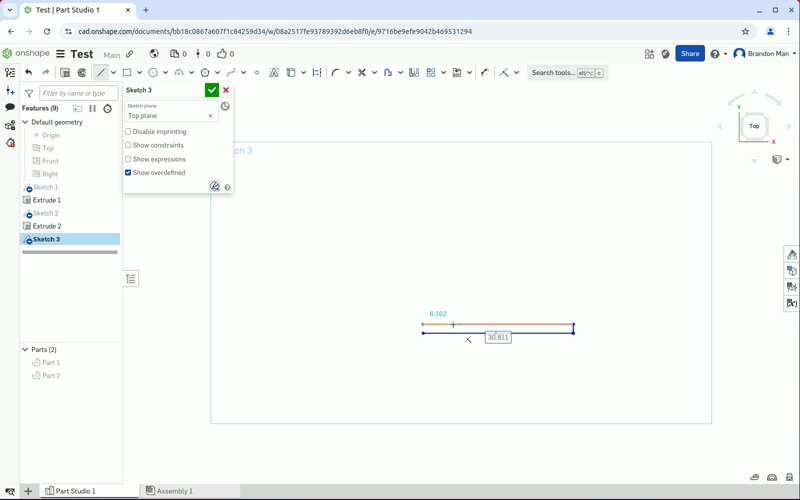
key_down(shift)
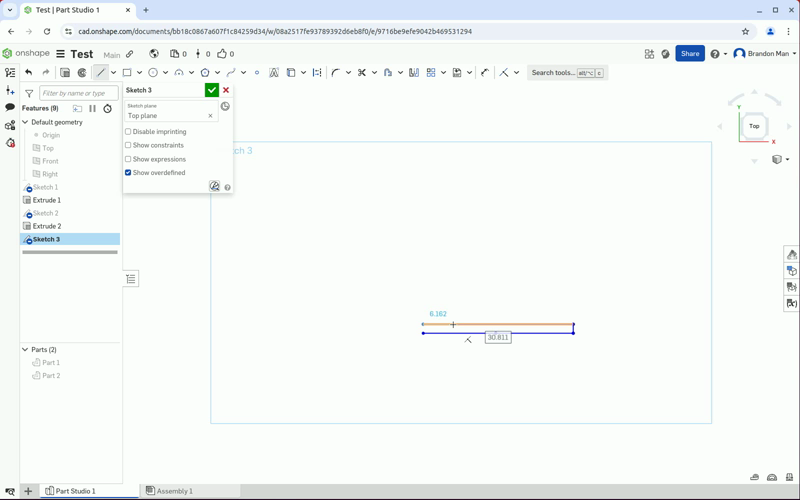
mouse_move(423, 333)
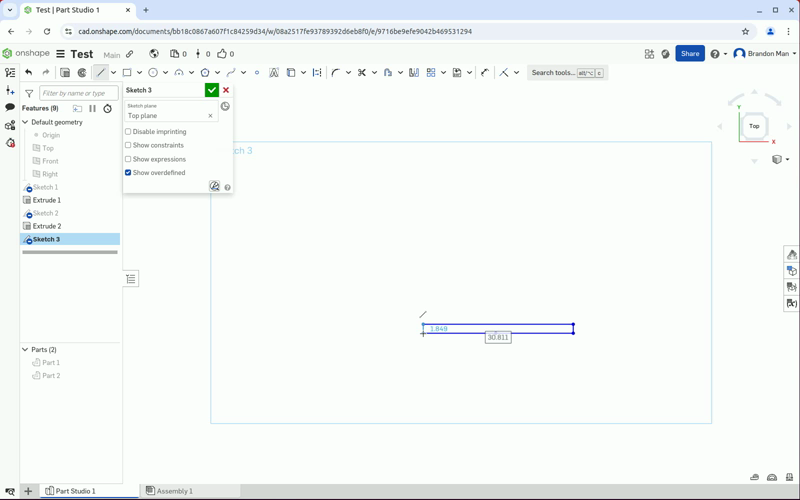
key_up(shift)
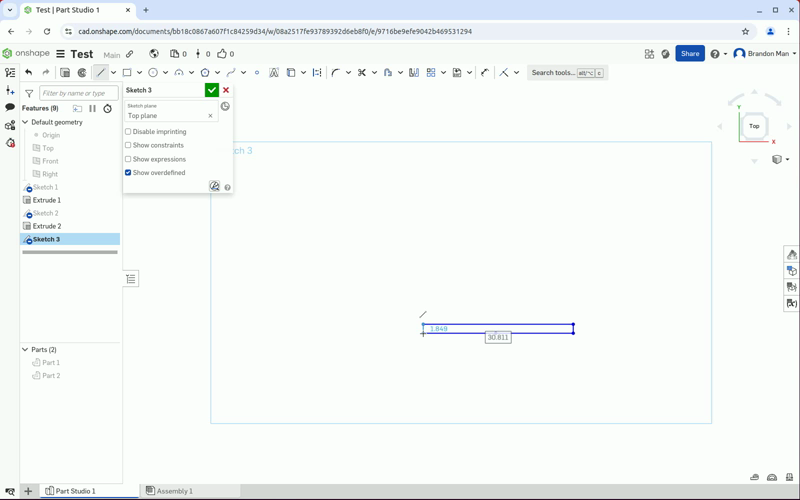
click(423, 333)
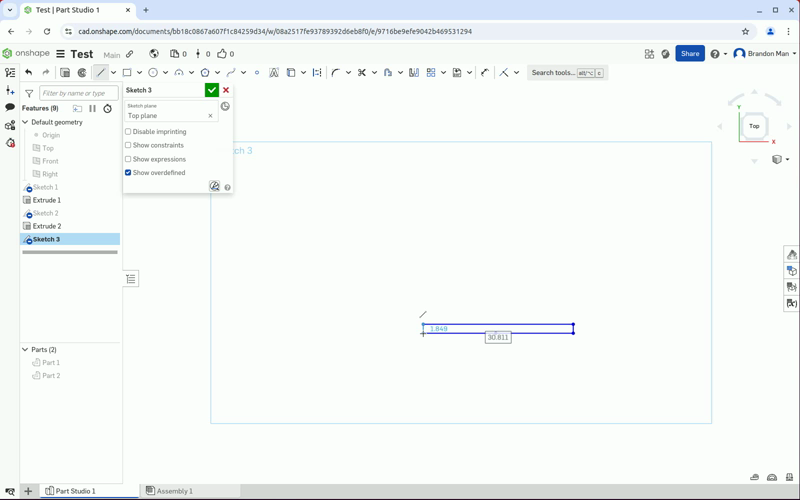
key(esc)
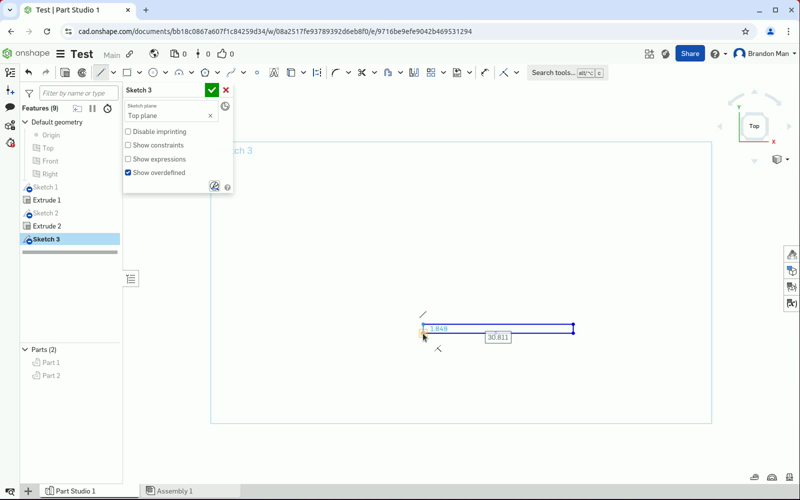
mouse_move(571, 324)
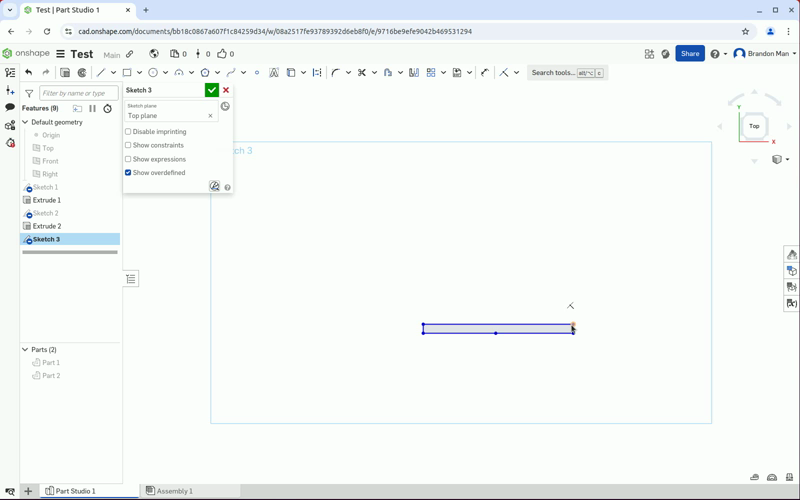
scroll(6)
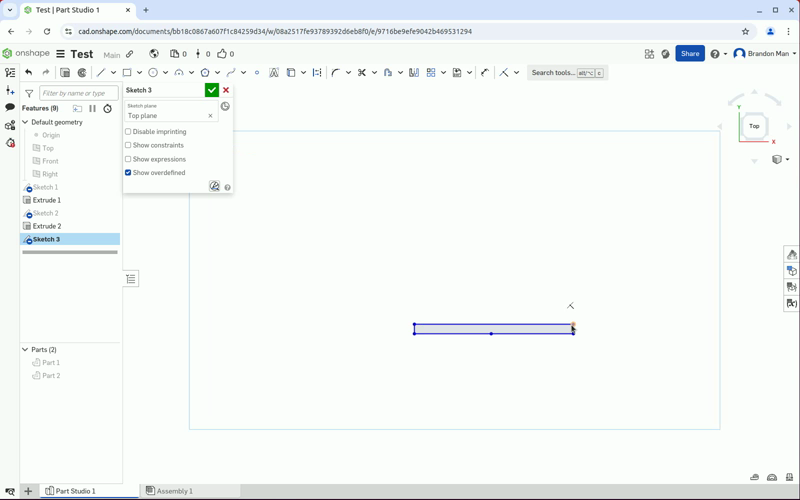
scroll(6)
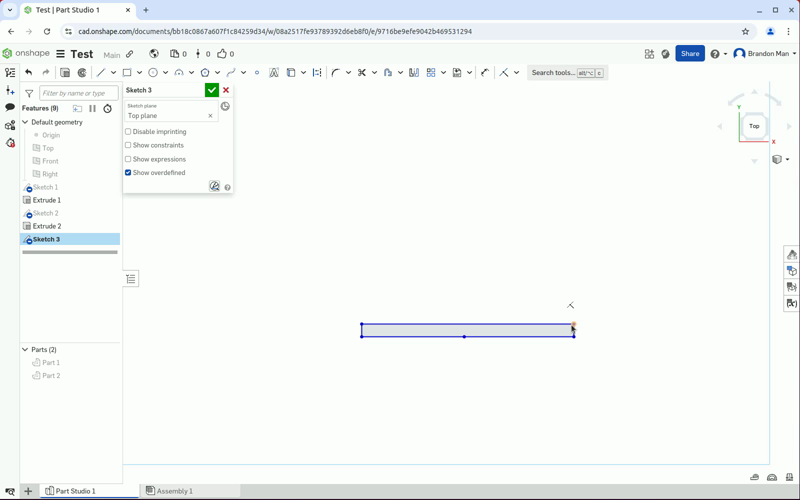
scroll(6)
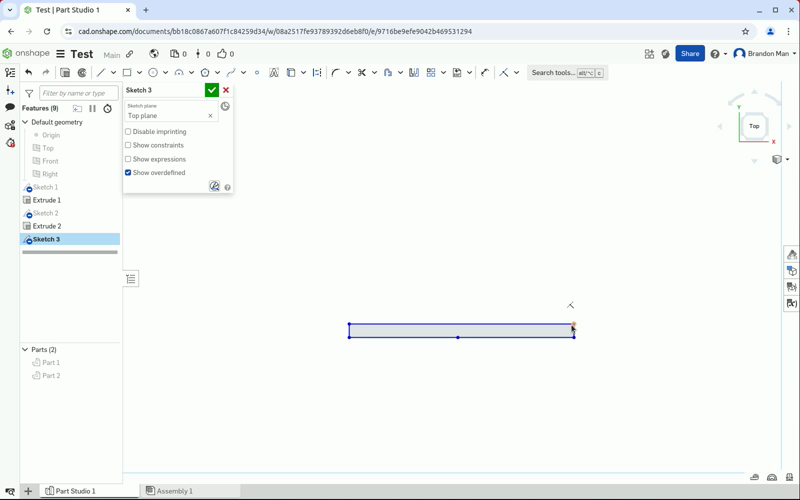
scroll(6)
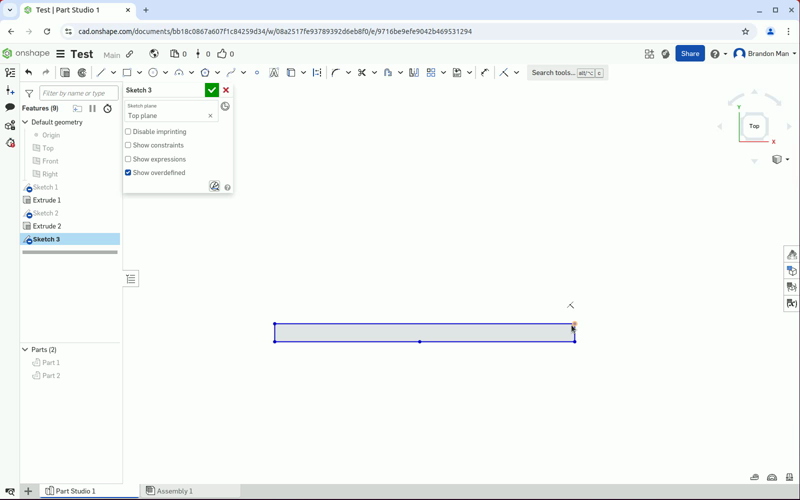
scroll(6)
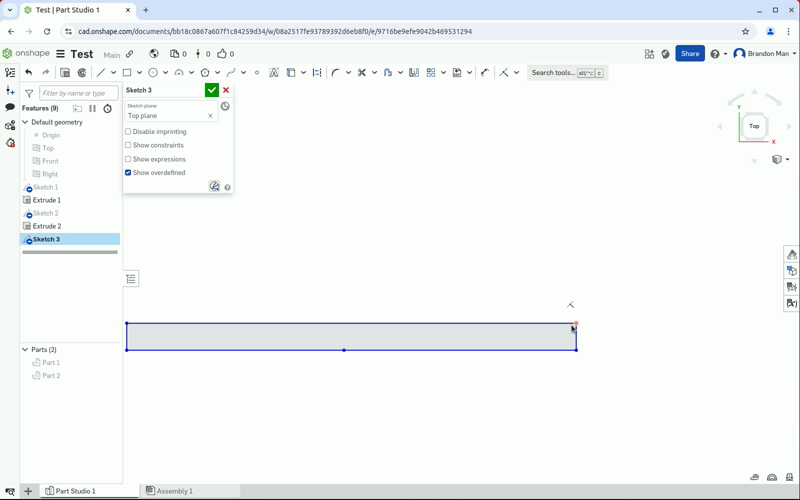
scroll(6)
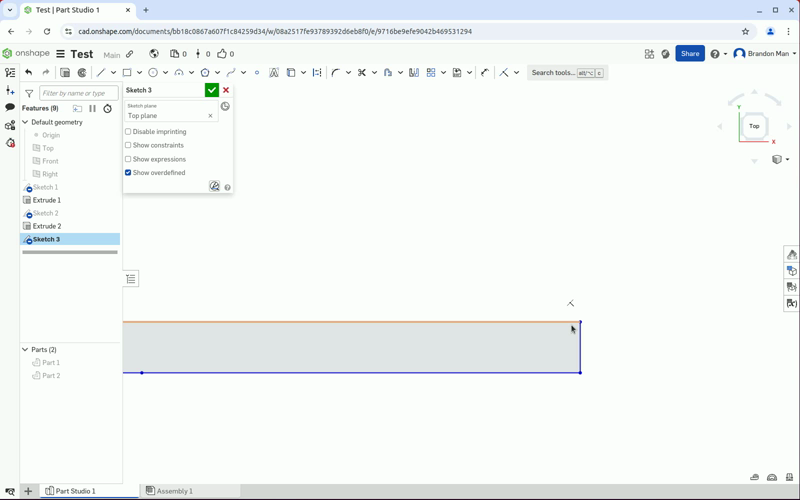
scroll(6)
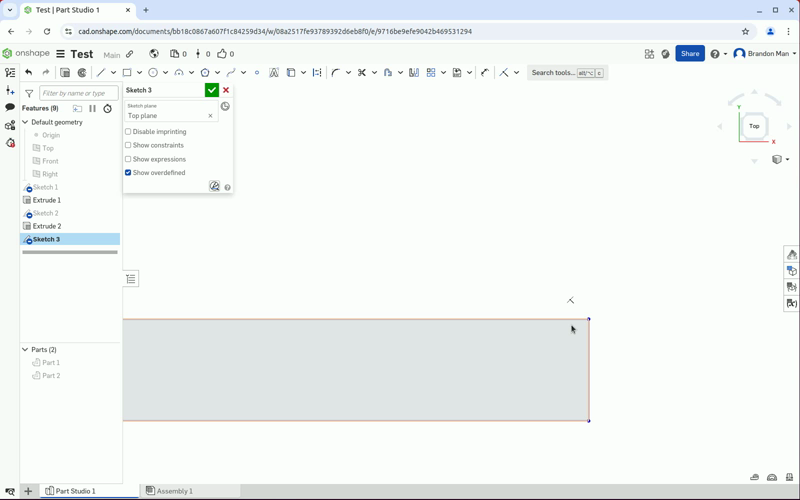
click(571, 324)
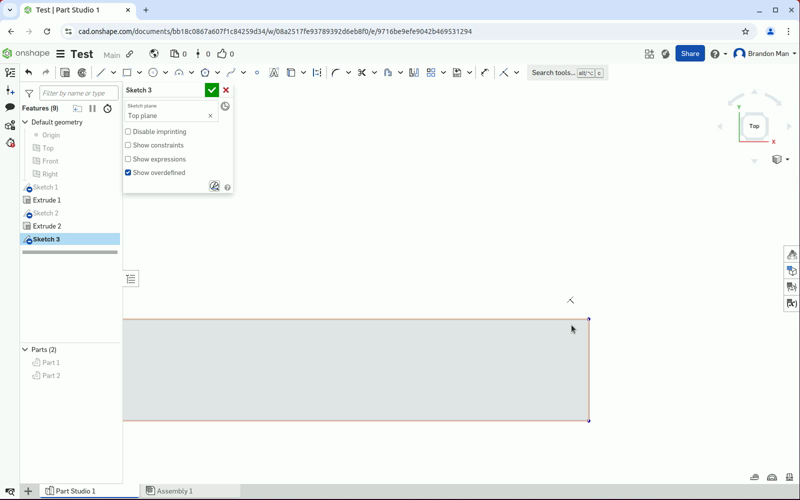
scroll(-6)
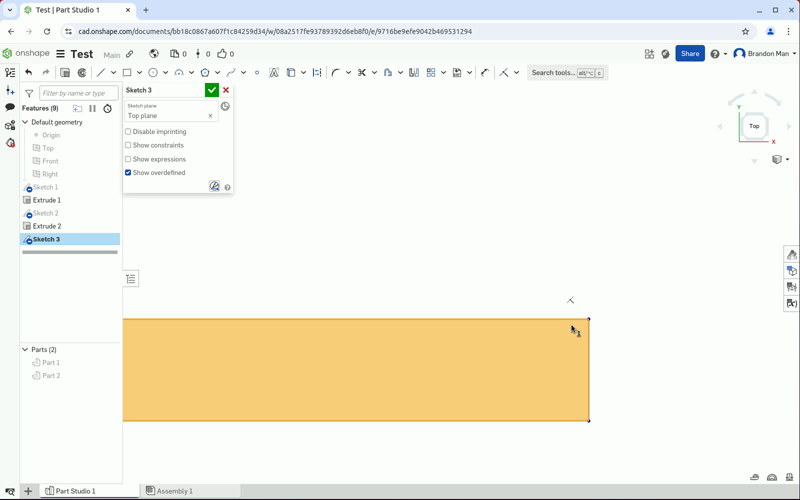
scroll(-6)
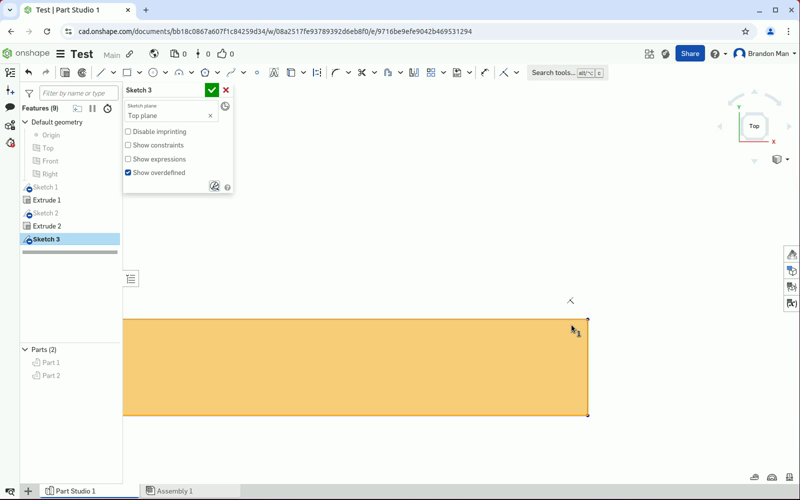
scroll(-6)
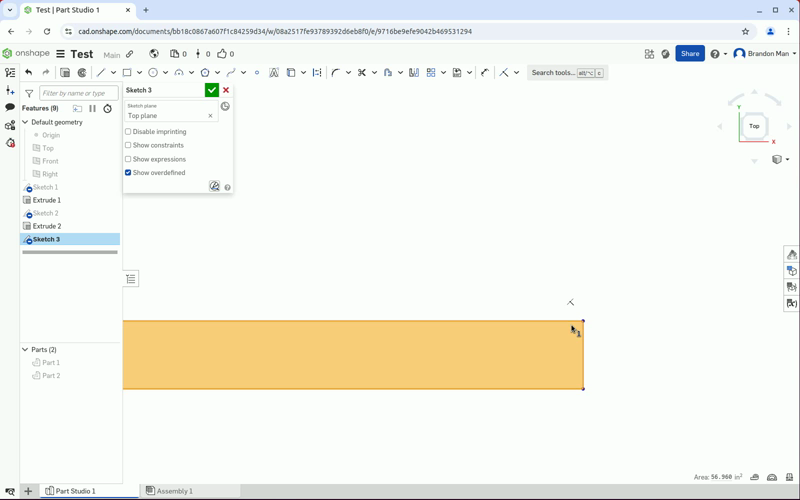
scroll(-6)
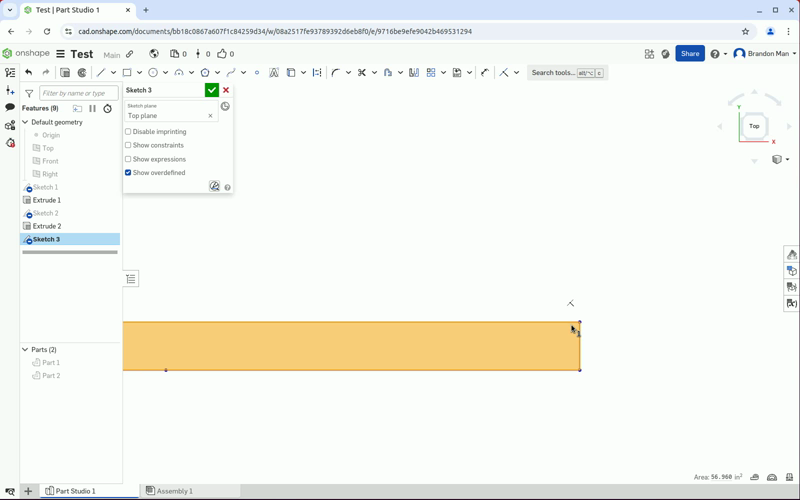
scroll(-6)
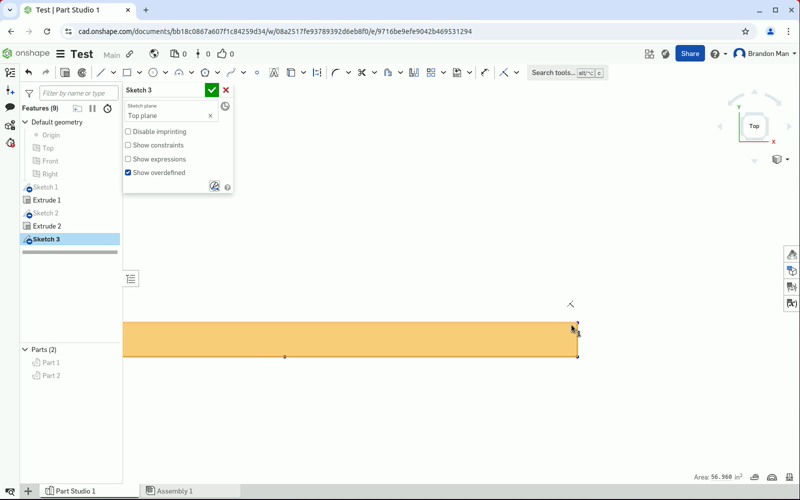
scroll(-6)
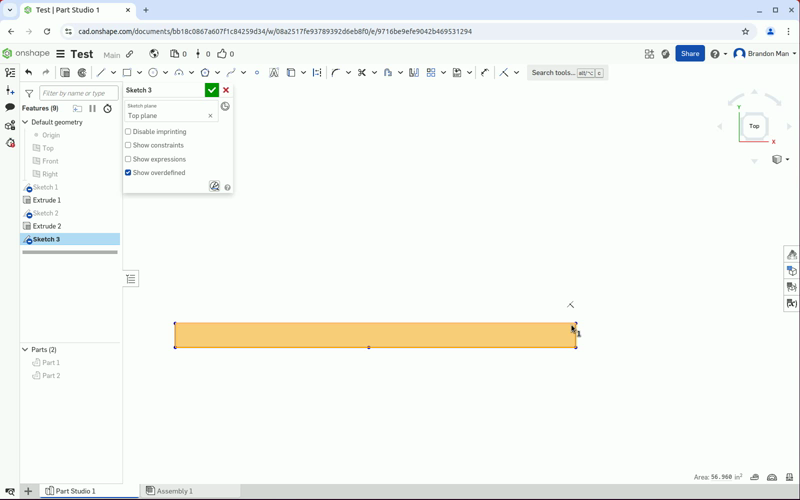
scroll(-6)
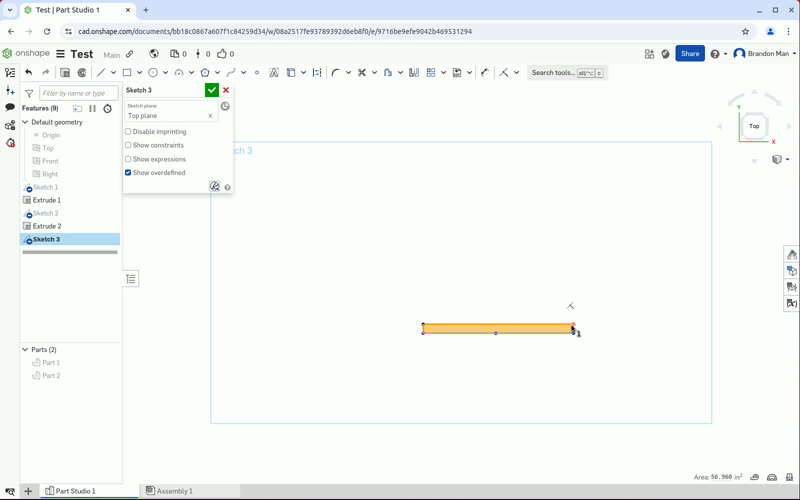
mouse_move(73, 352)
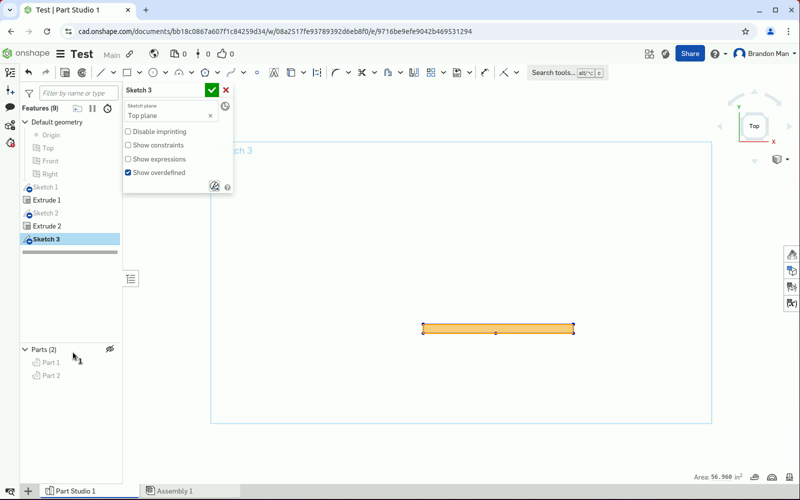
key(shift+y)
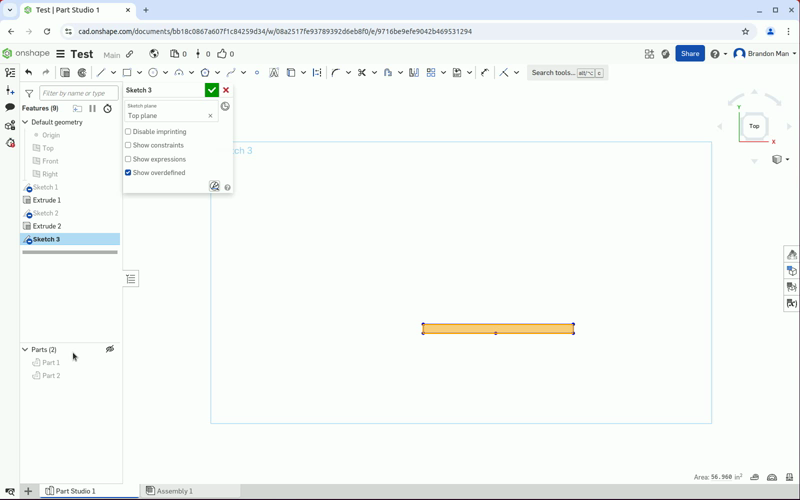
key(shift+e)
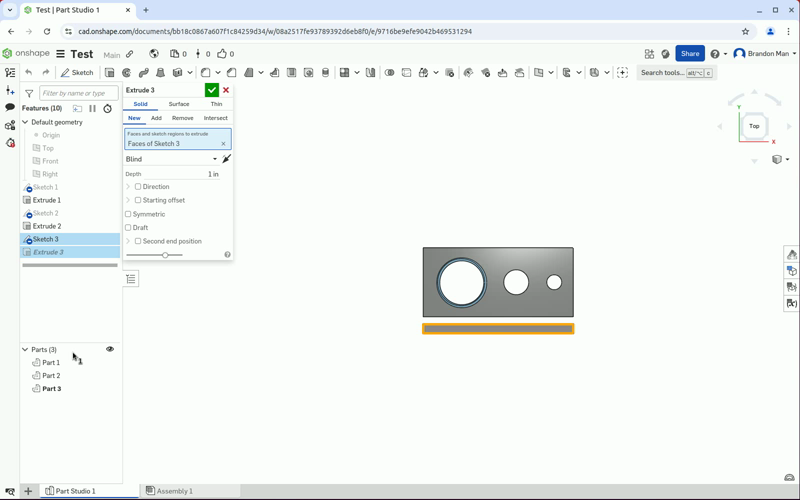
mouse_move(143, 106)
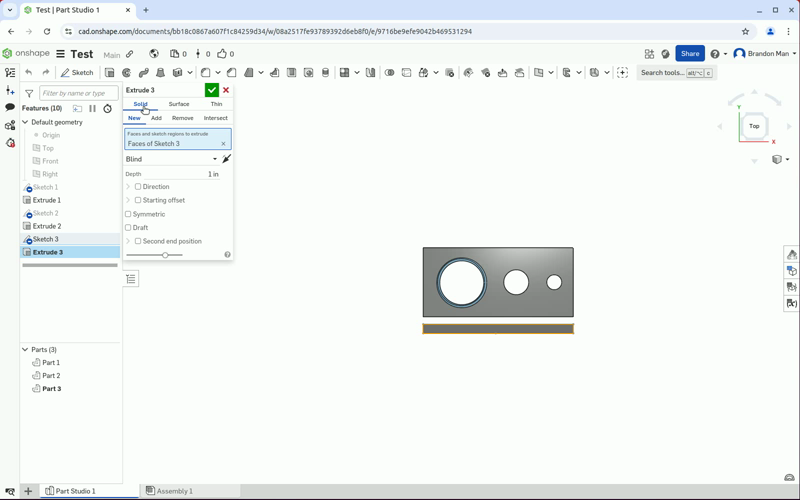
click(143, 106)
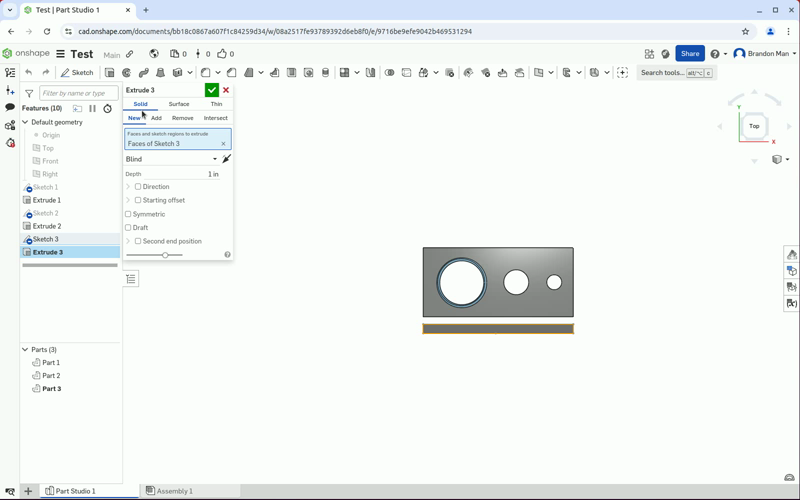
mouse_move(137, 120)
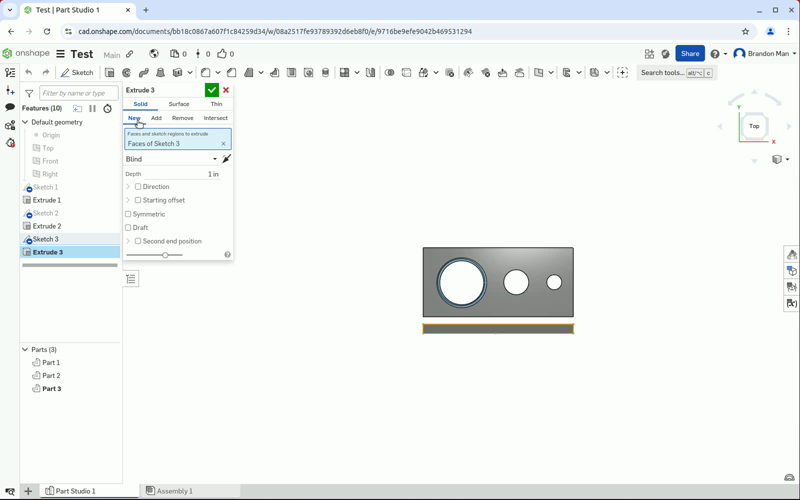
click(137, 120)
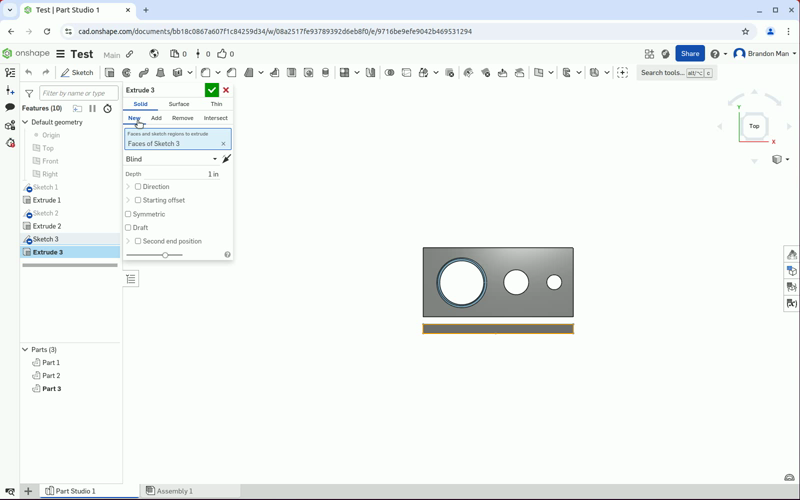
key(tab, 4)
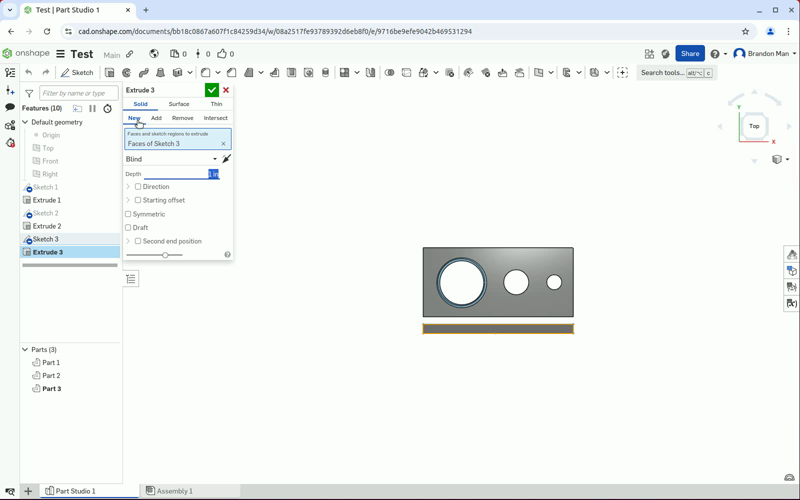
text(0.481)
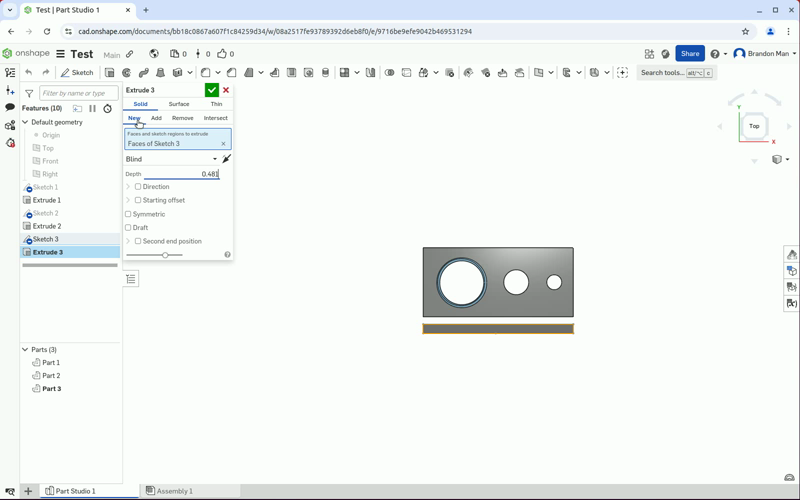
key(enter)
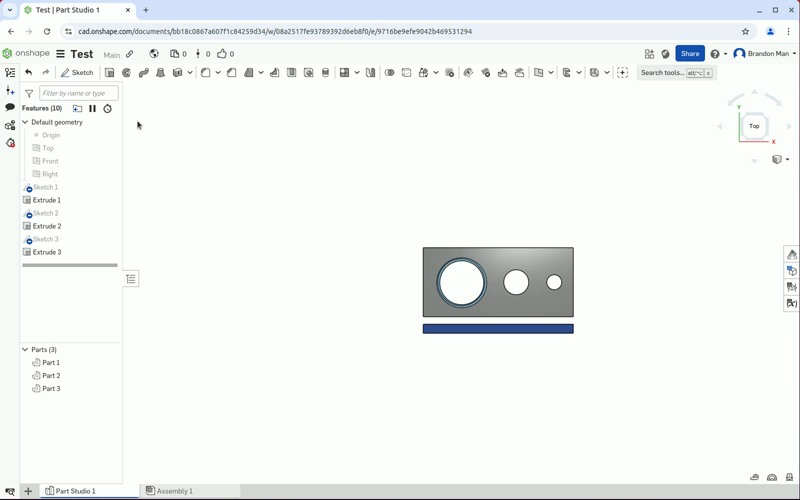
key(shift+h)
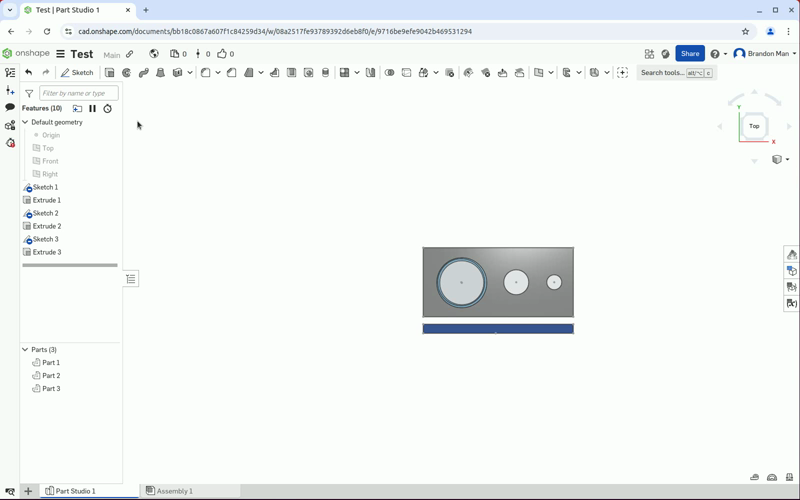
key(shift+h)
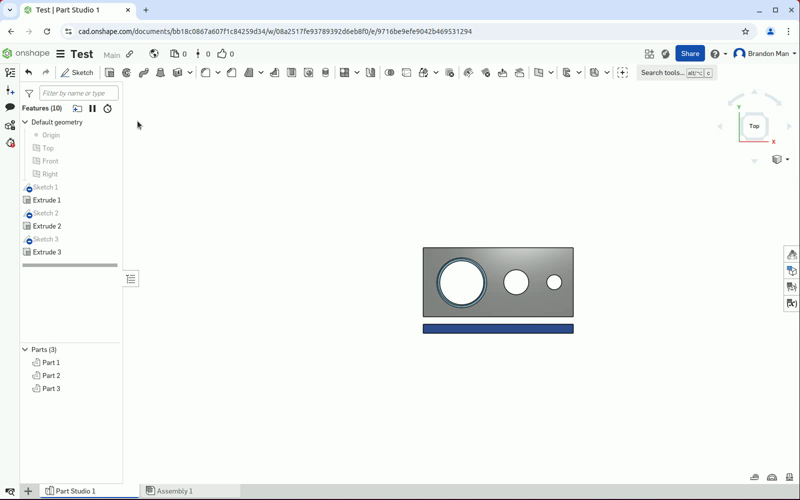
mouse_move(73, 189)
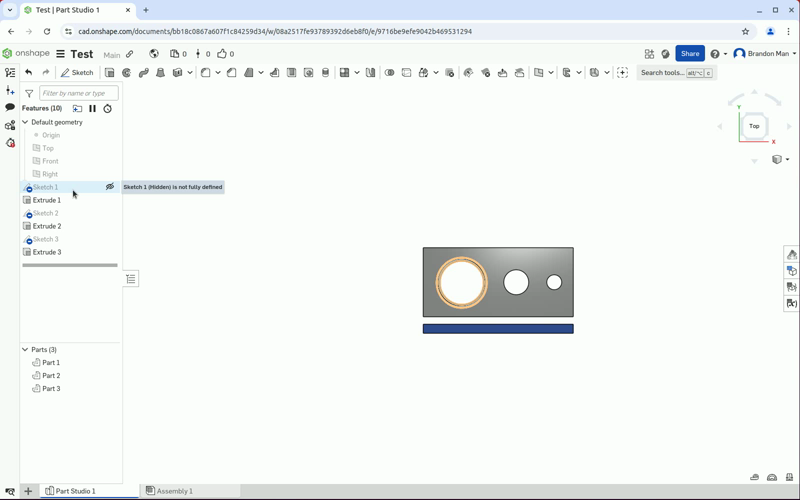
click(73, 189)
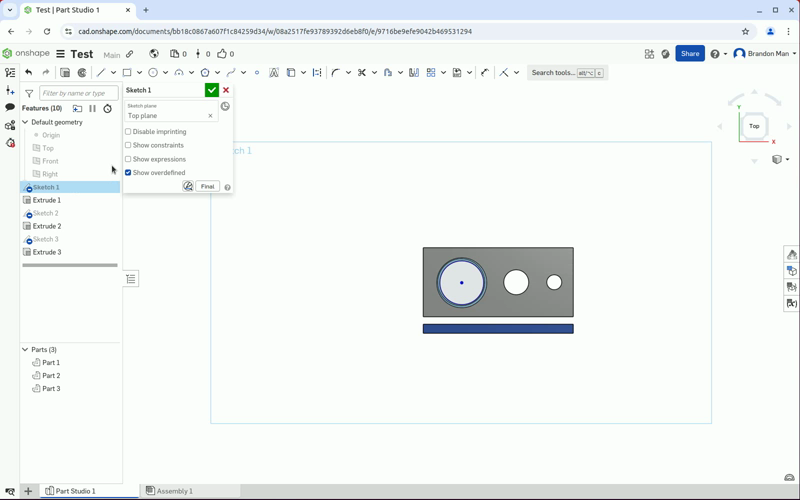
mouse_move(229, 92)
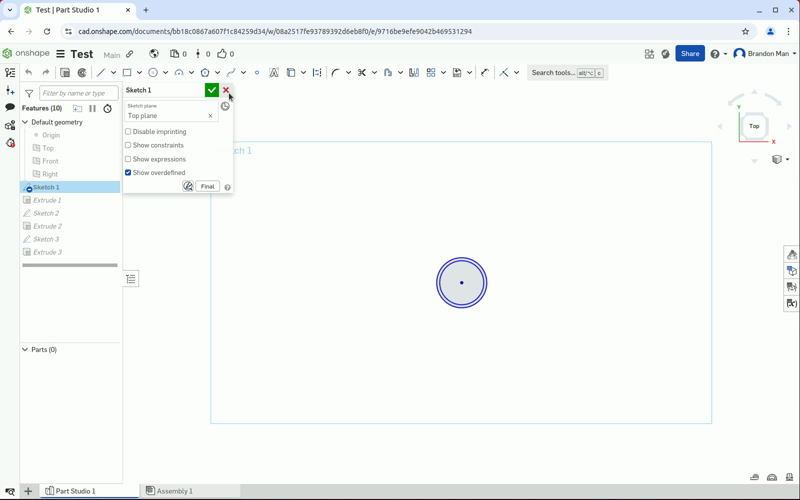
click(229, 92)
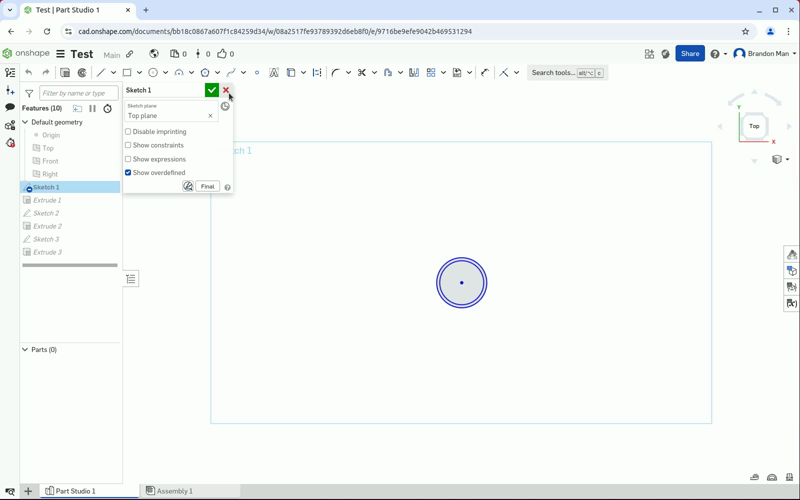
key(shift+s)
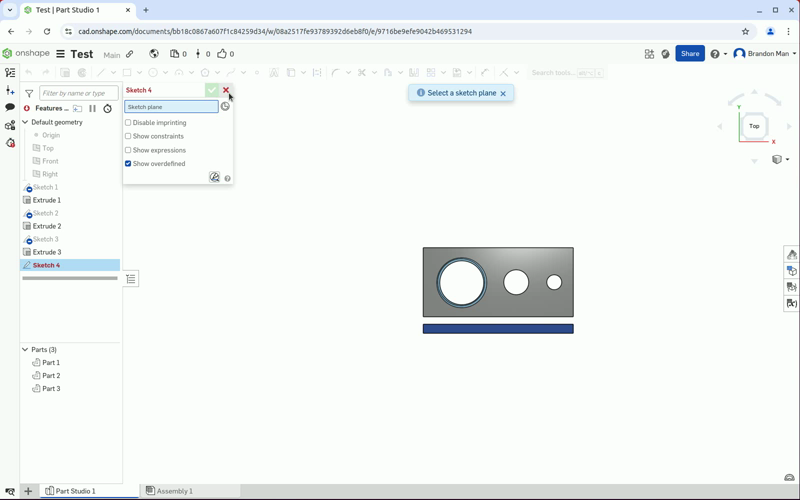
mouse_move(73, 150)
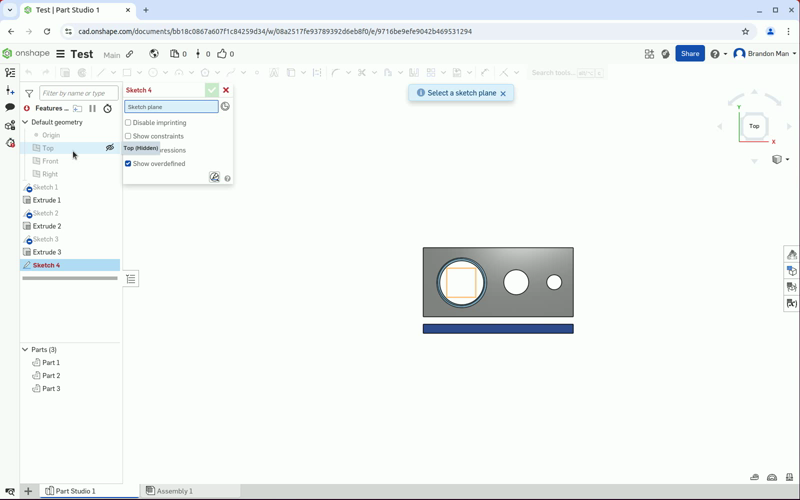
click(73, 150)
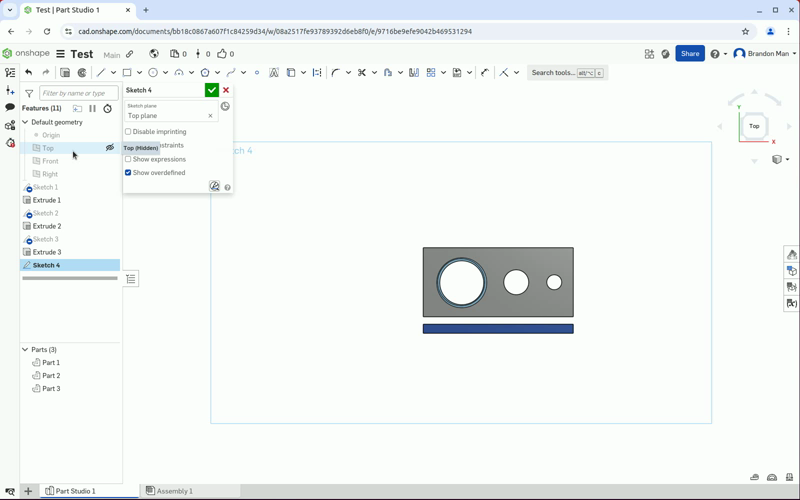
mouse_move(73, 352)
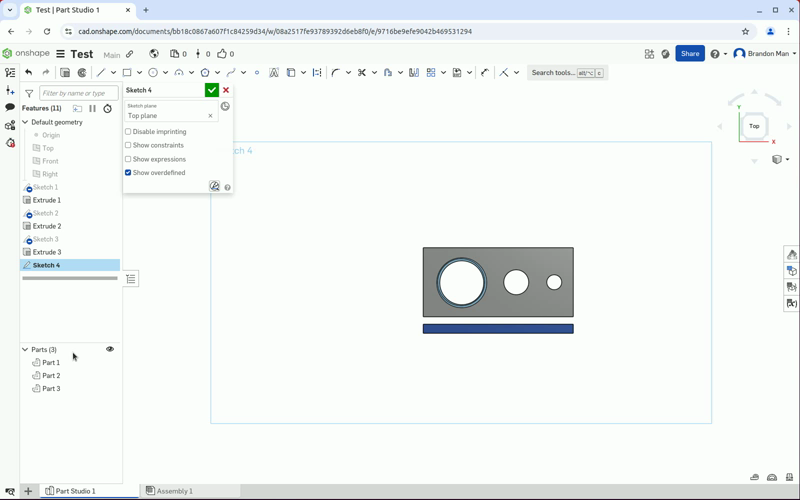
key(y)
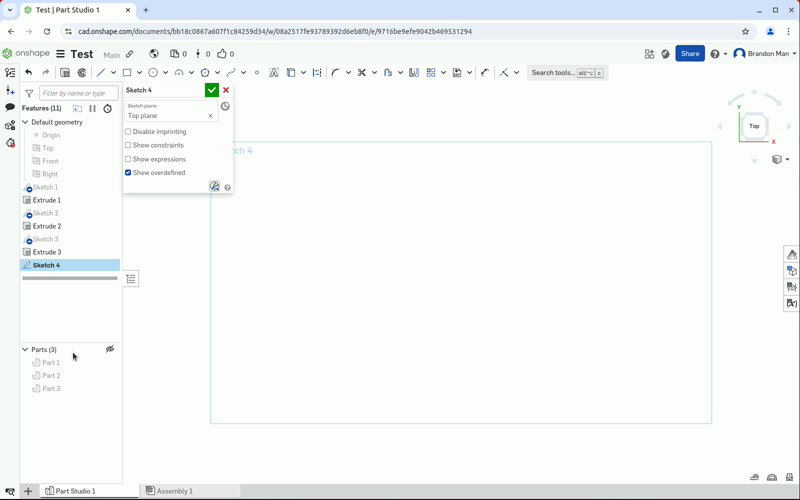
key(l)
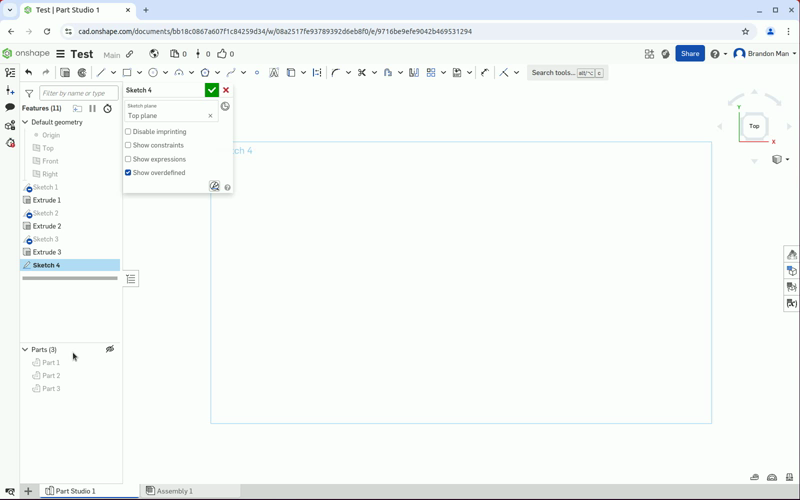
key_down(shift)
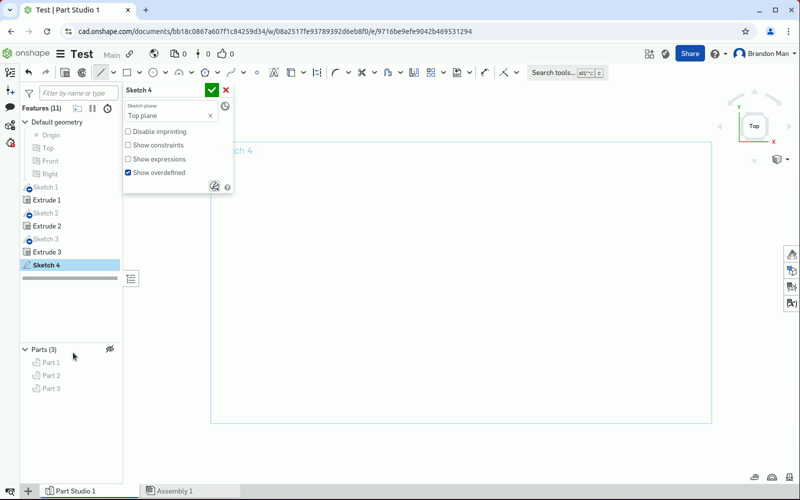
mouse_move(423, 241)
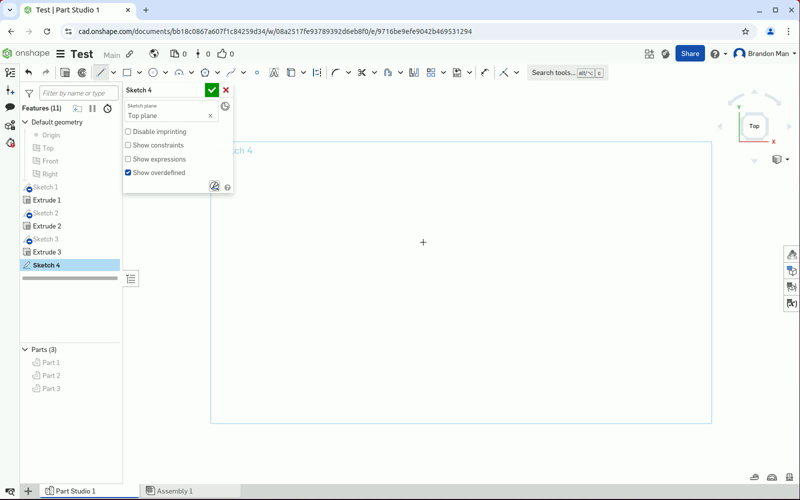
click(423, 241)
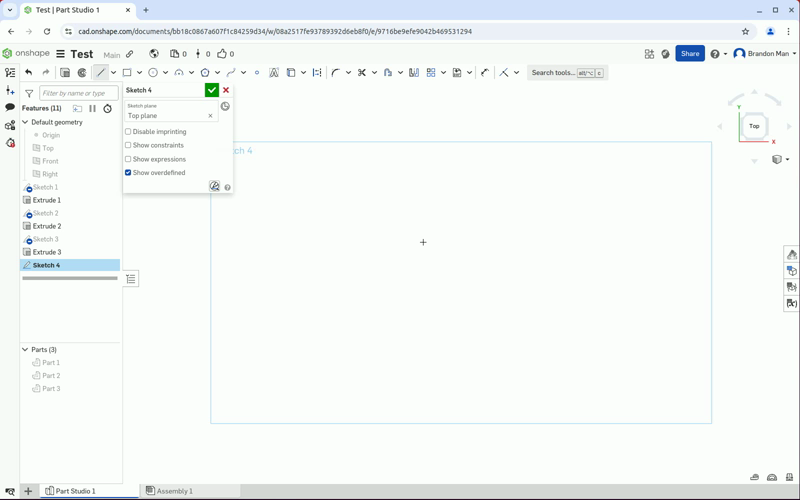
key_up(shift)
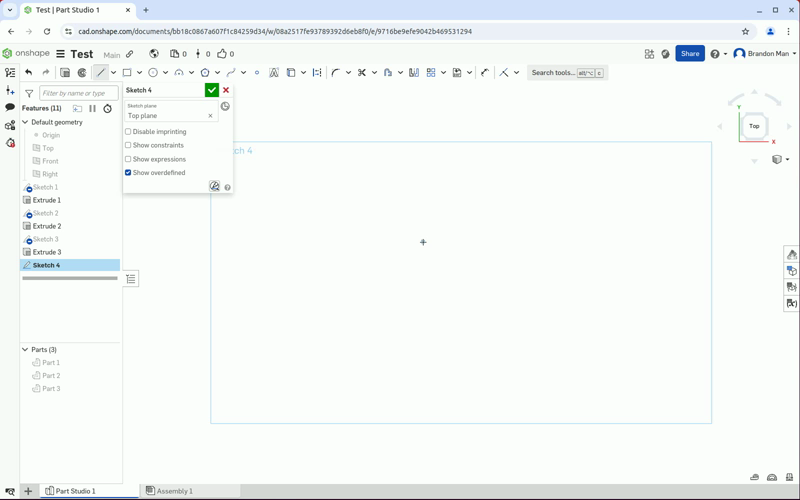
key_down(shift)
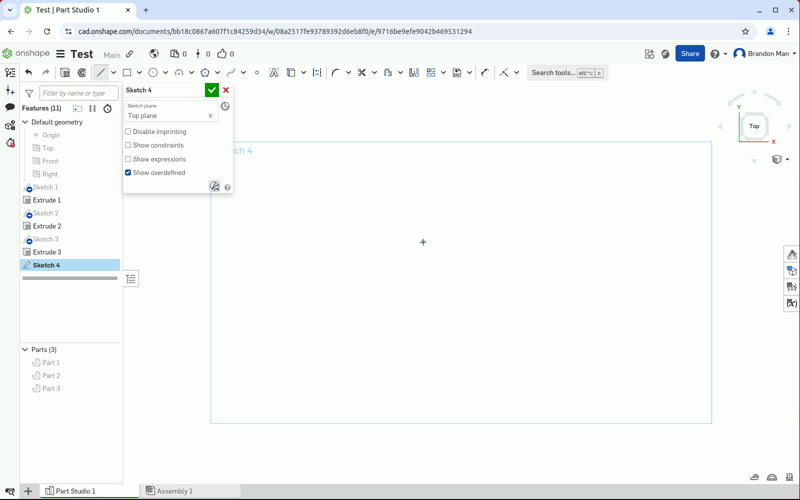
mouse_move(573, 241)
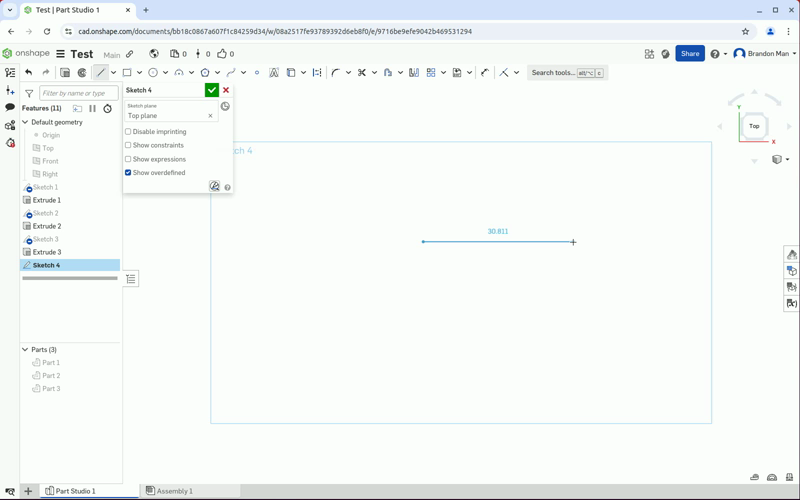
click(573, 241)
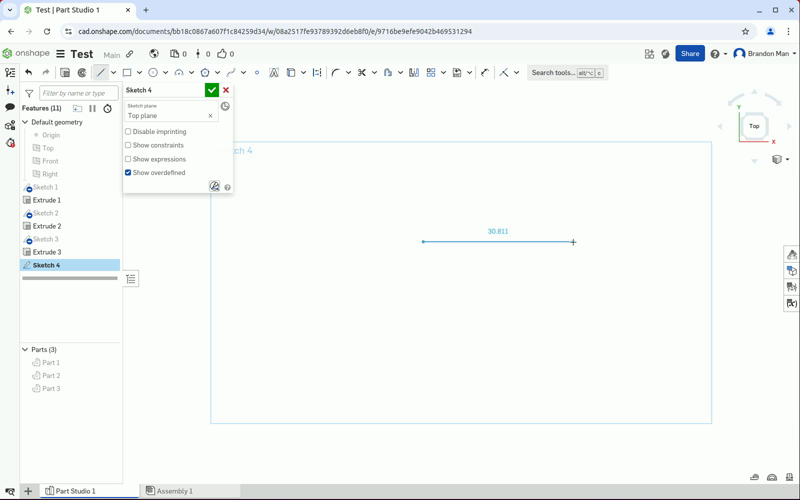
key_up(shift)
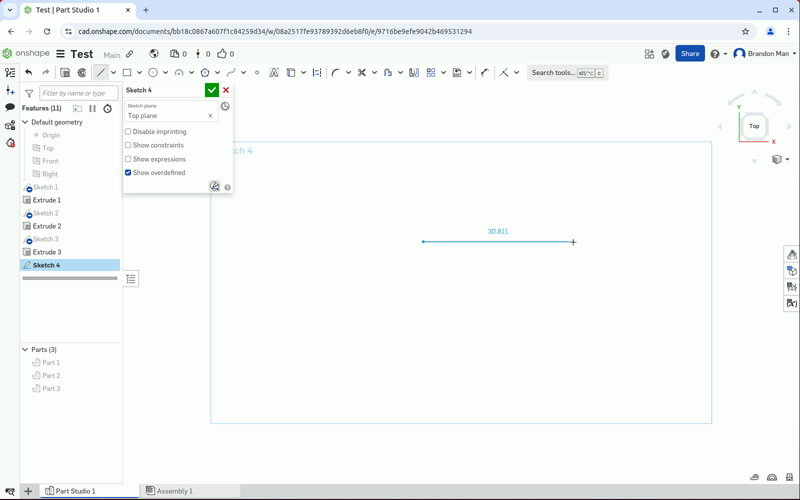
key_down(shift)
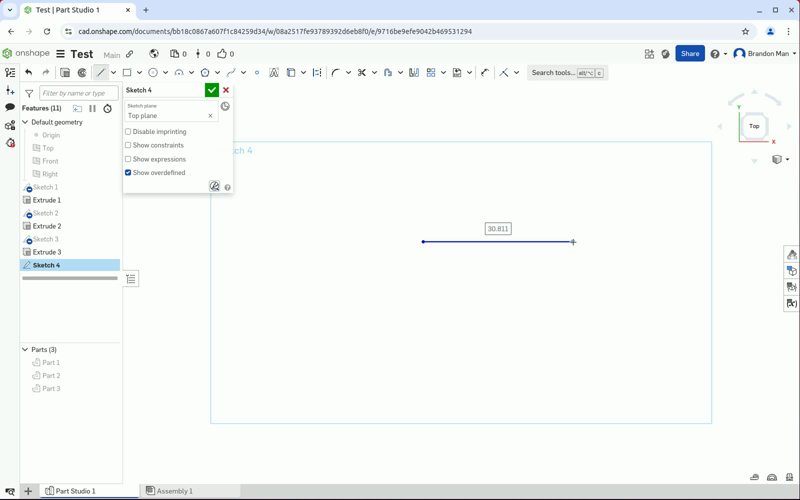
mouse_move(589, 241)
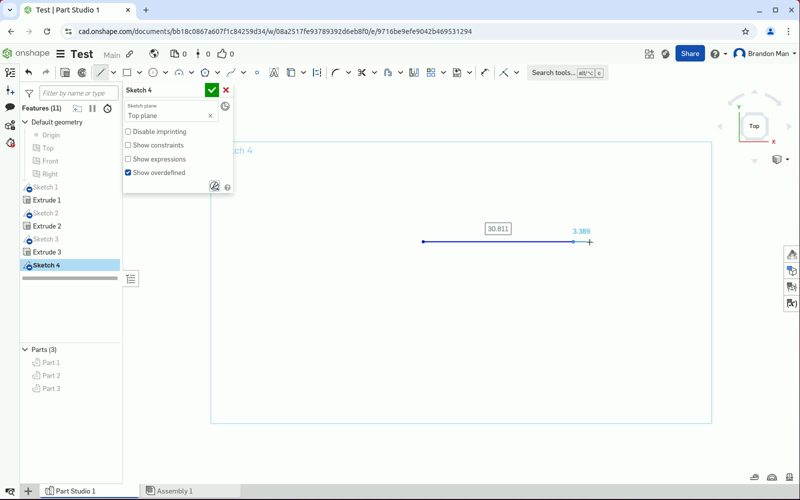
mouse_move(573, 232)
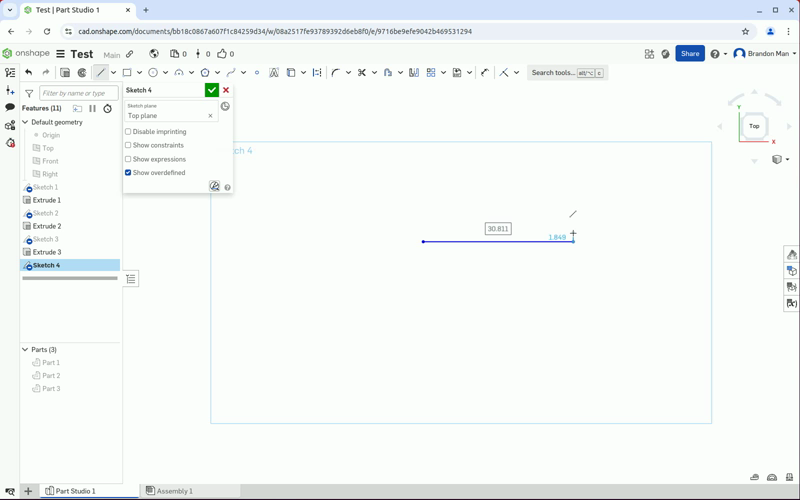
click(573, 232)
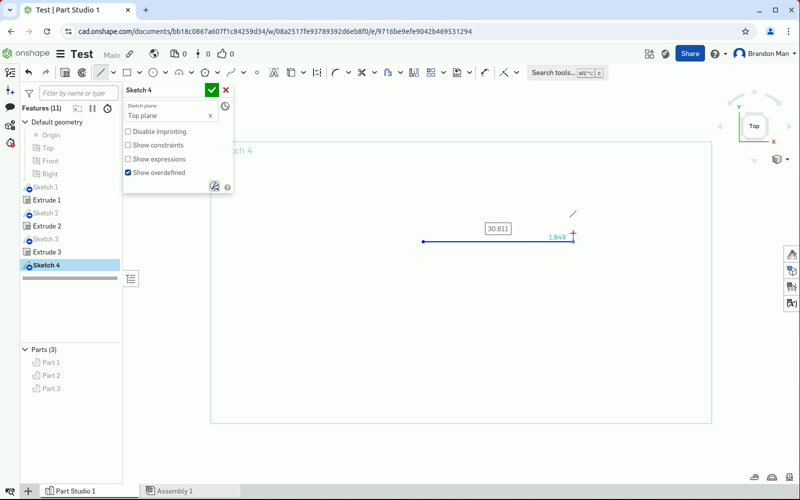
key_up(shift)
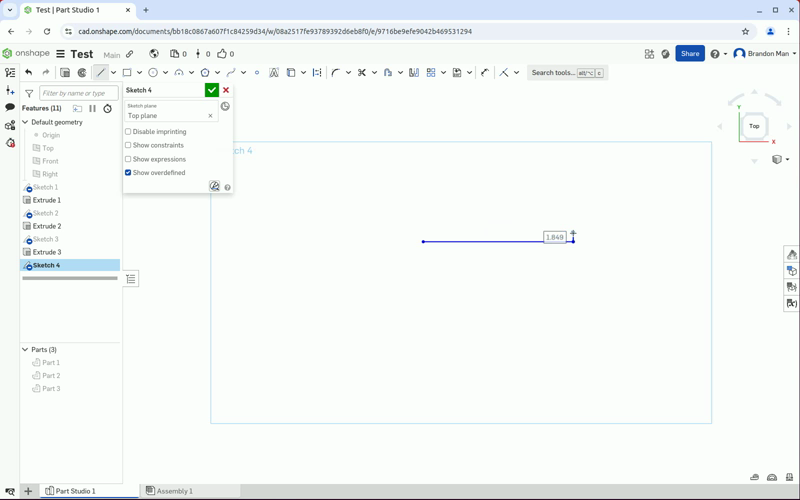
key_down(shift)
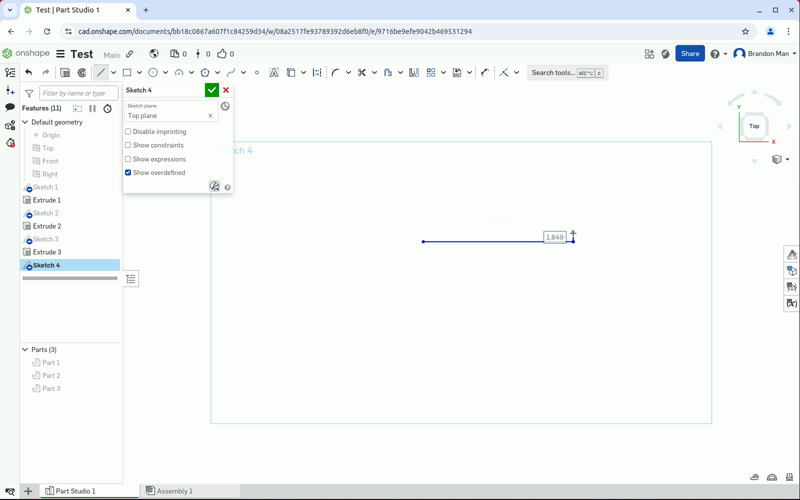
mouse_move(495, 232)
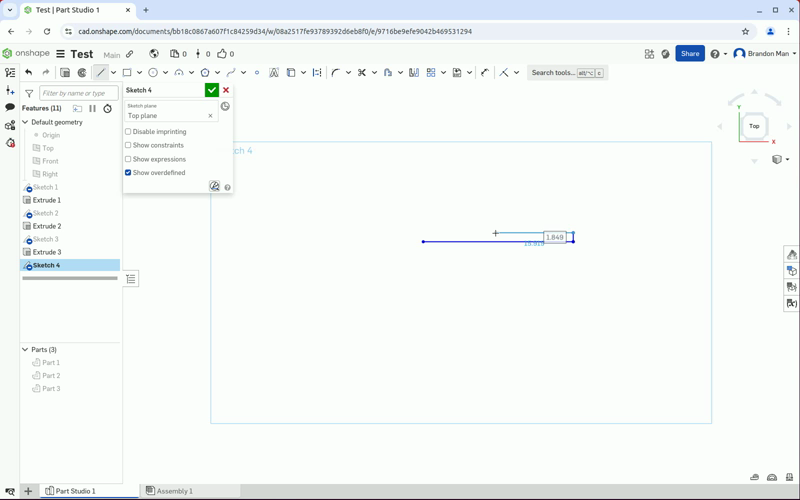
click(495, 232)
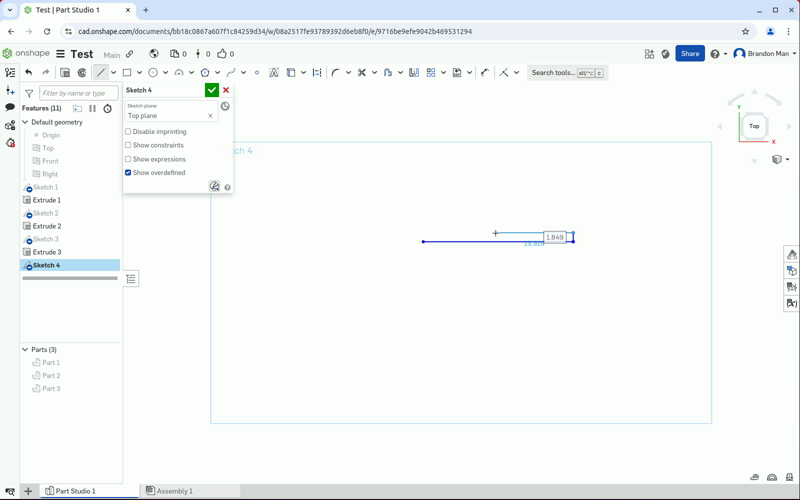
key_up(shift)
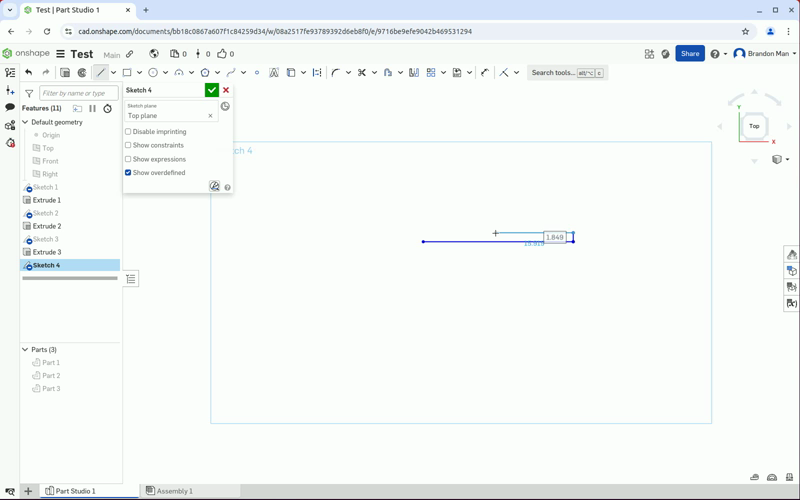
key_down(shift)
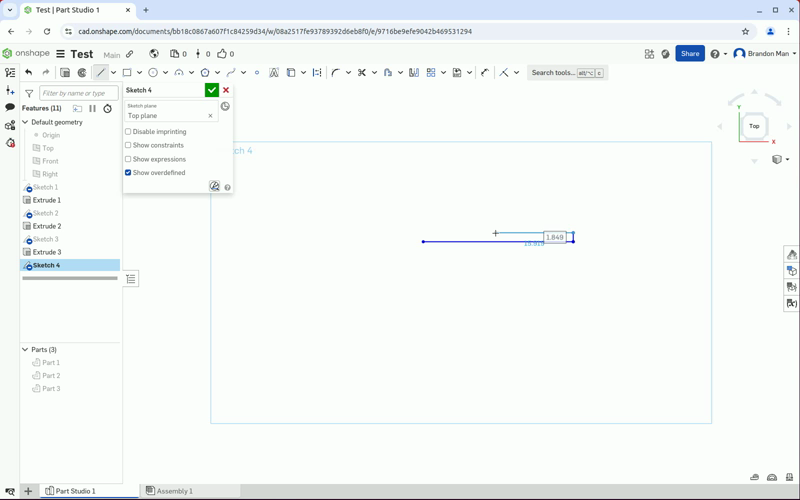
mouse_move(423, 232)
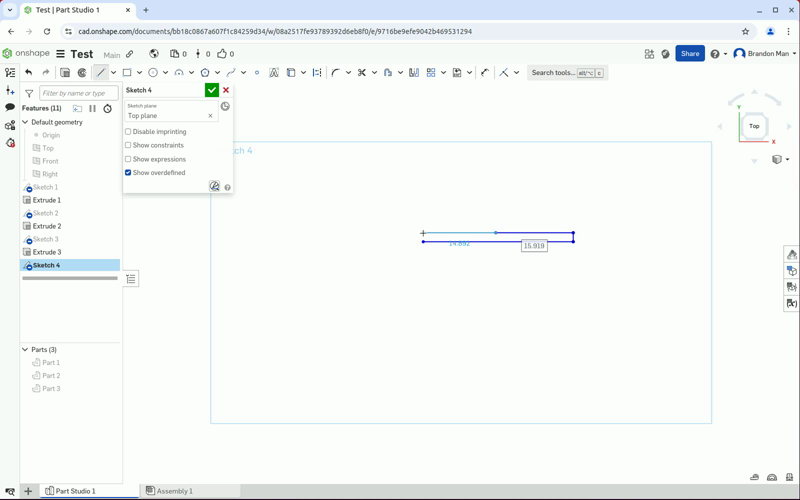
click(423, 232)
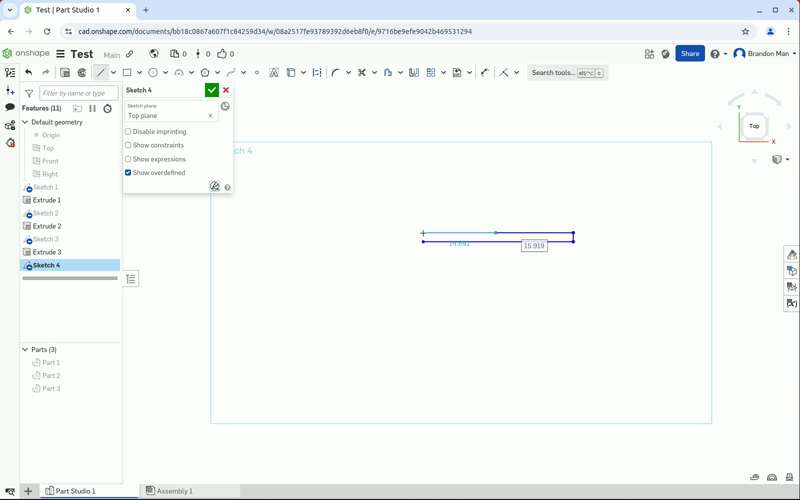
key_up(shift)
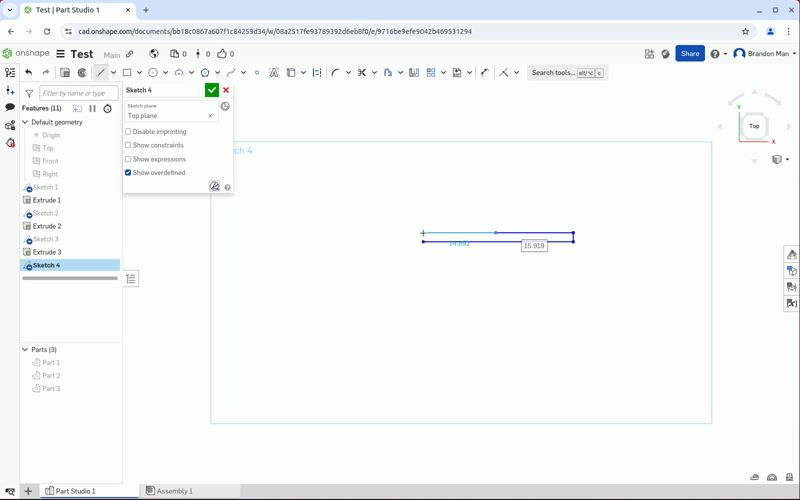
mouse_move(453, 232)
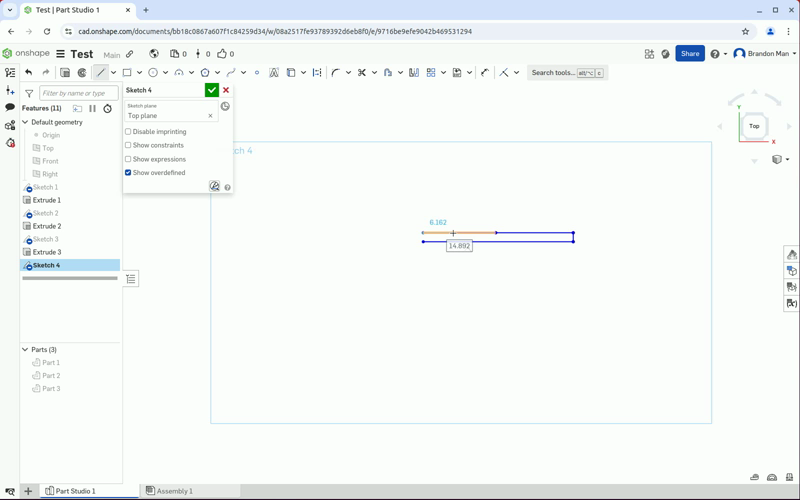
key_down(shift)
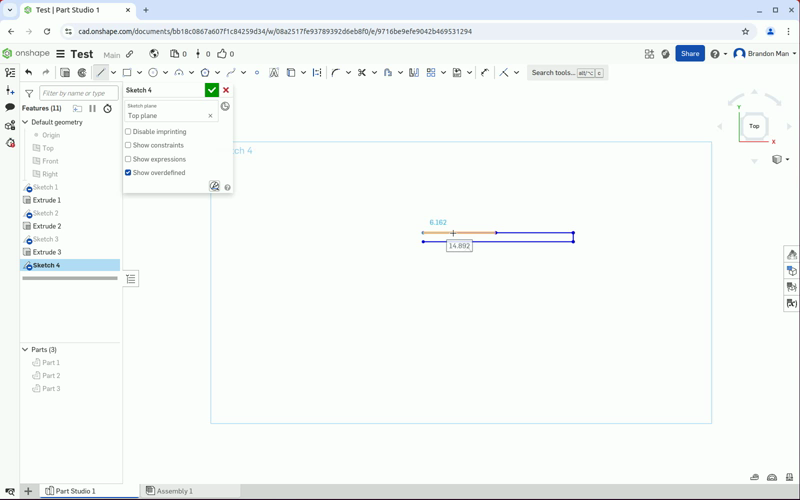
mouse_move(423, 241)
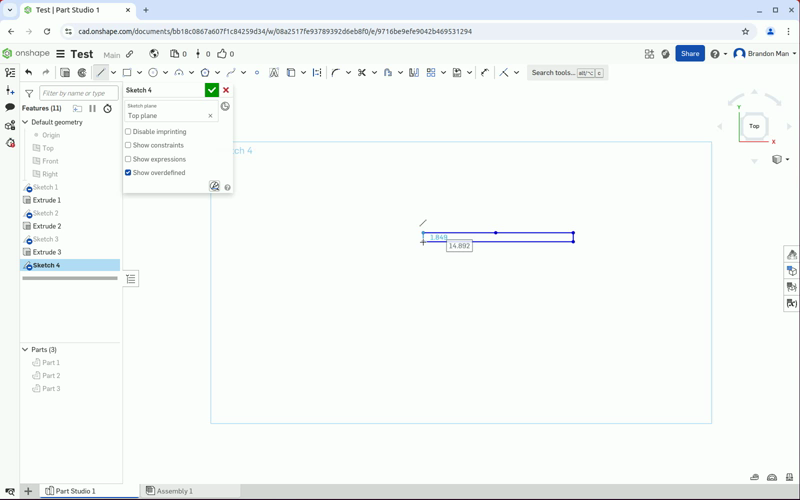
key_up(shift)
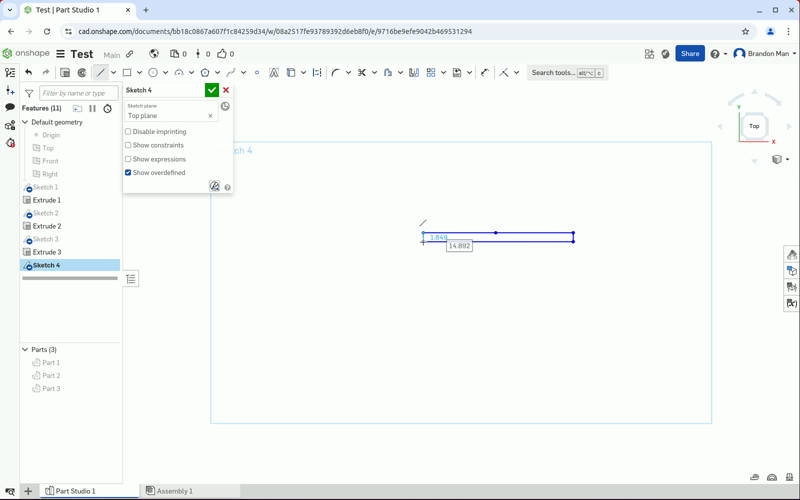
click(423, 241)
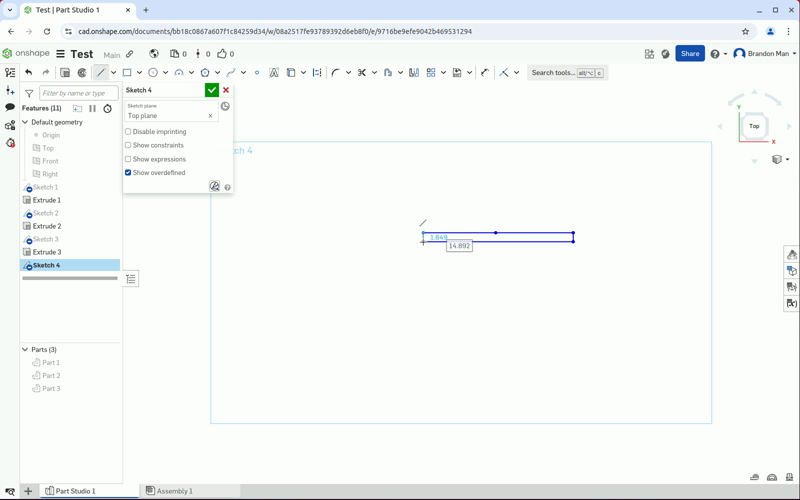
key(esc)
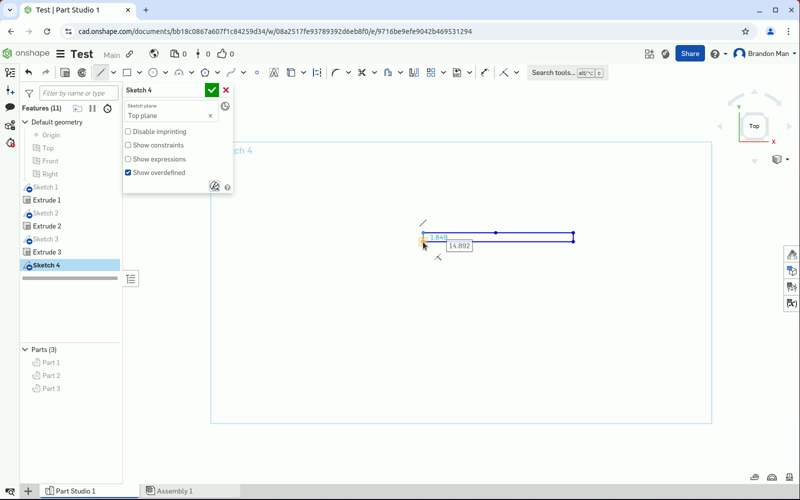
mouse_move(444, 237)
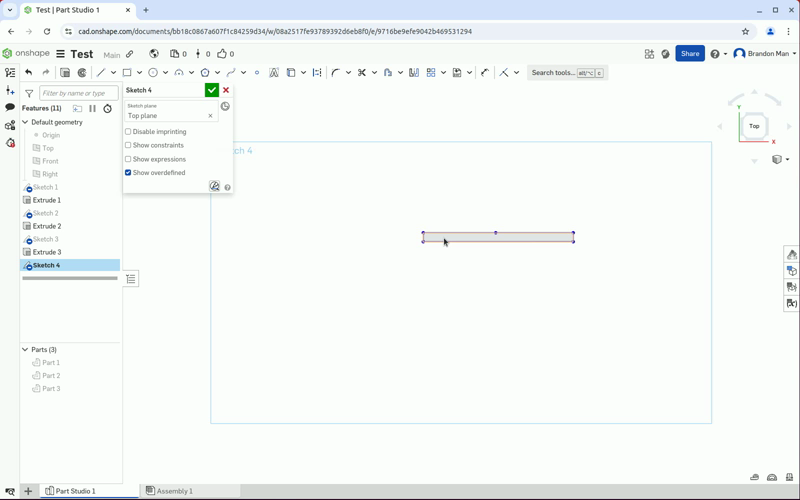
scroll(6)
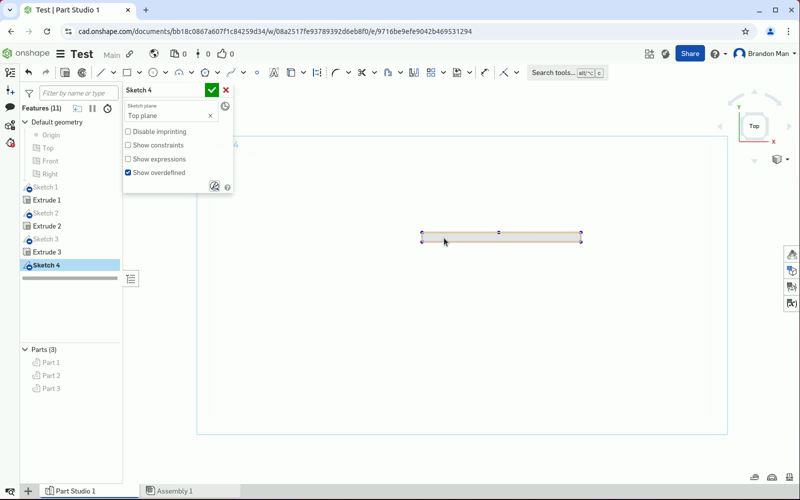
scroll(6)
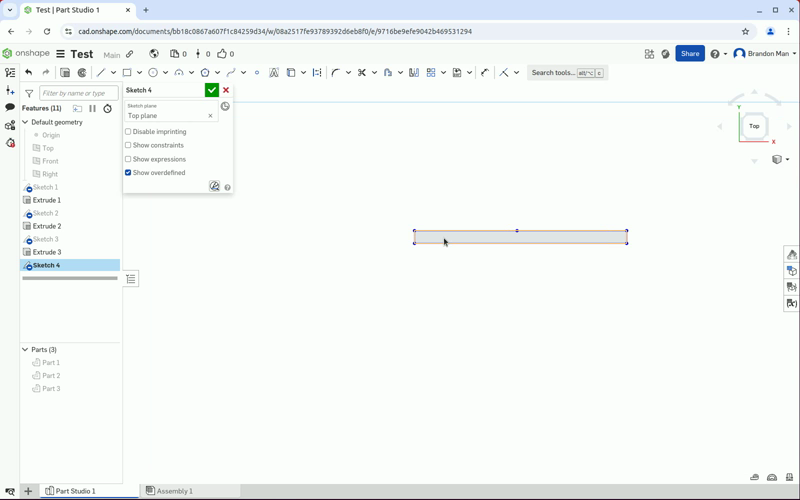
scroll(6)
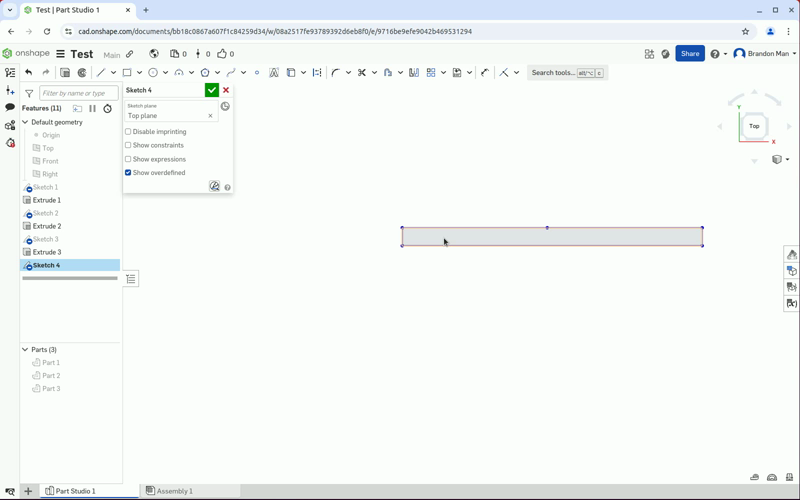
scroll(6)
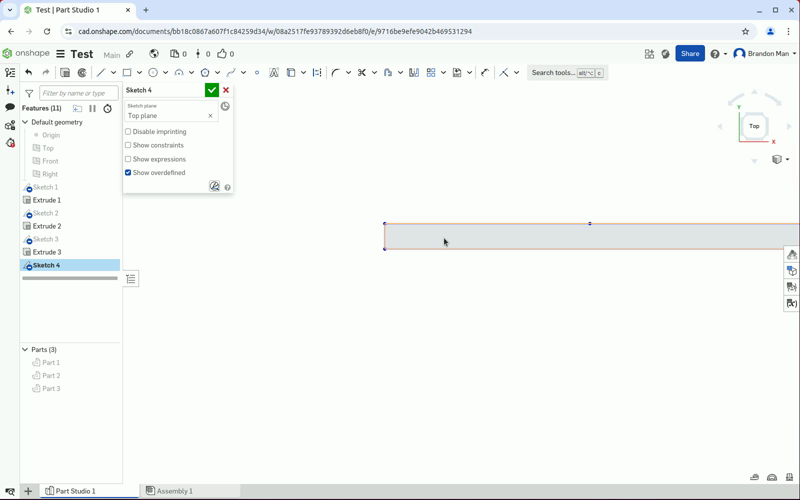
scroll(6)
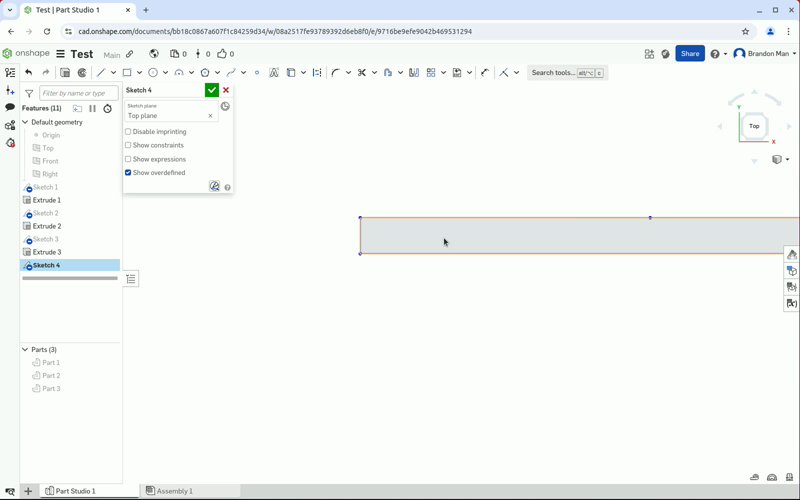
scroll(6)
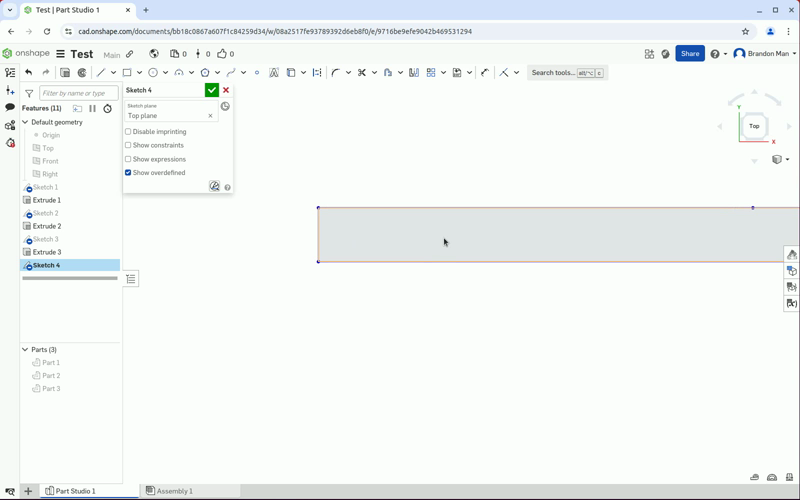
scroll(6)
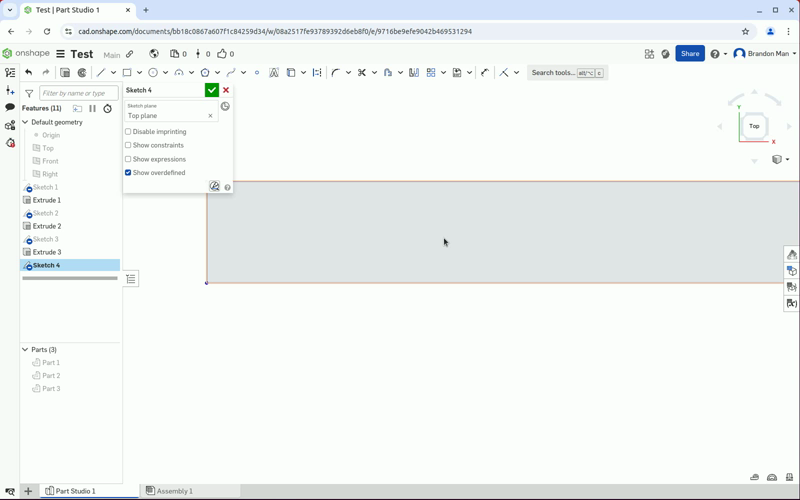
click(444, 237)
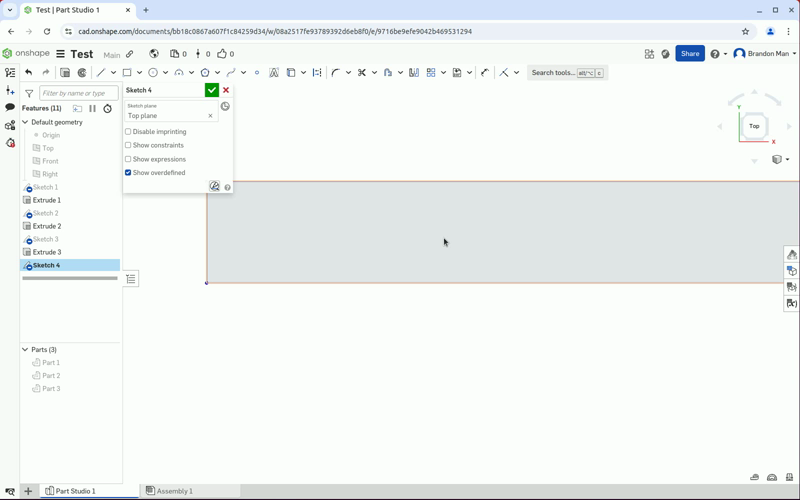
scroll(-6)
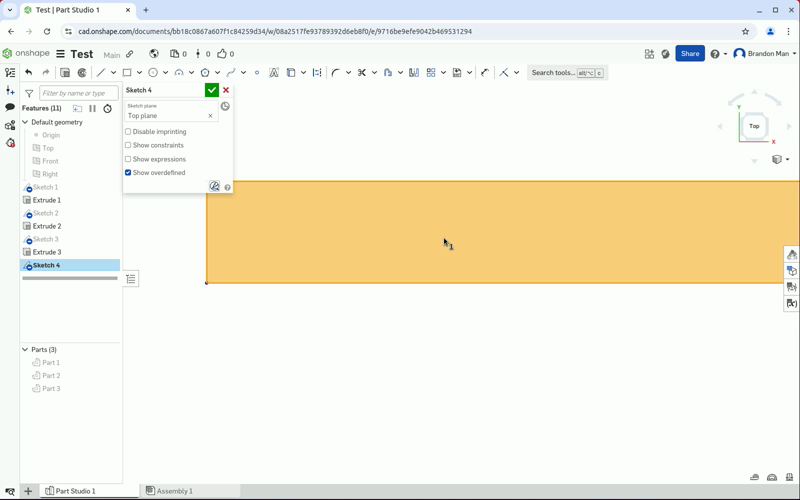
scroll(-6)
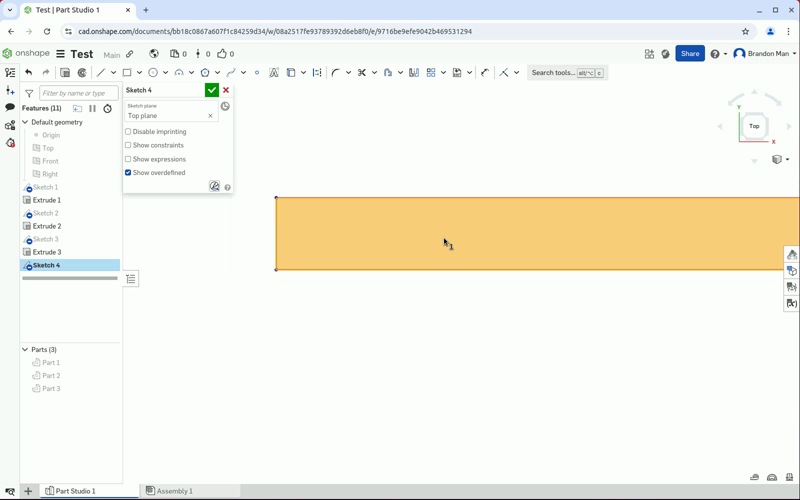
scroll(-6)
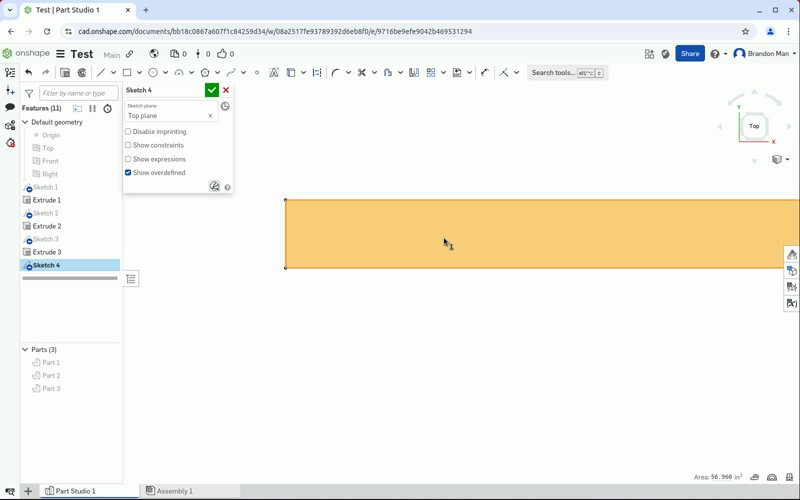
scroll(-6)
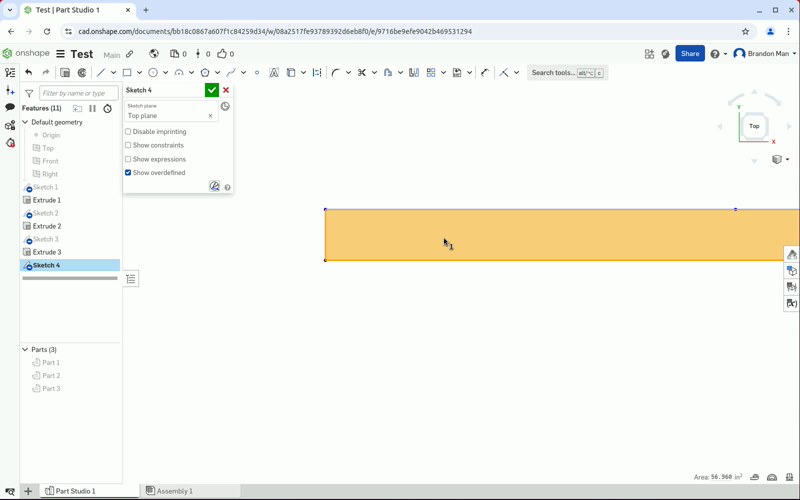
scroll(-6)
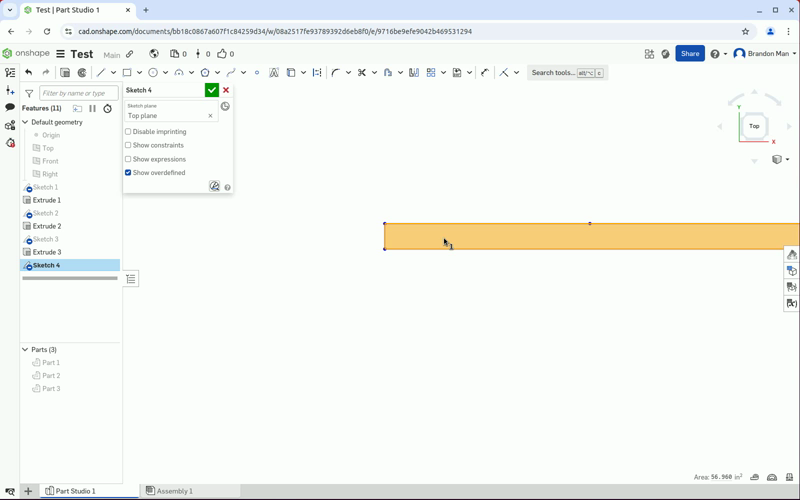
scroll(-6)
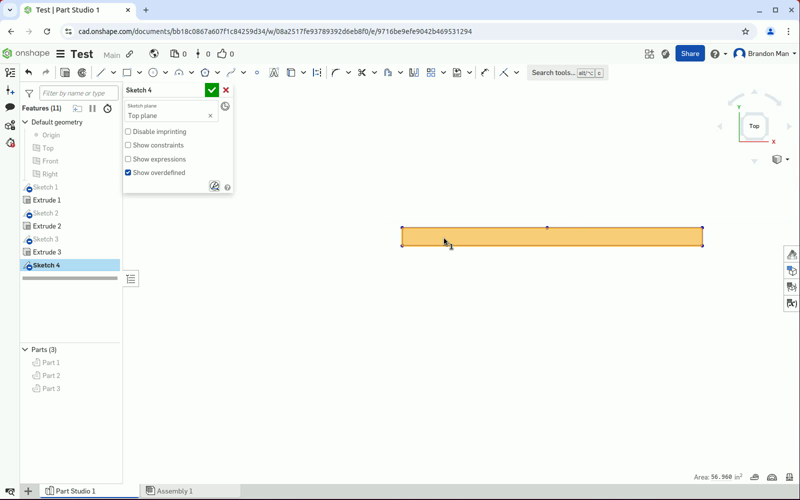
scroll(-6)
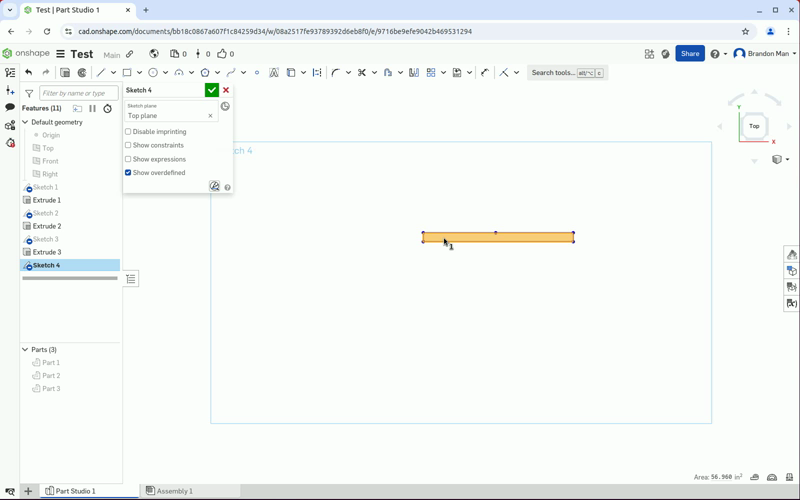
mouse_move(73, 352)
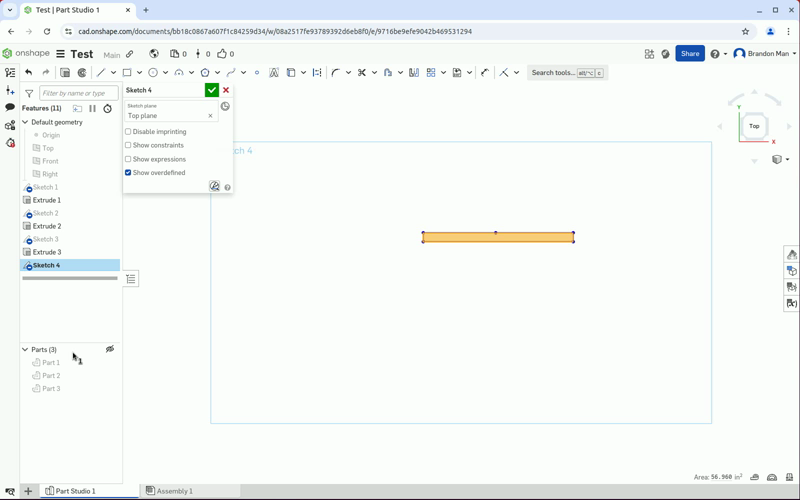
key(shift+y)
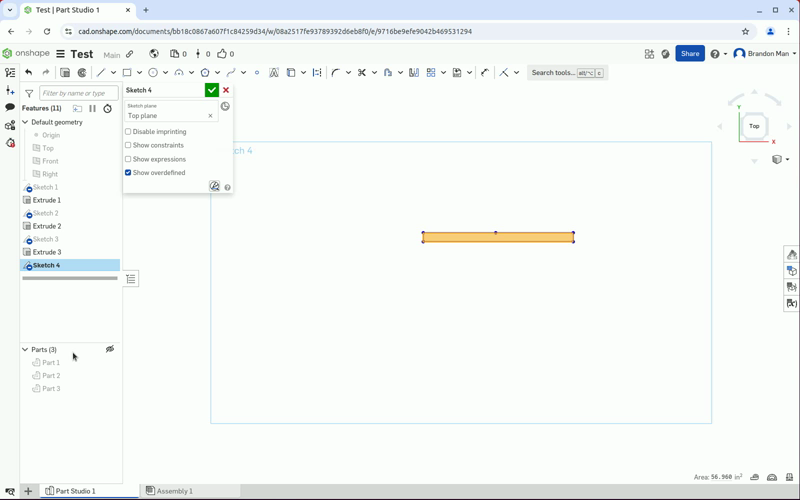
key(shift+e)
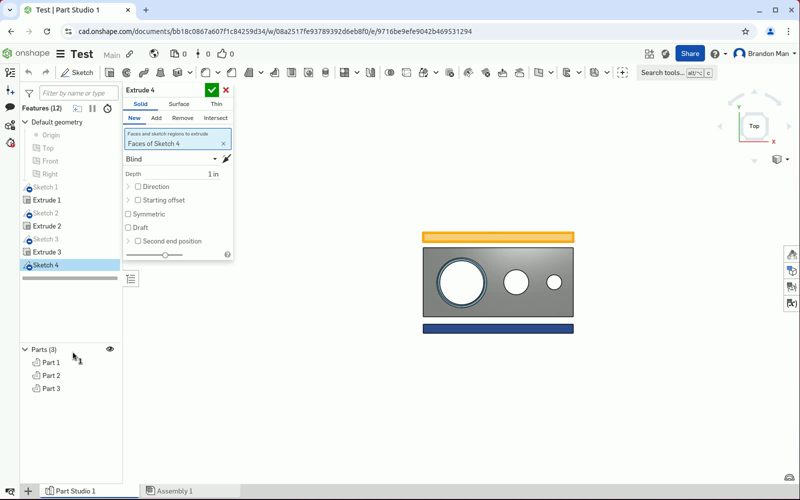
mouse_move(143, 106)
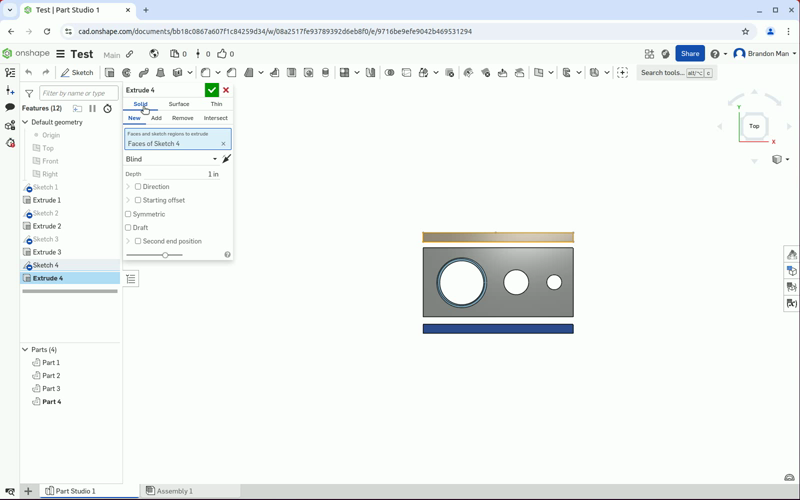
click(143, 106)
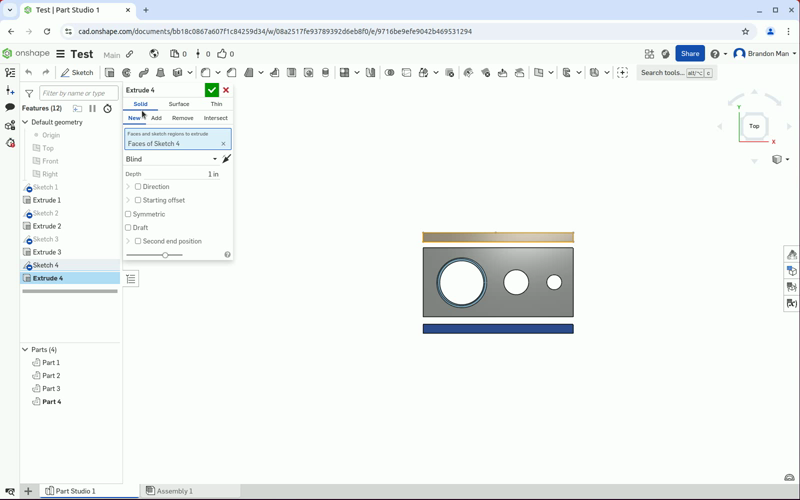
mouse_move(137, 120)
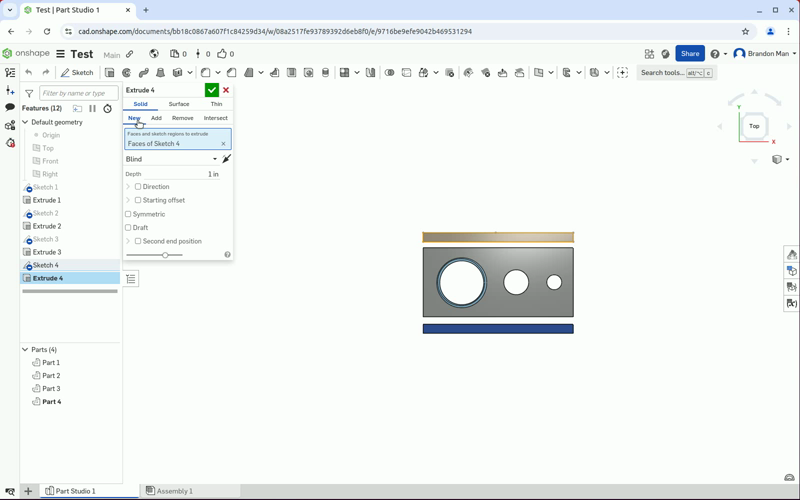
click(137, 120)
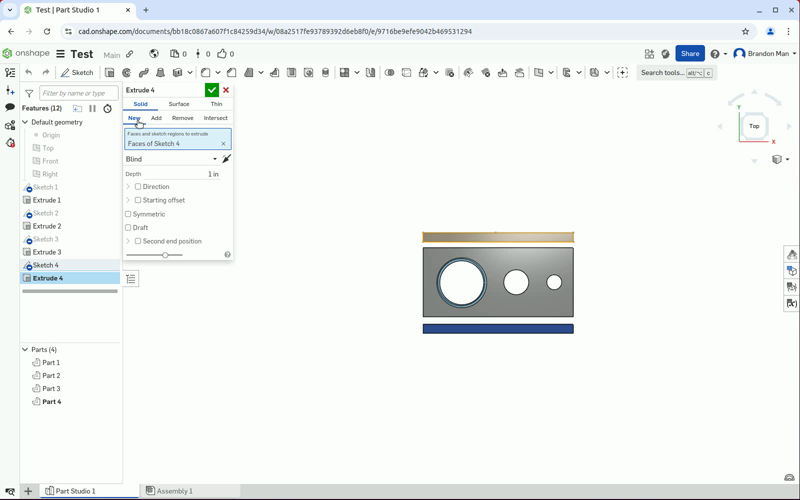
key(tab, 4)
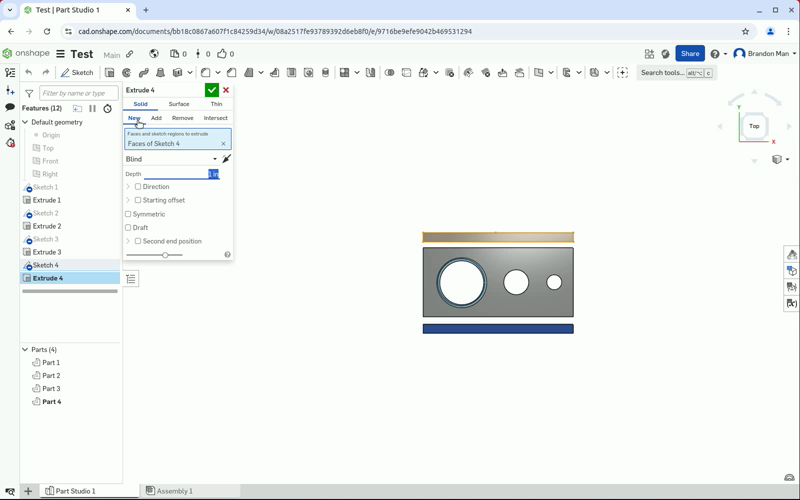
text(0.481)
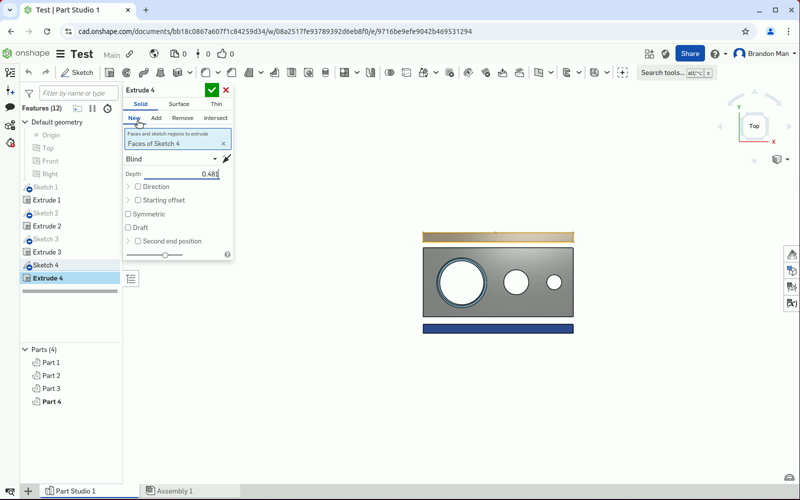
key(enter)
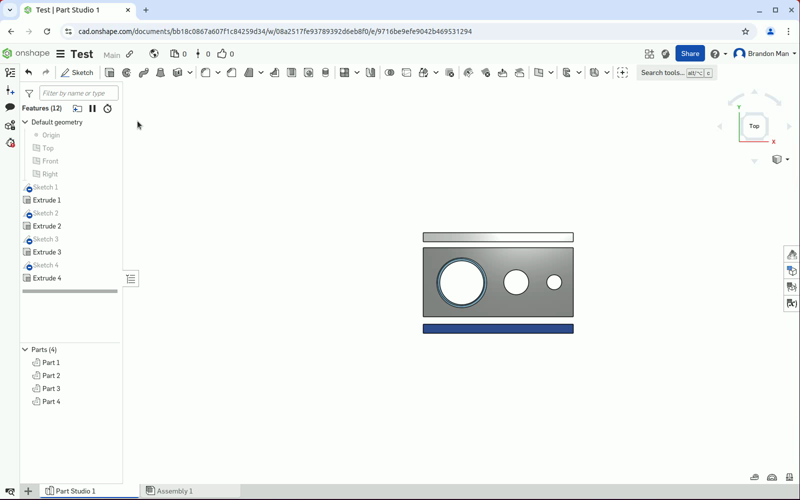
key(shift+h)
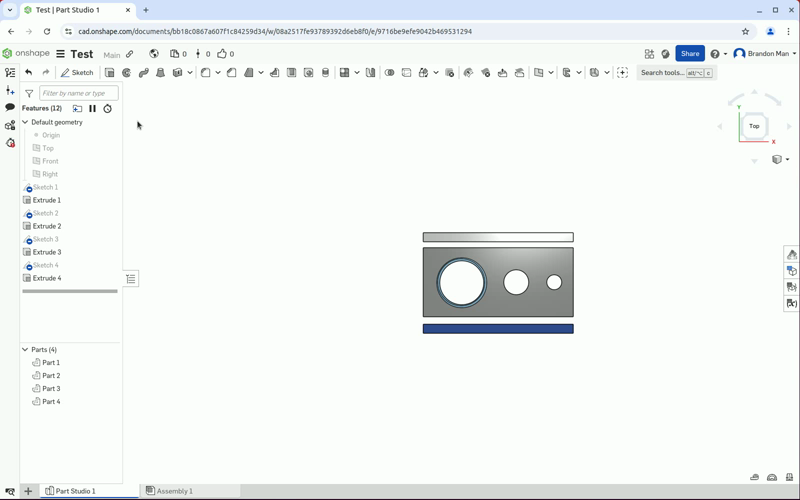
key(shift+h)
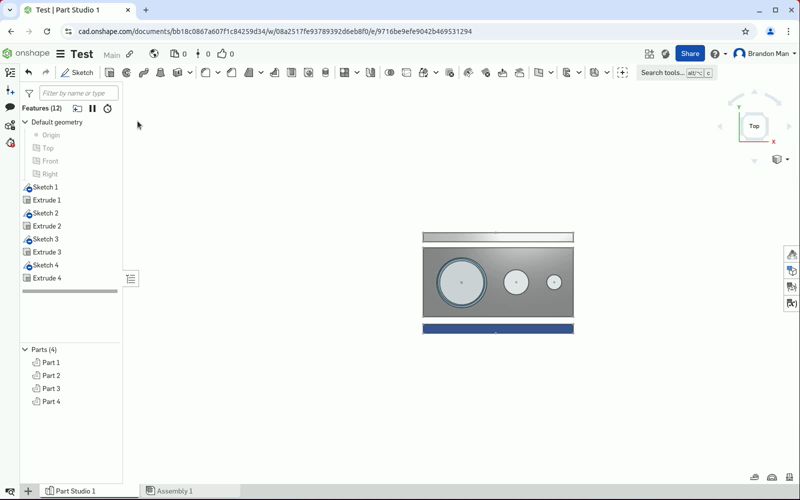
key(shift+7)
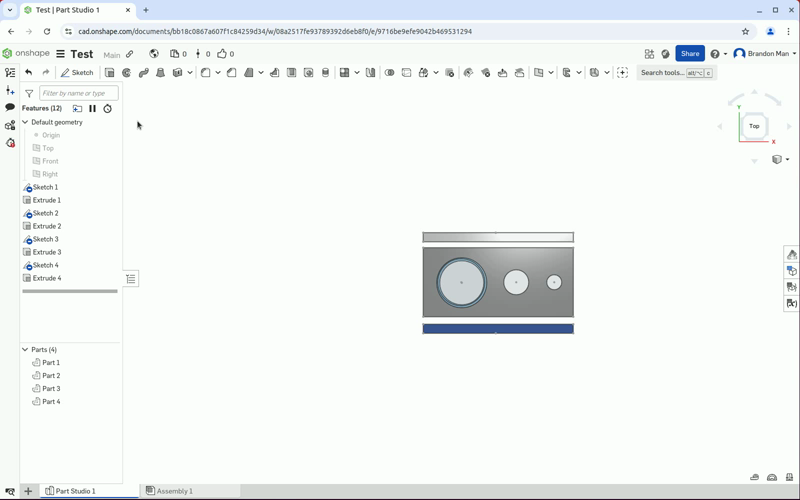
key(up, 3)
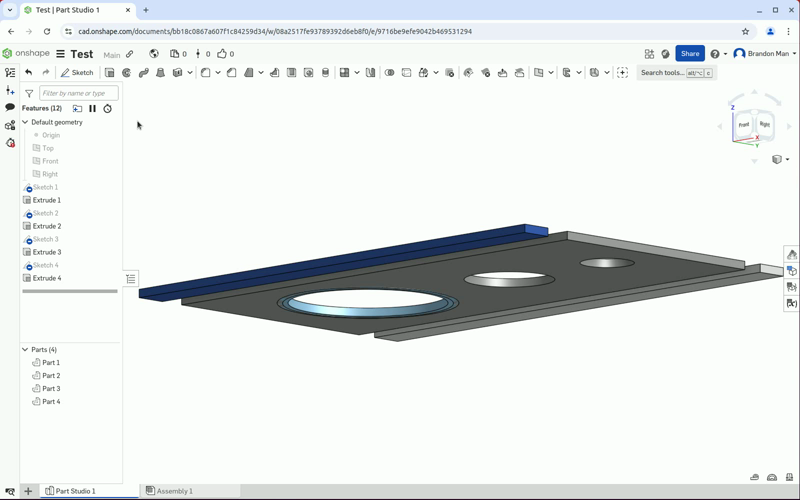
key(left, 3)
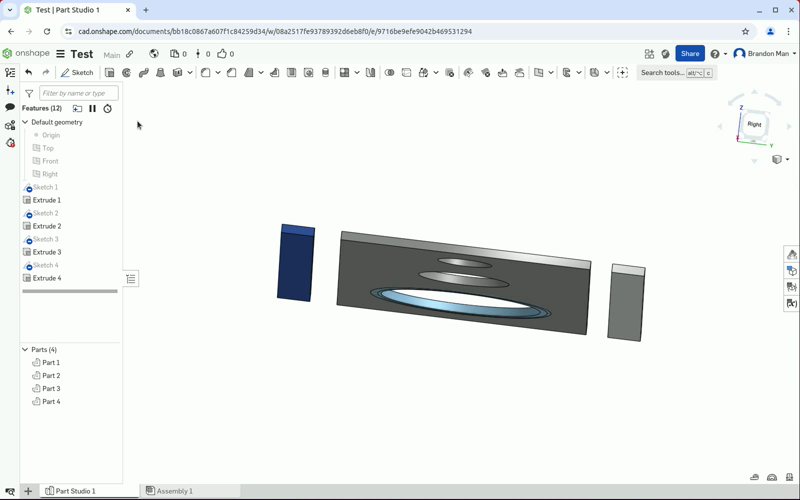
key(right, 3)
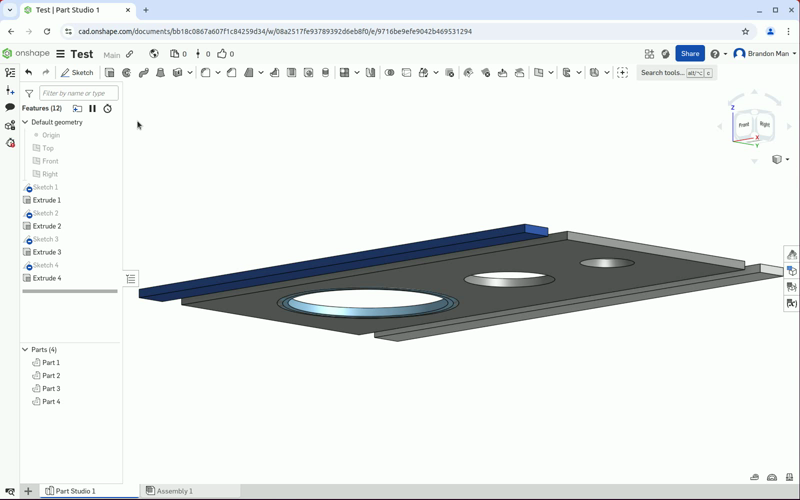
key(down, 3)
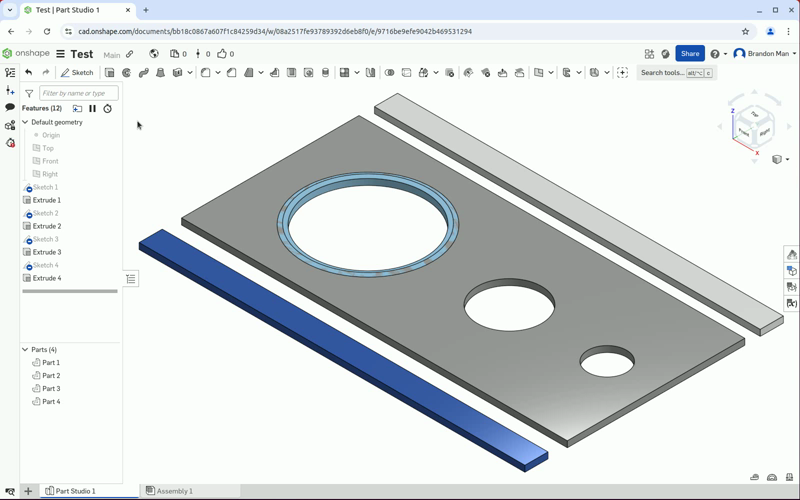
mouse_move(73, 189)
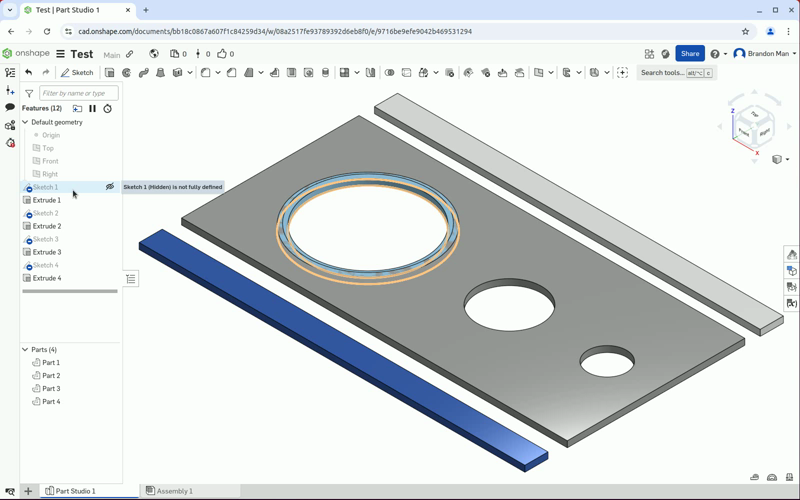
click(73, 189)